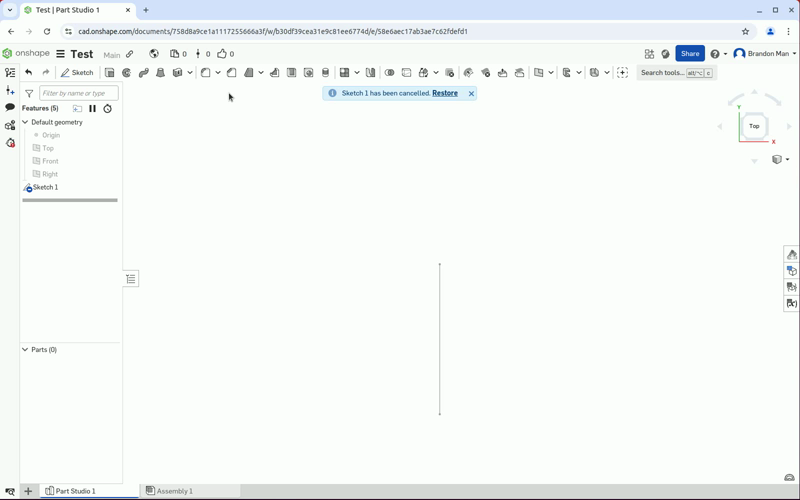
key(shift+h)
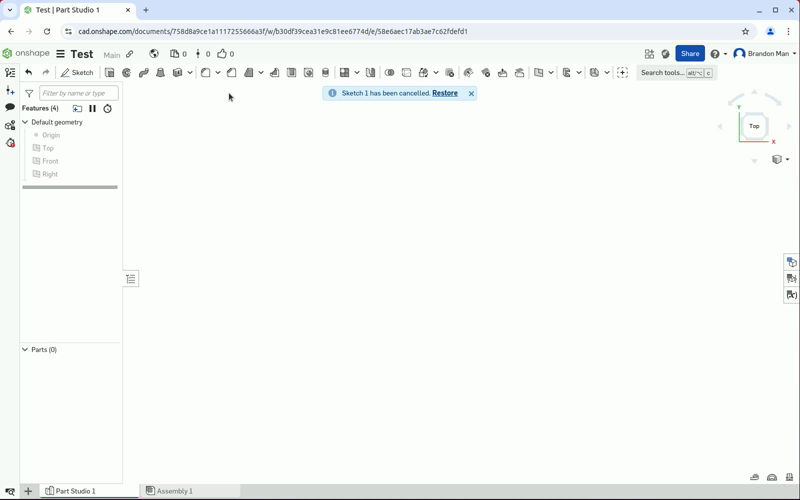
mouse_move(73, 352)
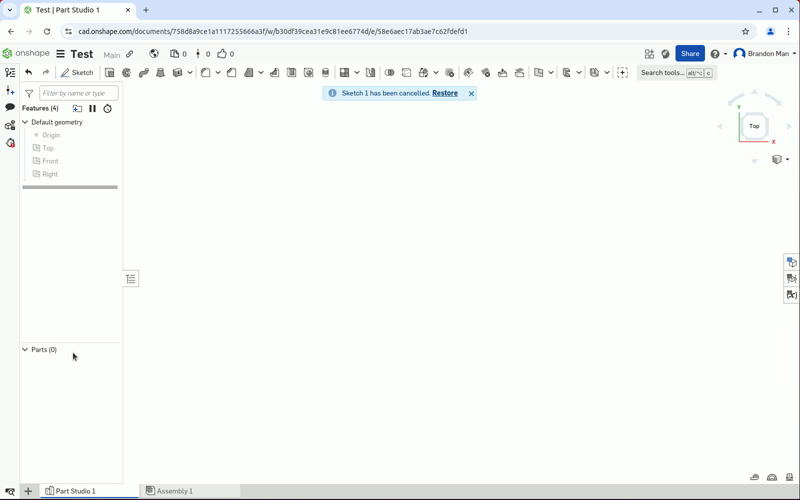
key(y)
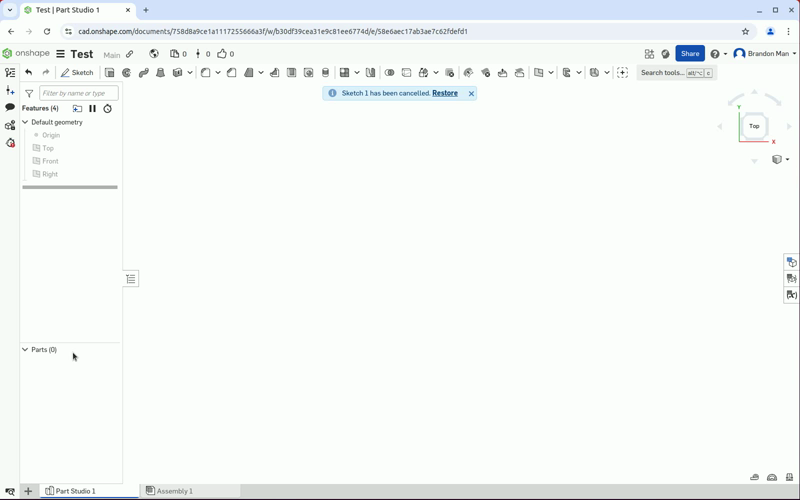
key(shift+p)
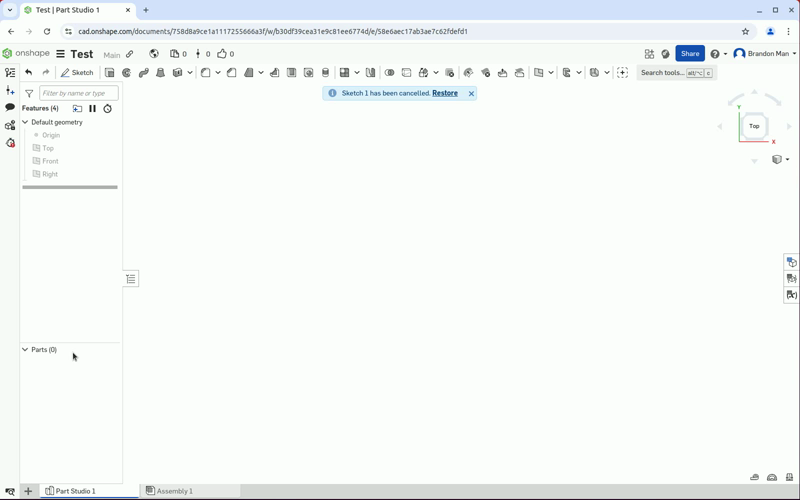
key(space)
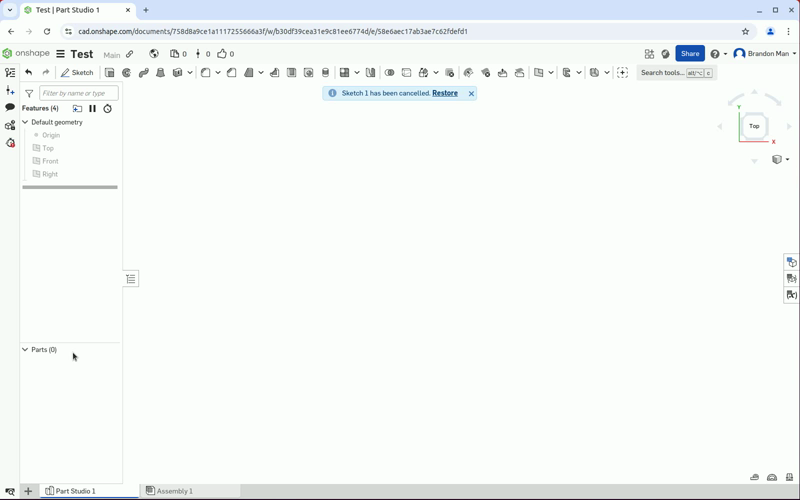
key_down(shift)
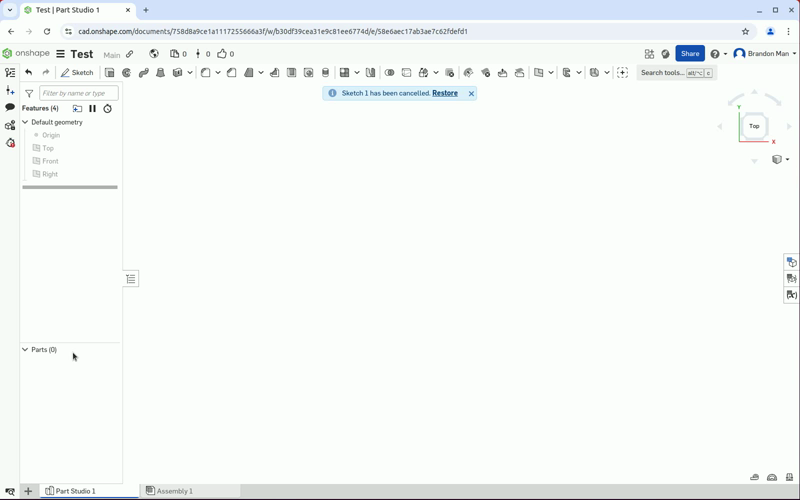
key(up)
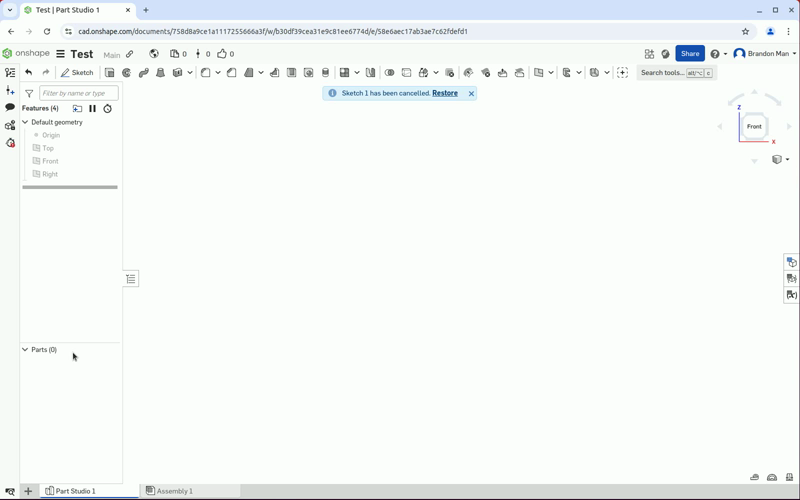
key_up(shift)
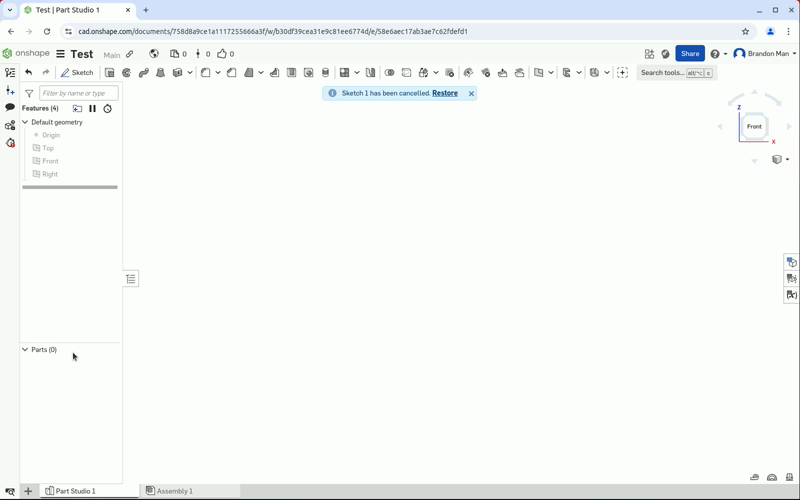
mouse_move(73, 352)
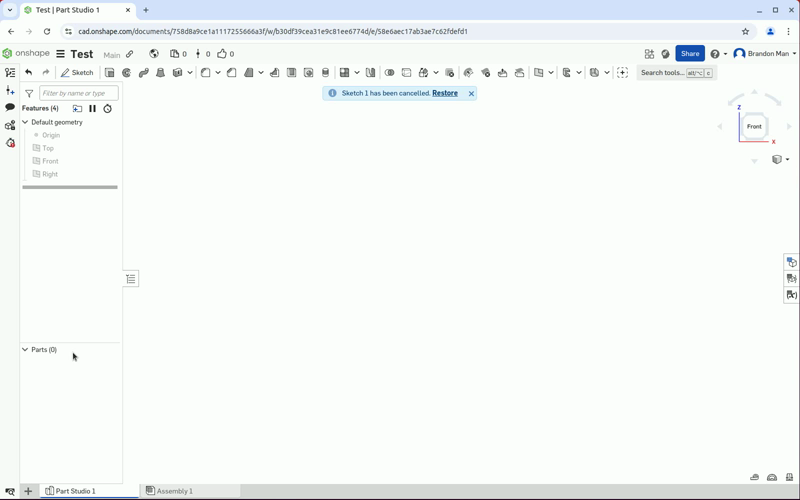
key(shift+y)
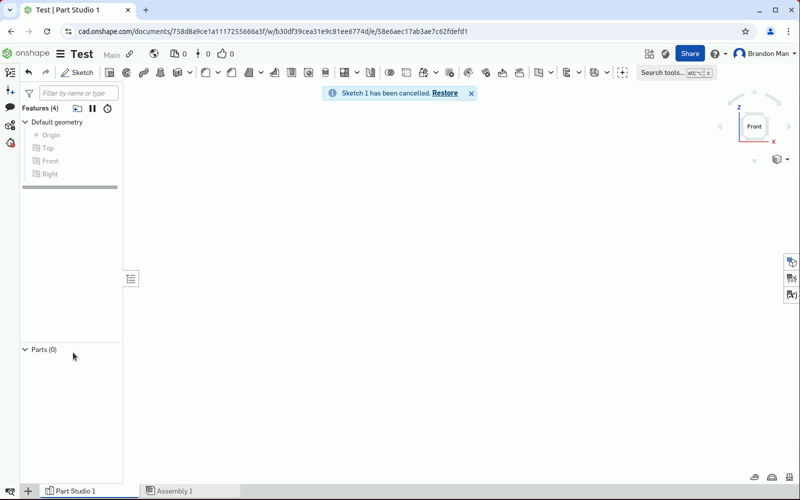
key(shift+s)
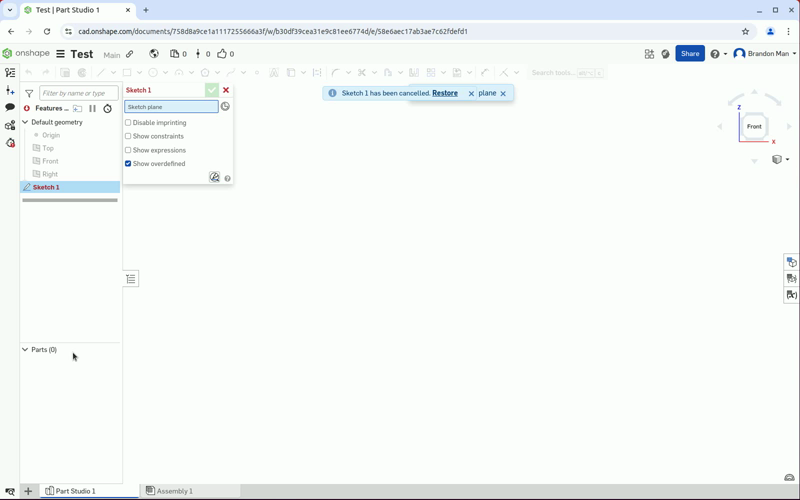
mouse_move(73, 163)
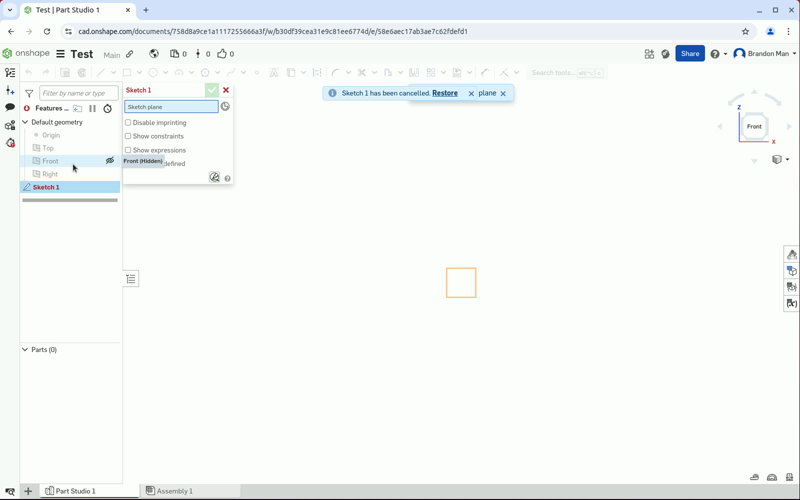
click(73, 163)
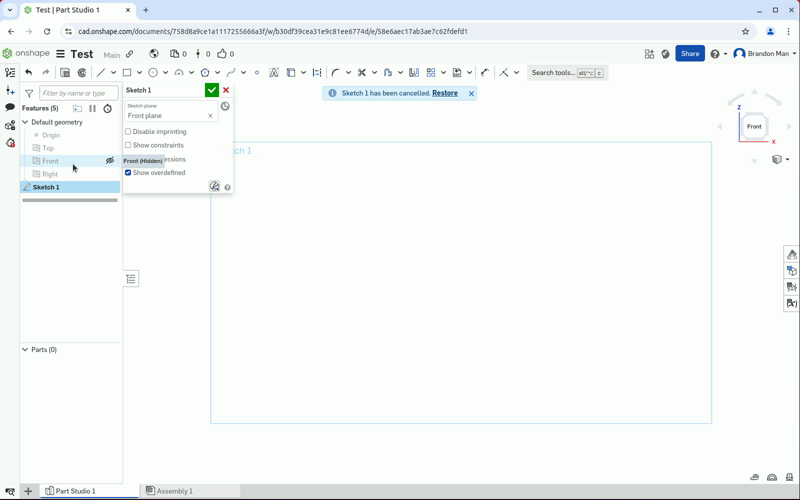
mouse_move(73, 352)
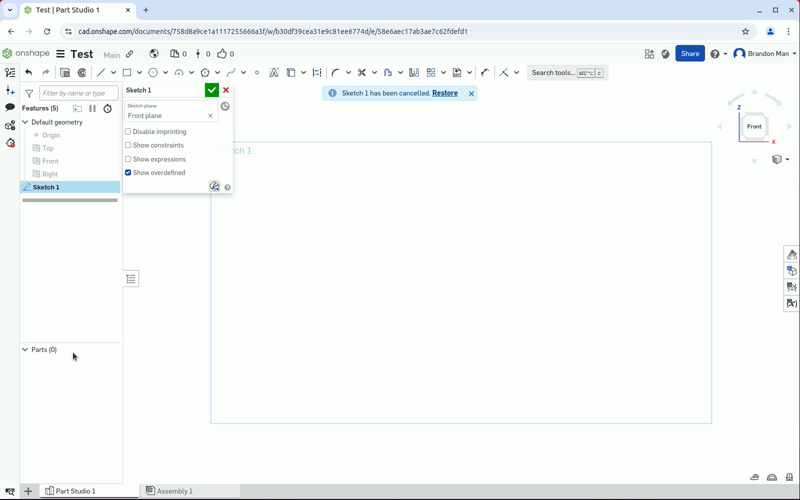
key(y)
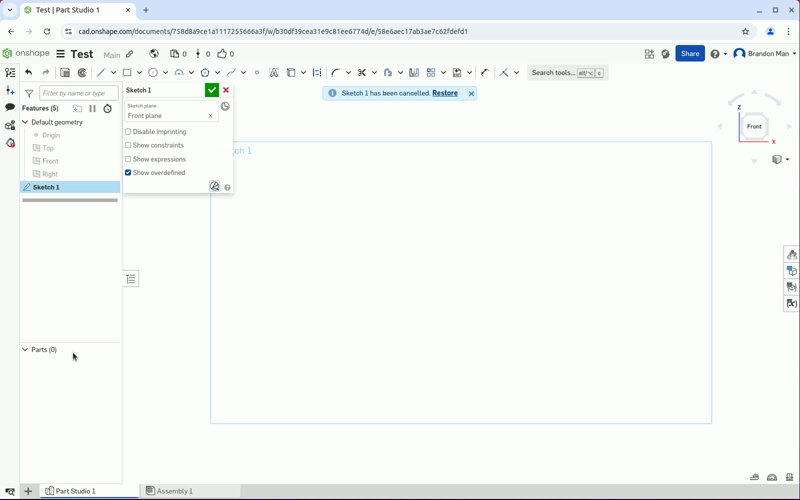
key(l)
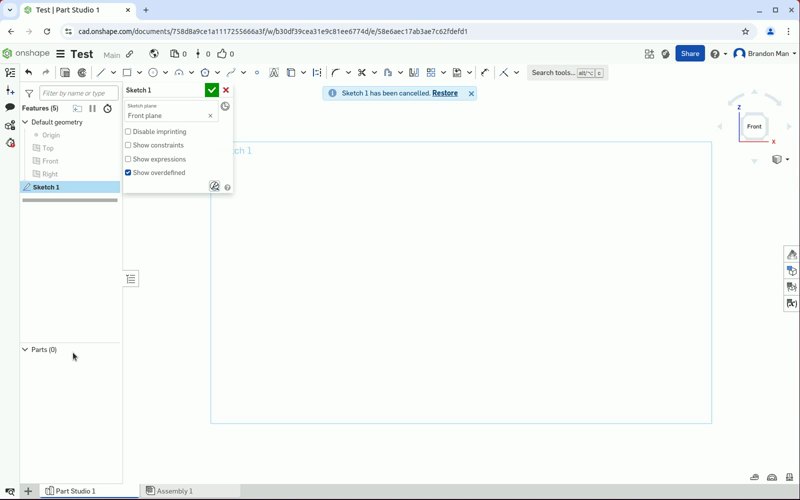
key_down(shift)
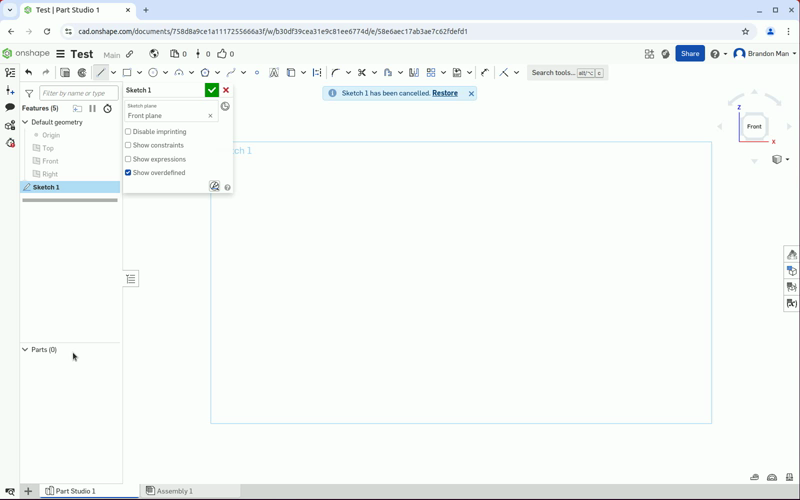
mouse_move(460, 282)
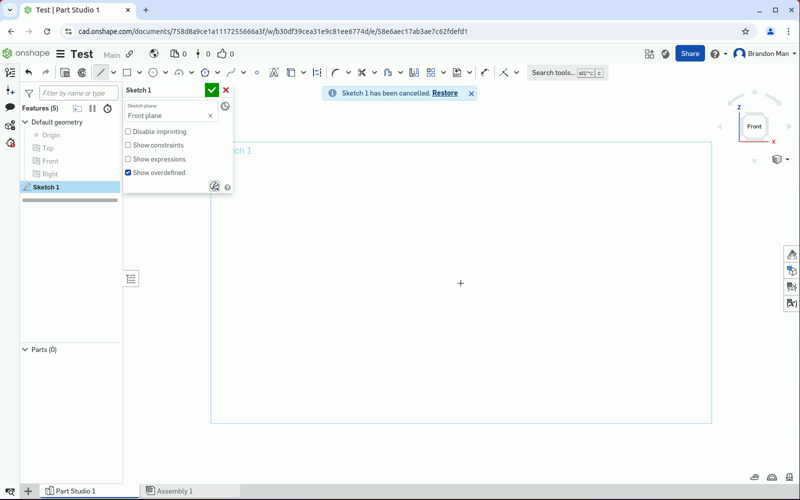
click(460, 282)
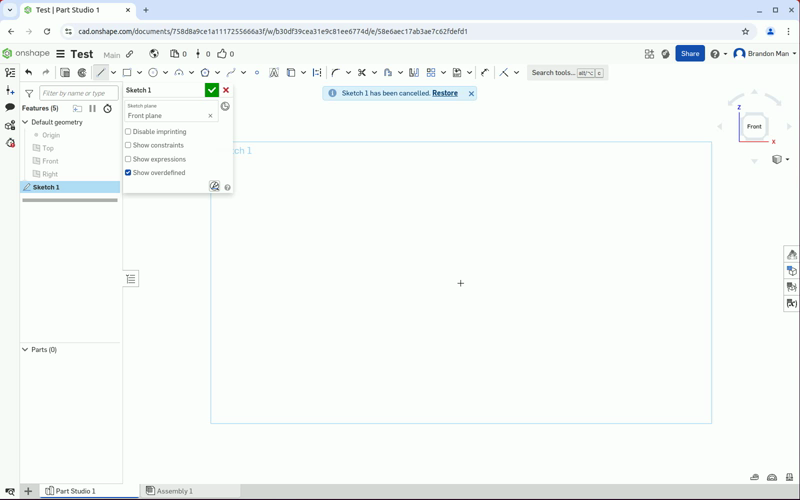
key_up(shift)
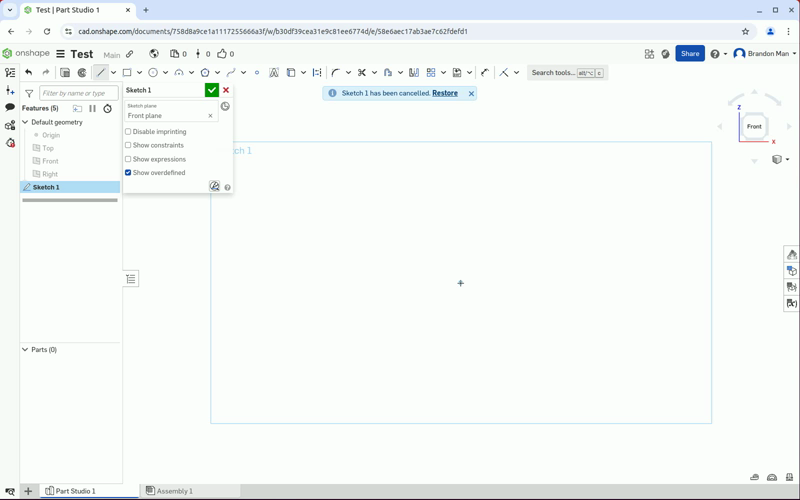
key_down(shift)
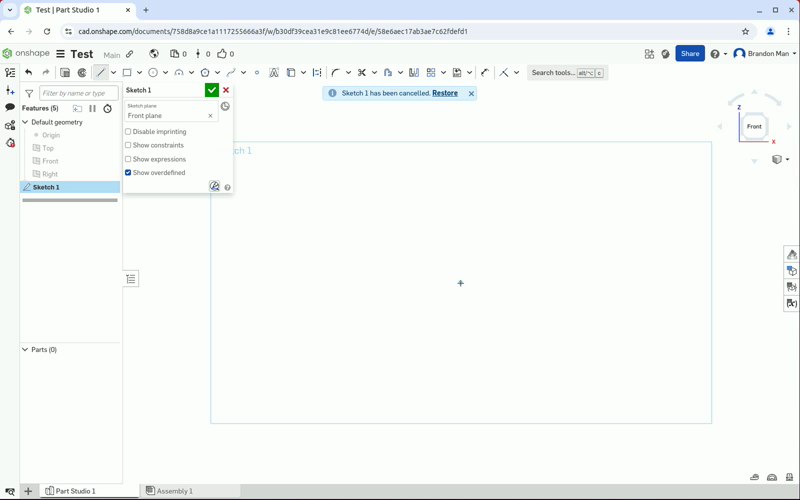
mouse_move(573, 282)
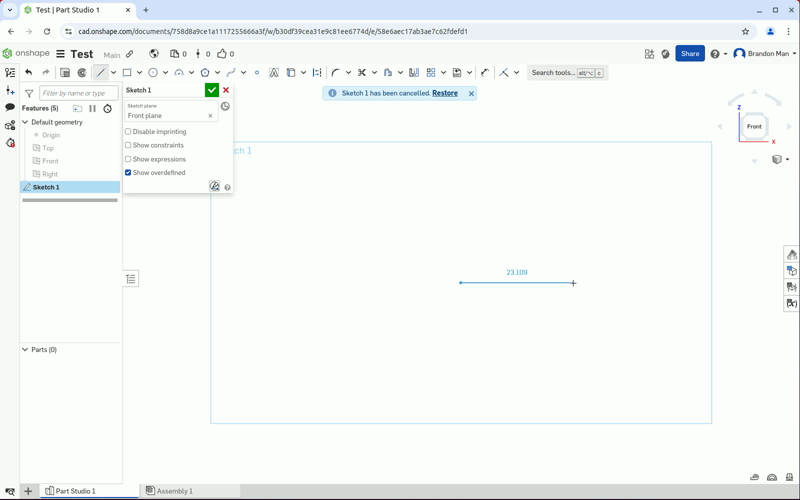
click(573, 282)
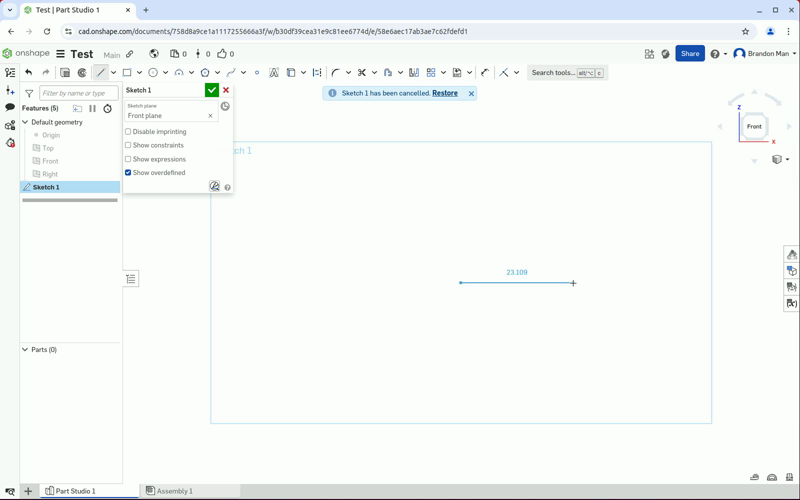
key_up(shift)
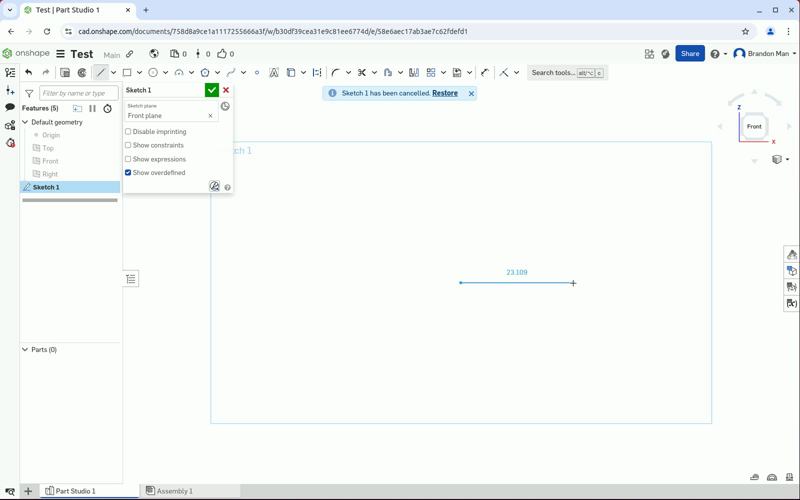
key_down(shift)
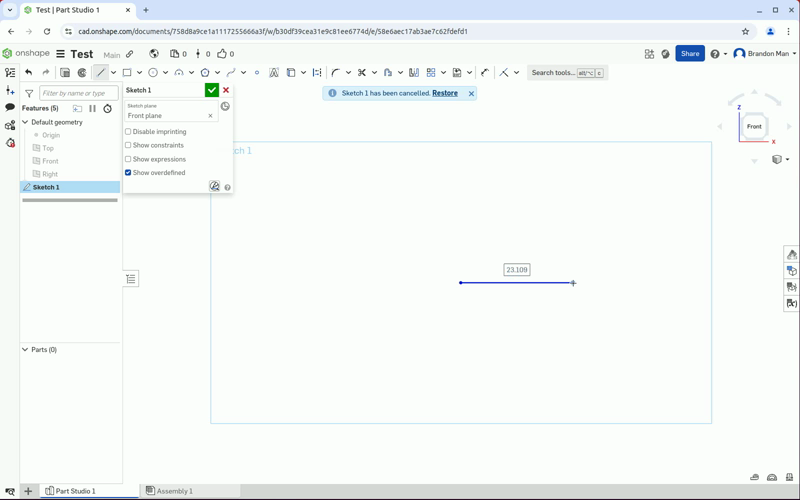
mouse_move(589, 282)
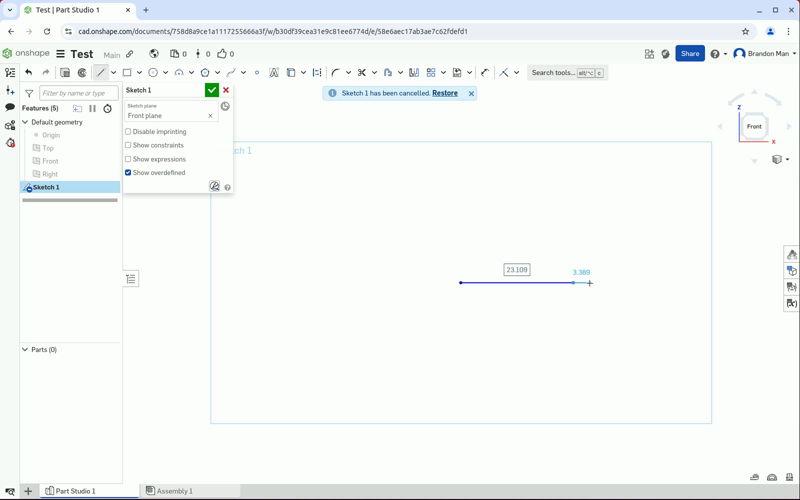
mouse_move(573, 253)
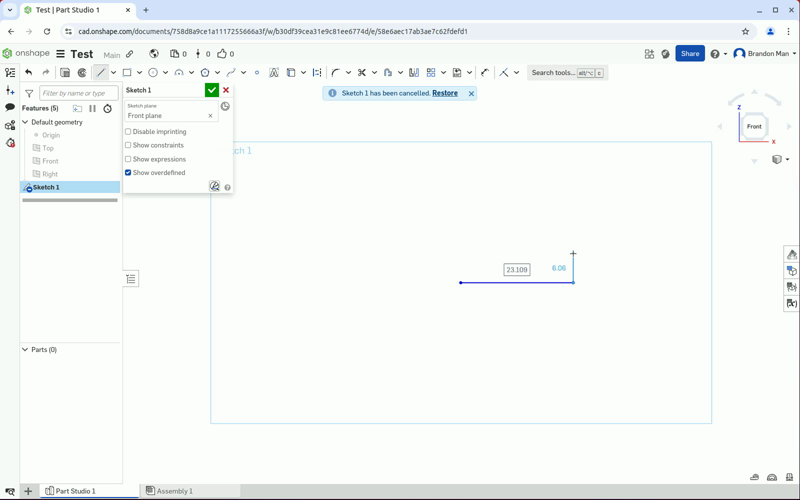
click(573, 253)
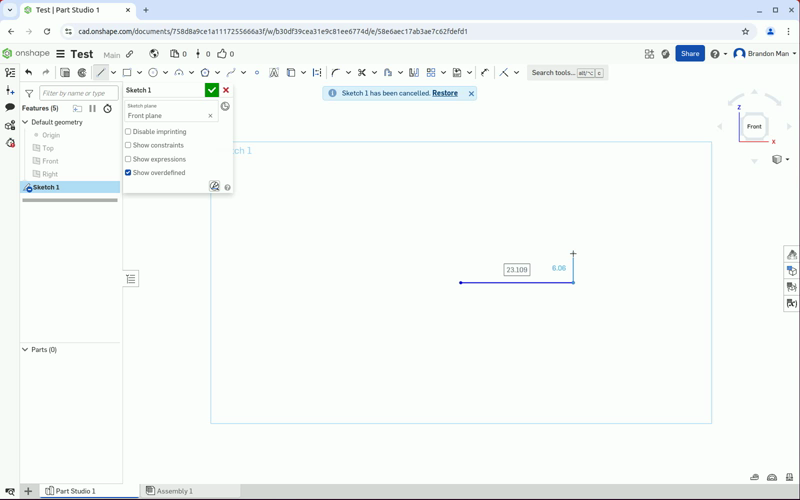
key_up(shift)
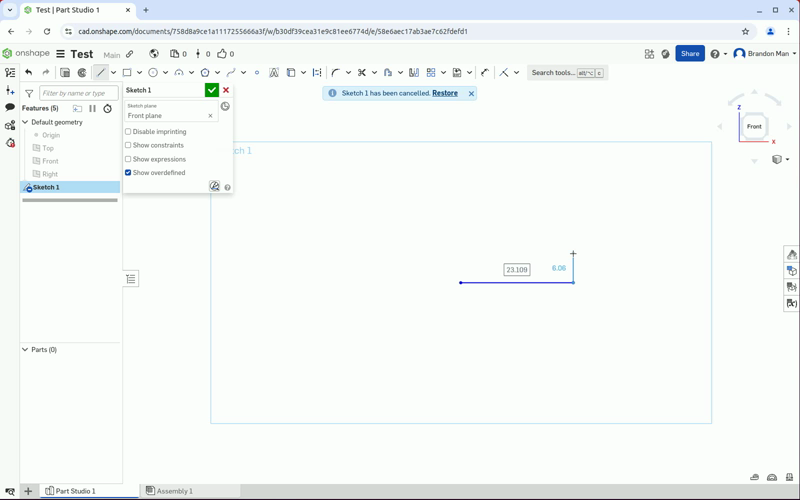
key_down(shift)
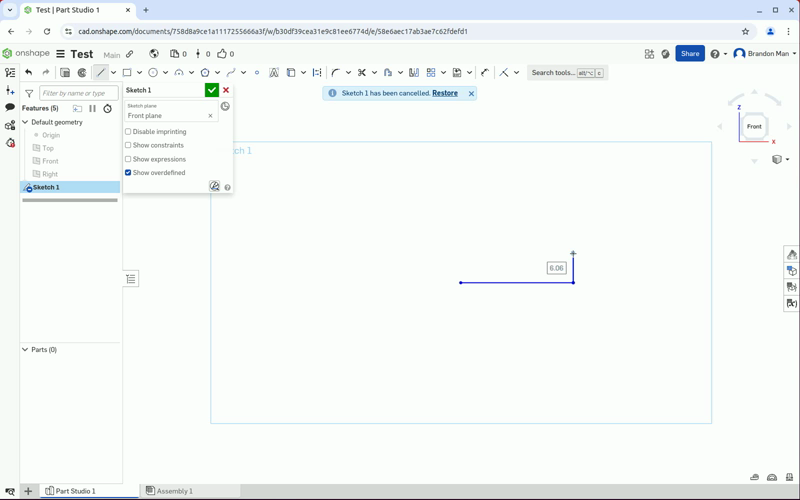
mouse_move(460, 253)
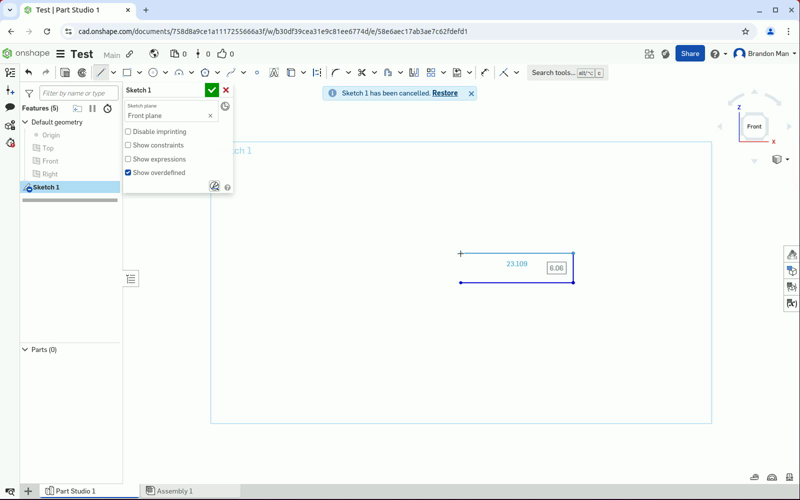
click(460, 253)
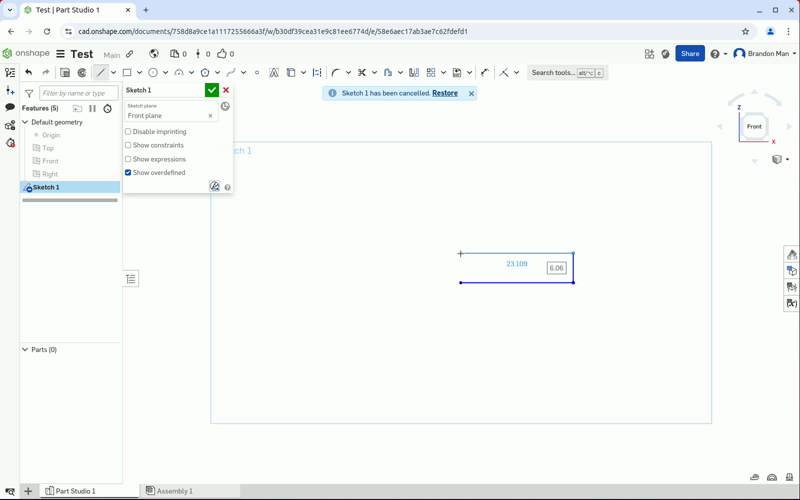
key_up(shift)
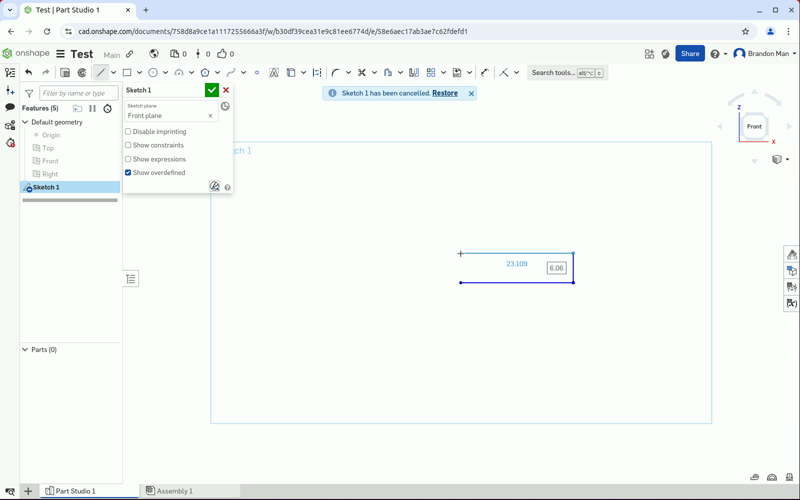
mouse_move(490, 253)
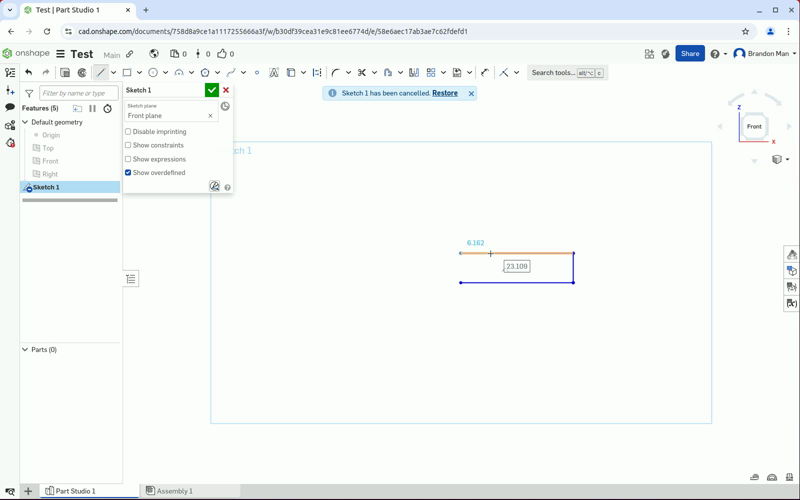
key_down(shift)
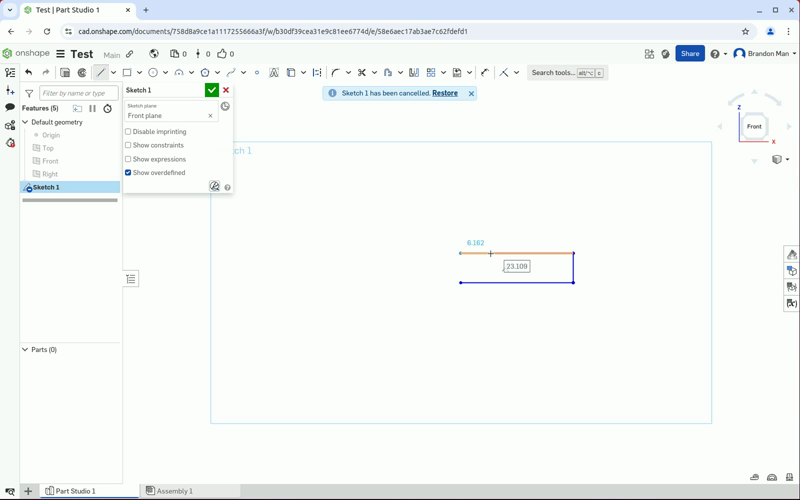
mouse_move(460, 282)
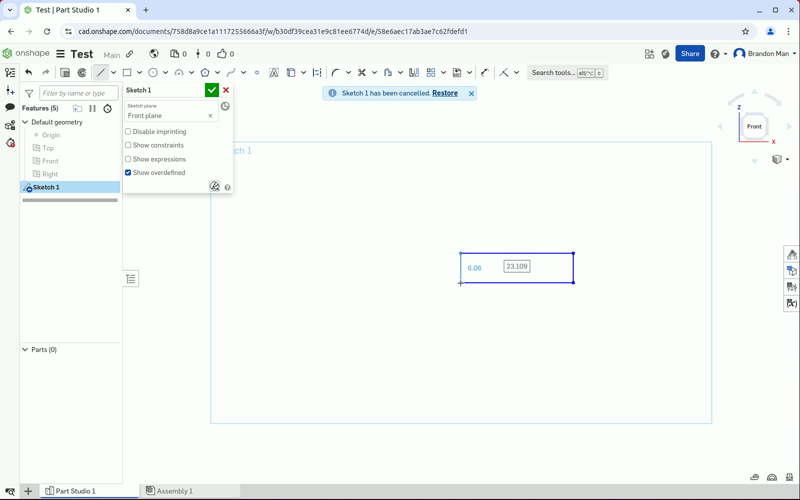
key_up(shift)
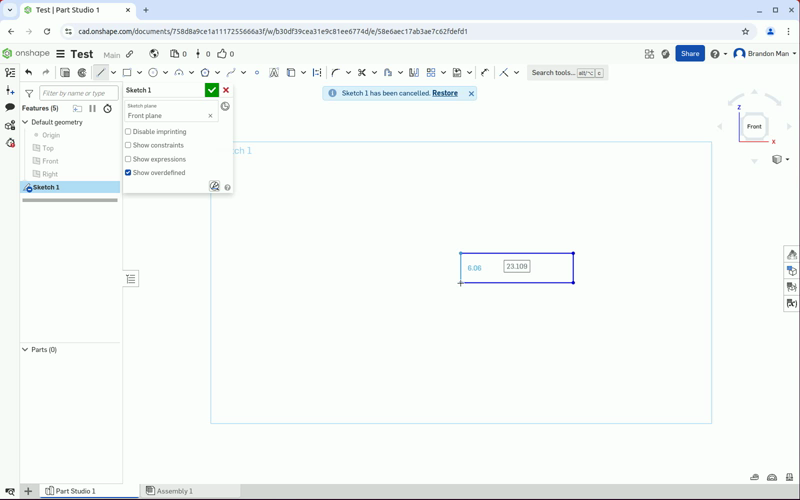
click(460, 282)
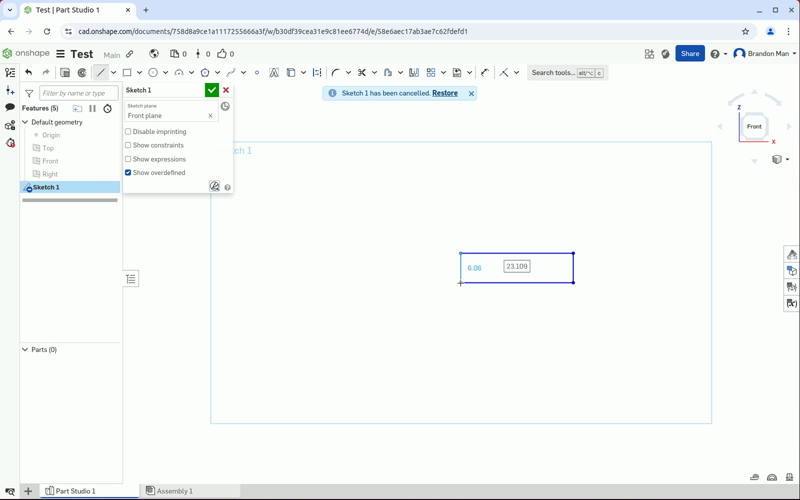
key(esc)
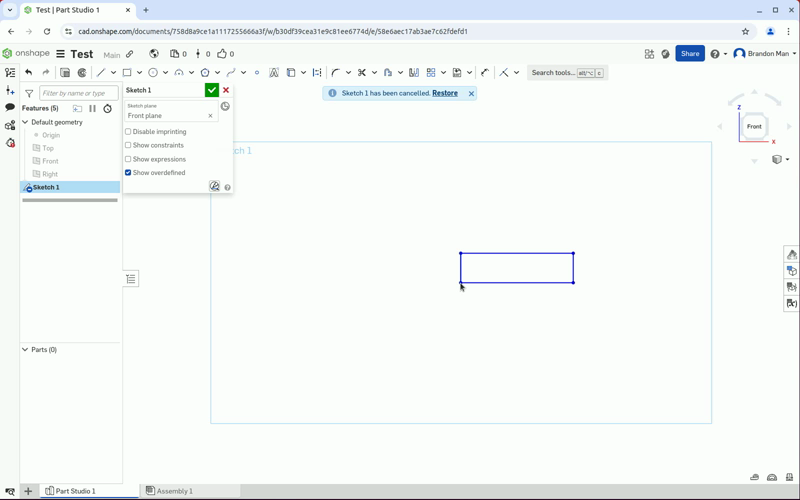
mouse_move(540, 261)
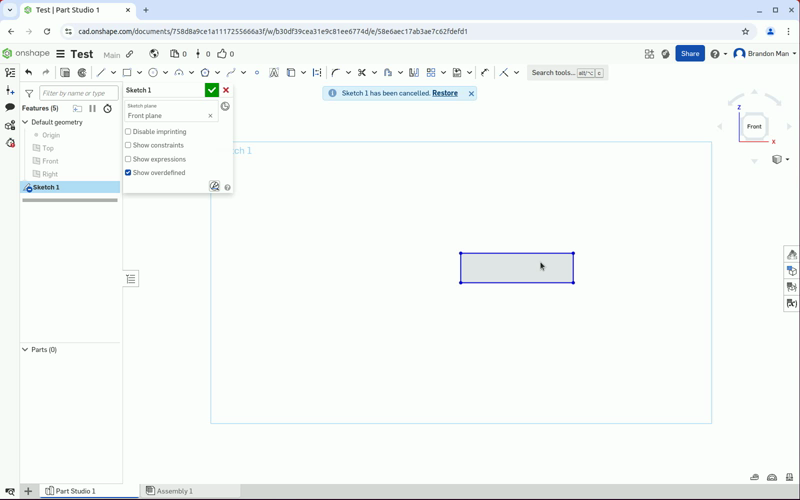
click(540, 261)
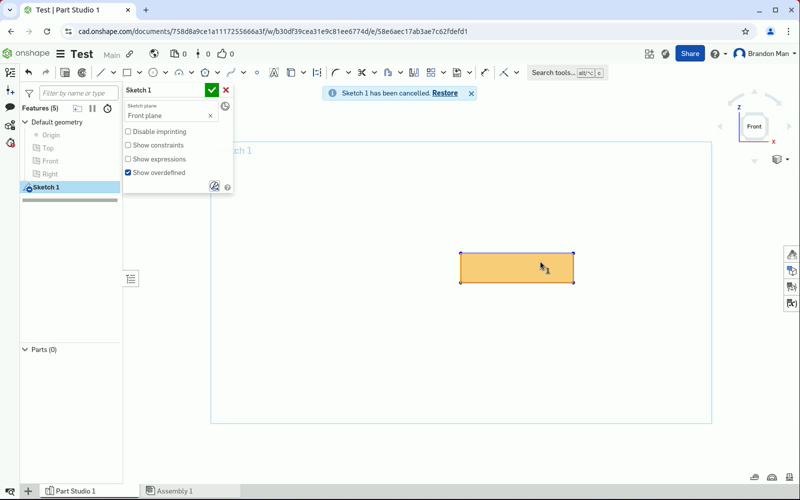
mouse_move(73, 352)
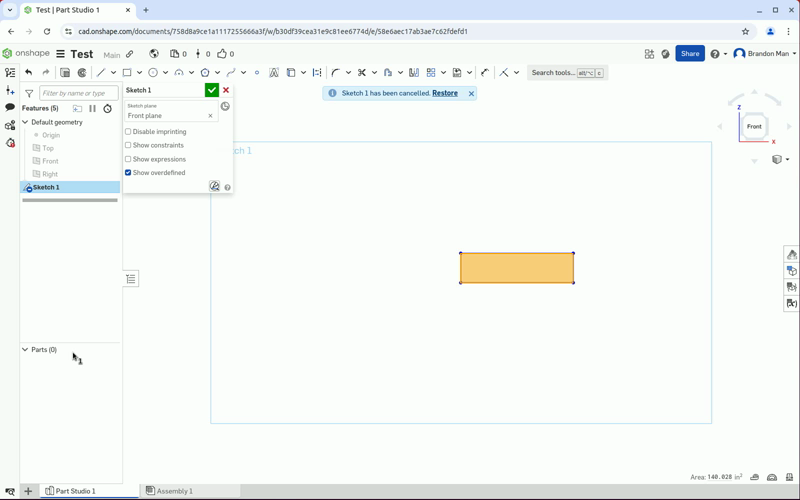
key(shift+y)
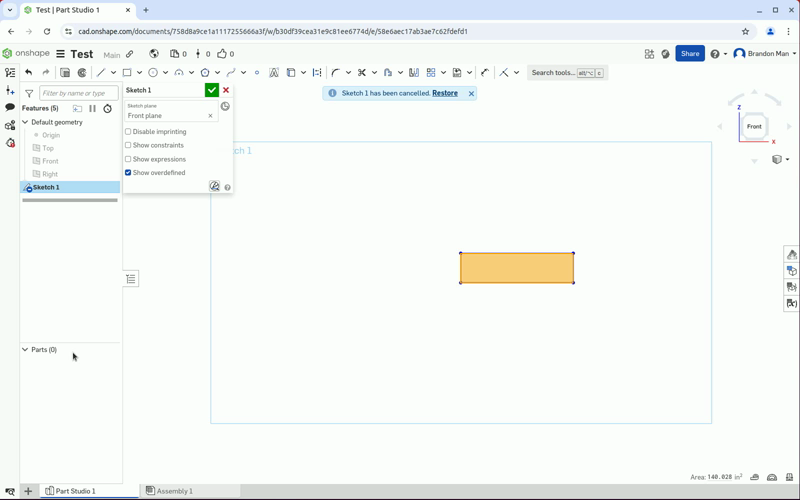
key(shift+e)
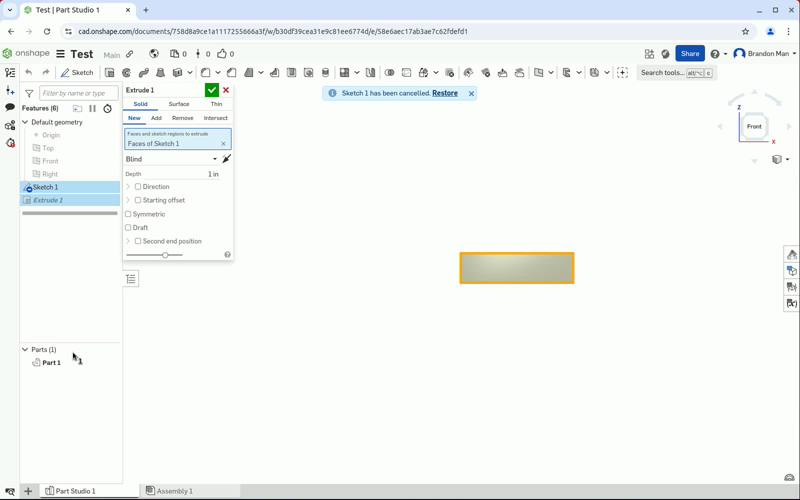
mouse_move(143, 106)
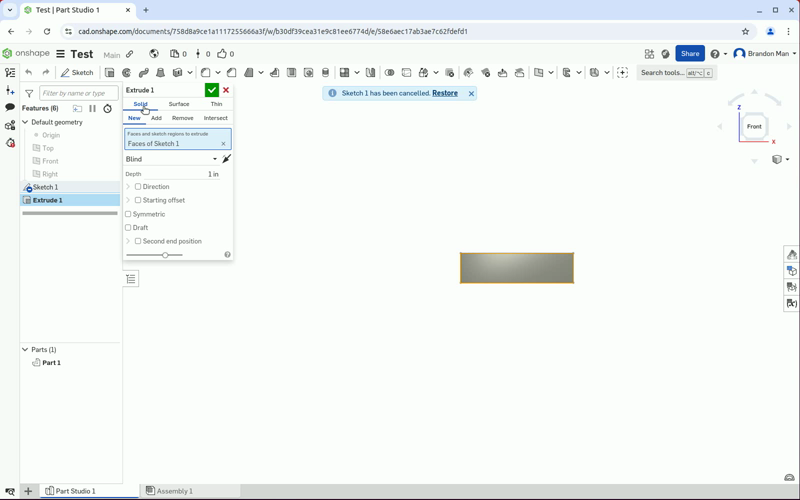
click(143, 106)
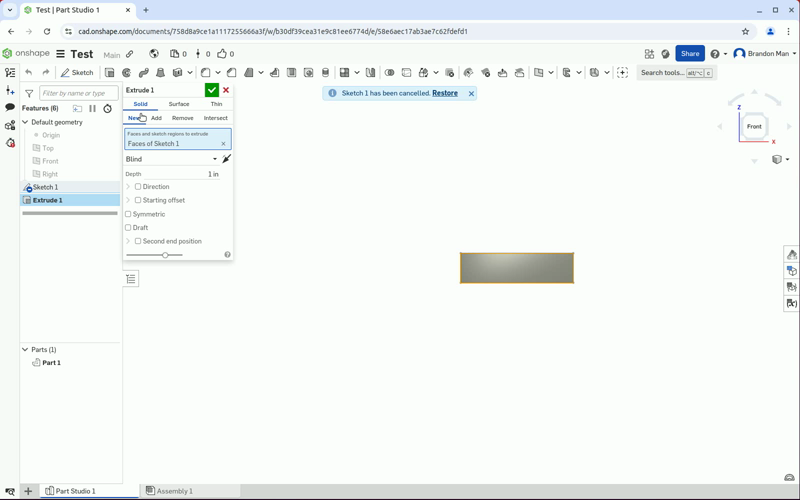
mouse_move(137, 120)
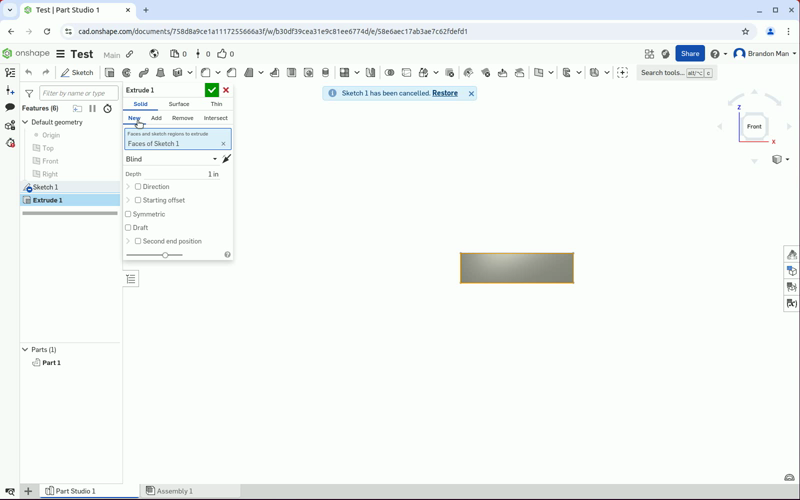
click(137, 120)
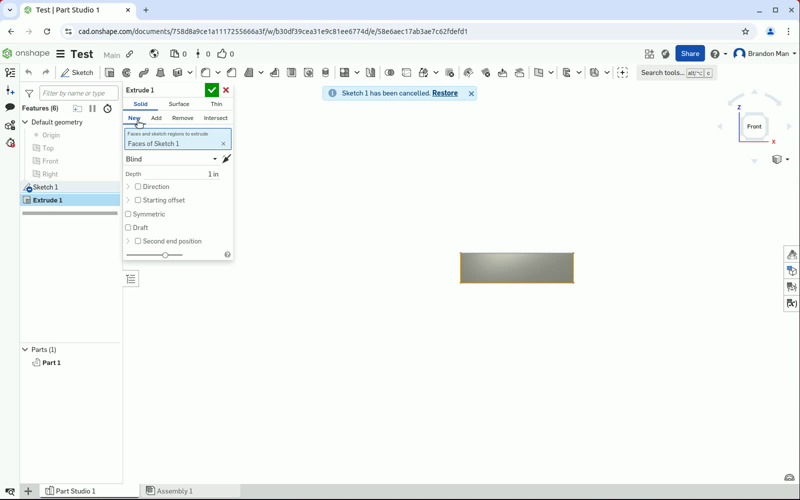
key(tab, 4)
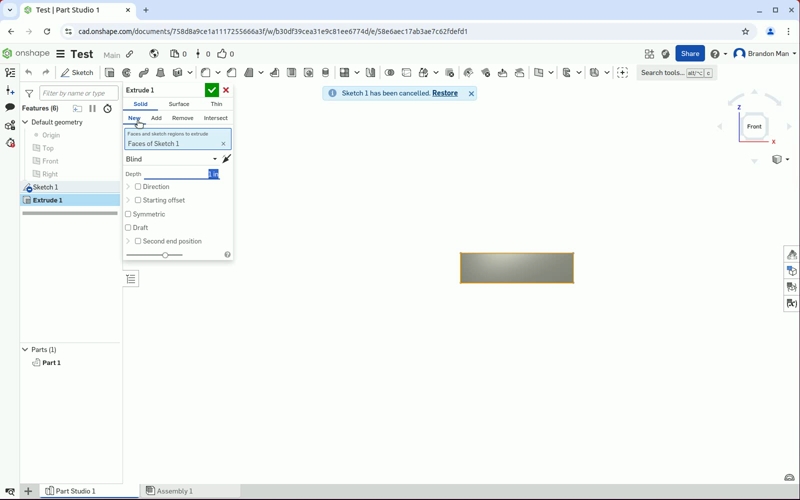
text(2.407)
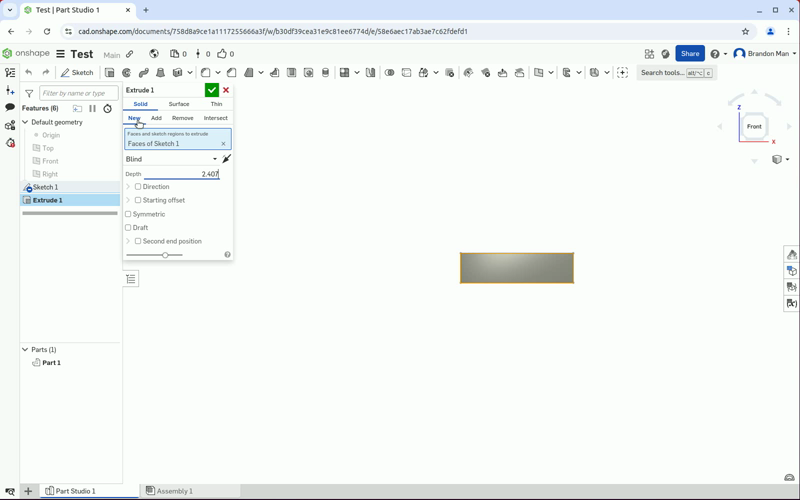
key(enter)
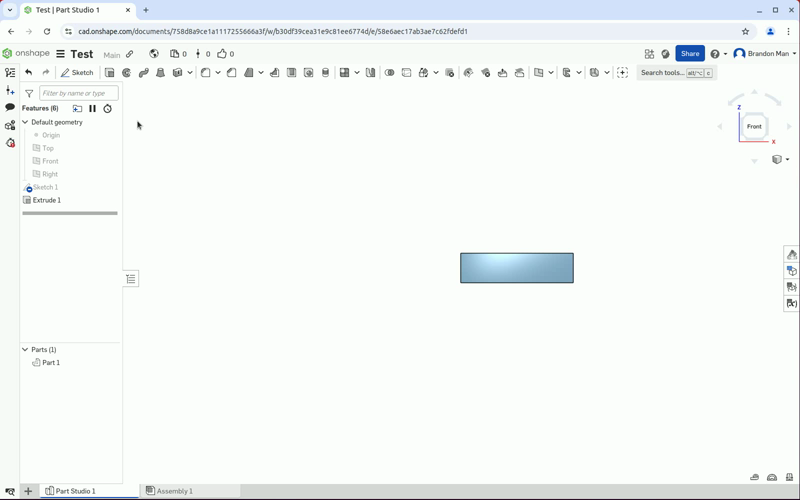
key(shift+h)
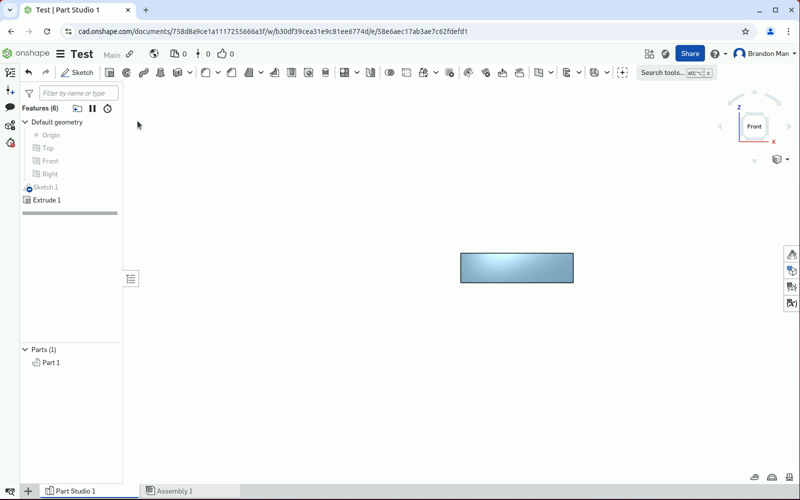
key(shift+h)
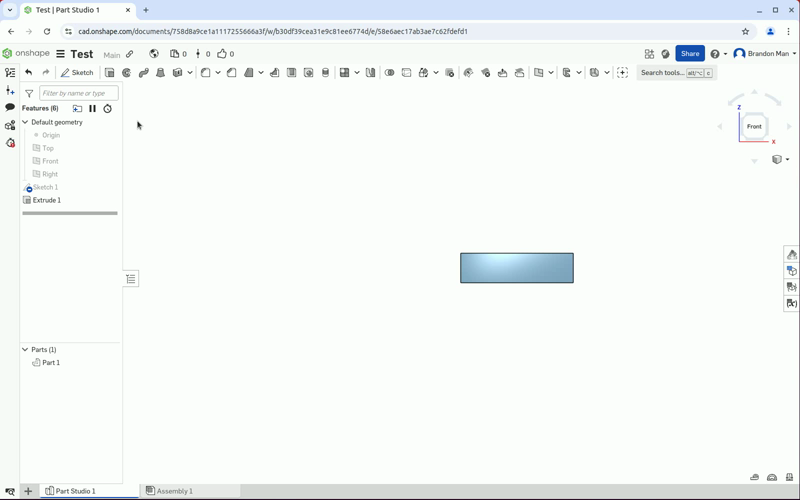
mouse_move(73, 189)
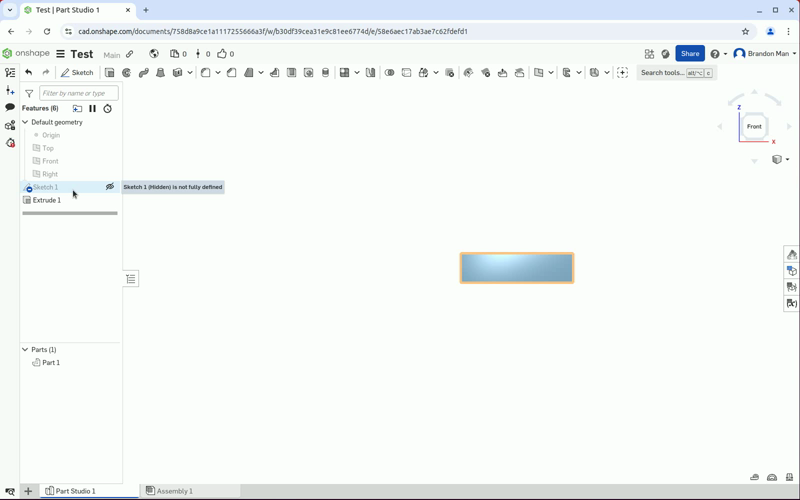
click(73, 189)
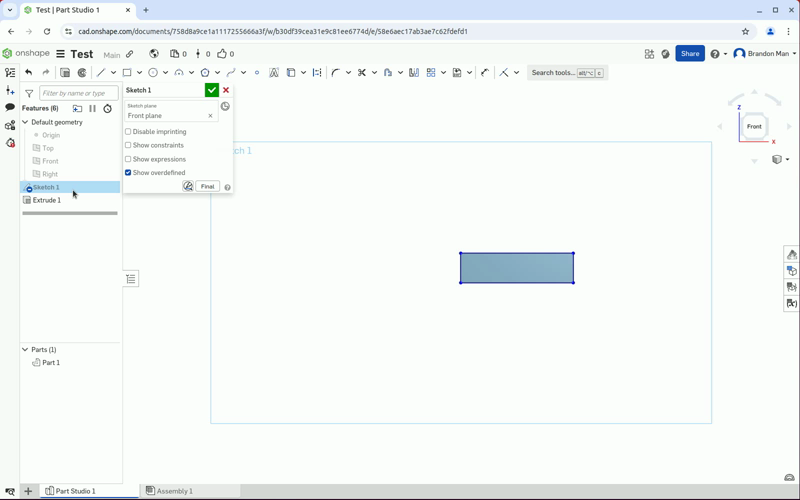
mouse_move(229, 92)
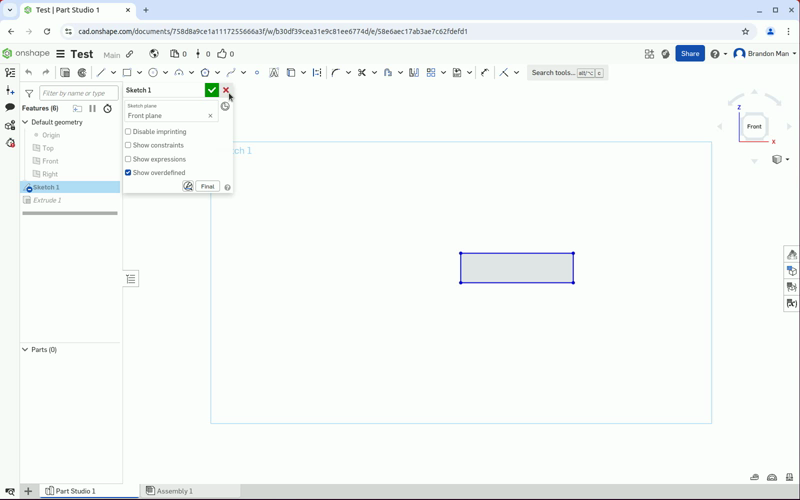
click(229, 92)
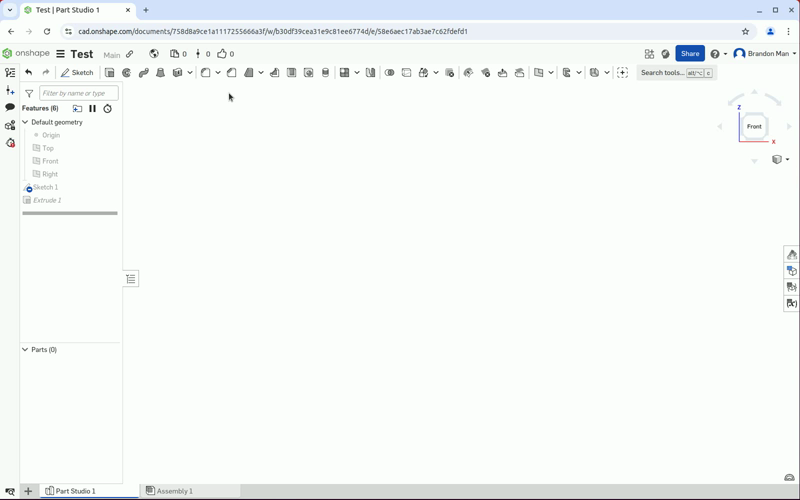
mouse_move(541, 75)
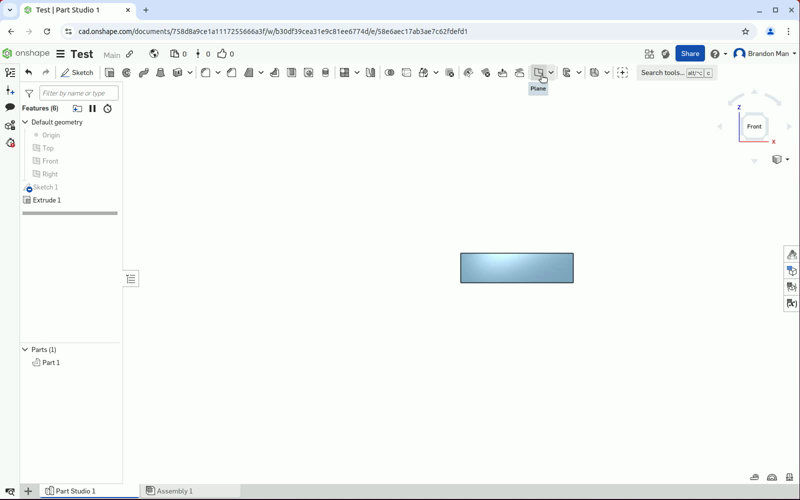
click(541, 75)
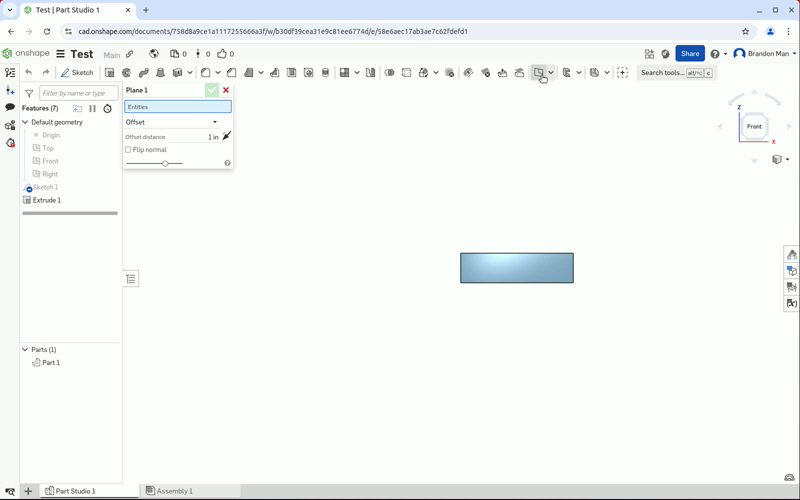
mouse_move(73, 163)
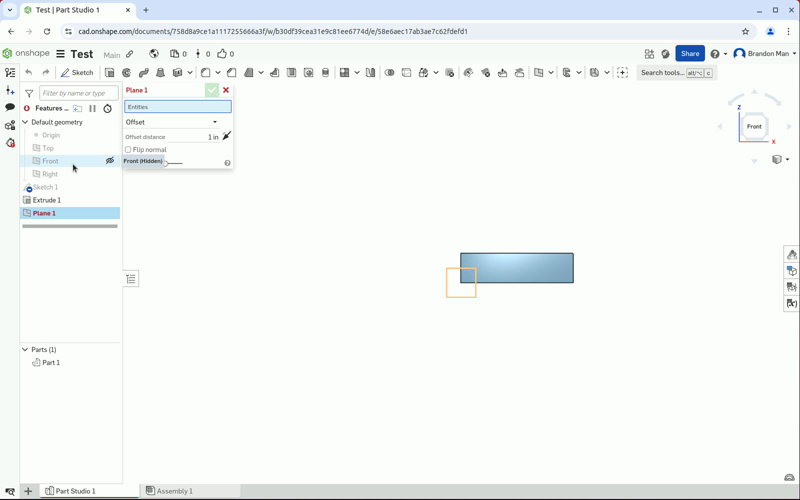
click(73, 163)
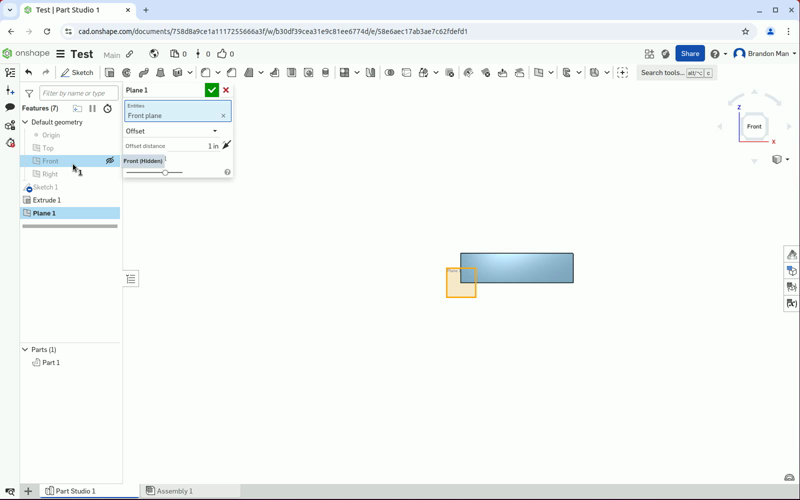
key(tab, 2)
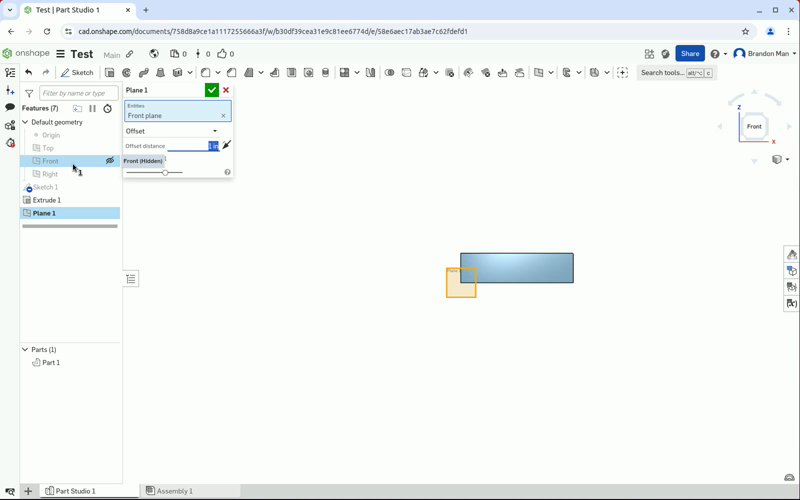
text(2.403)
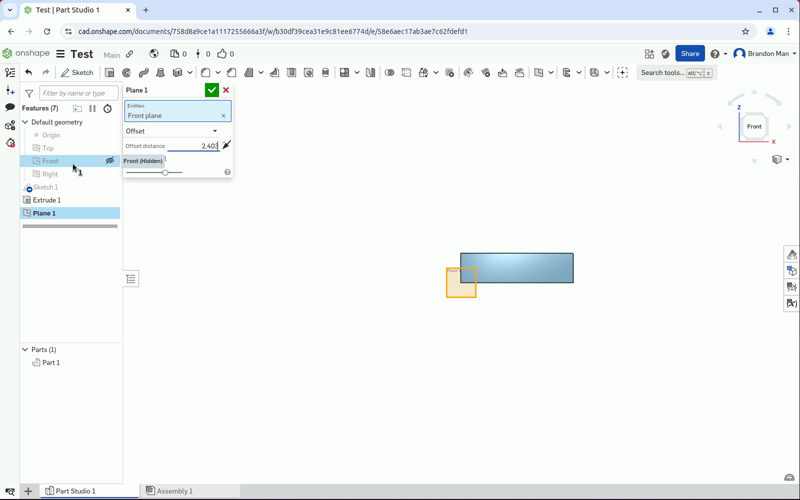
key(enter, 2)
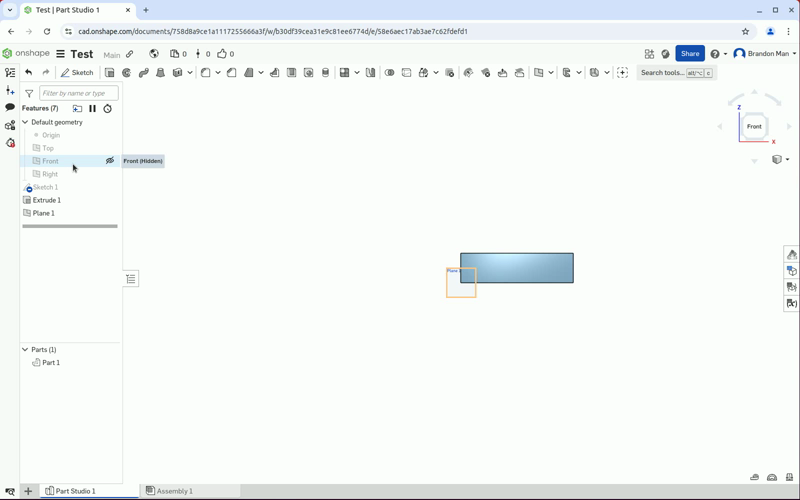
key(shift+s)
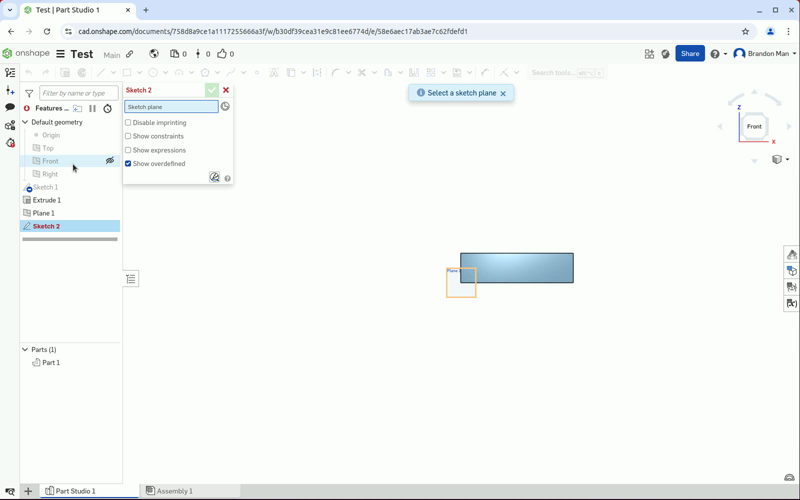
mouse_move(73, 215)
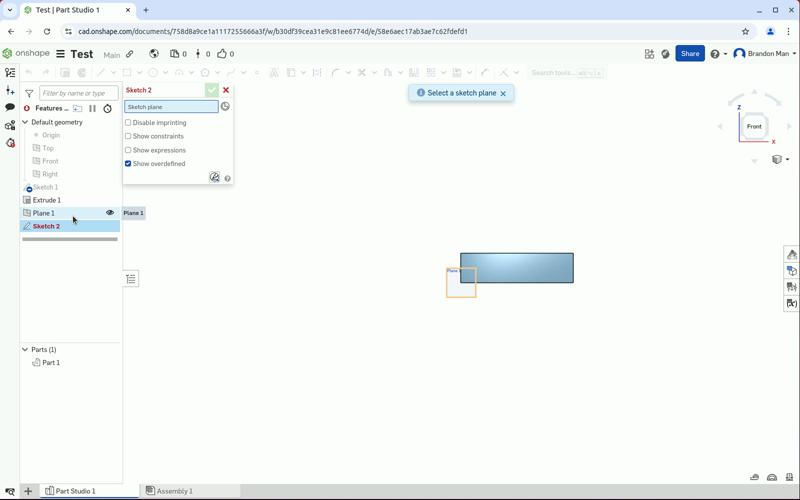
click(73, 215)
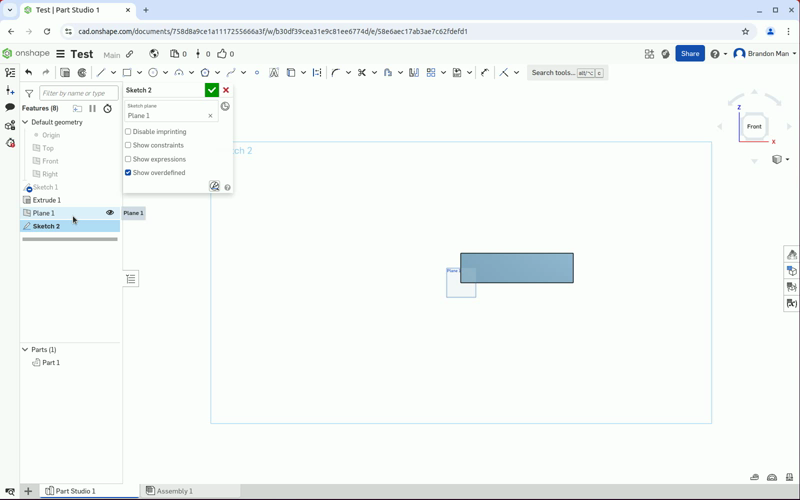
mouse_move(73, 352)
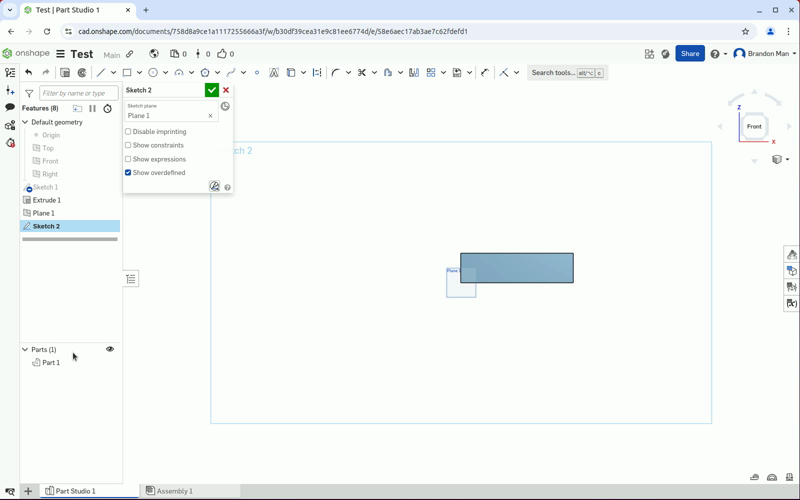
key(y)
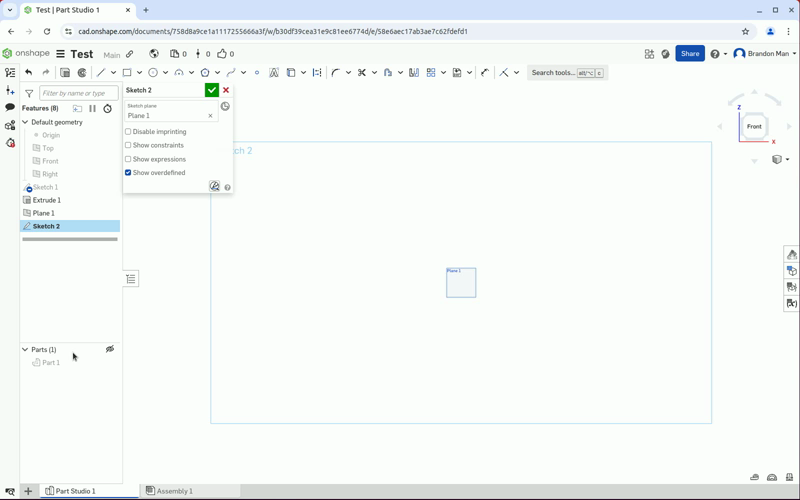
key(l)
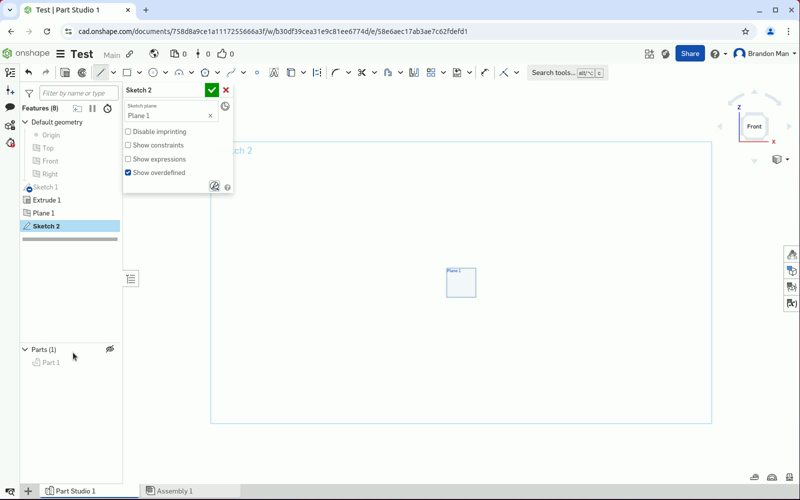
key_down(shift)
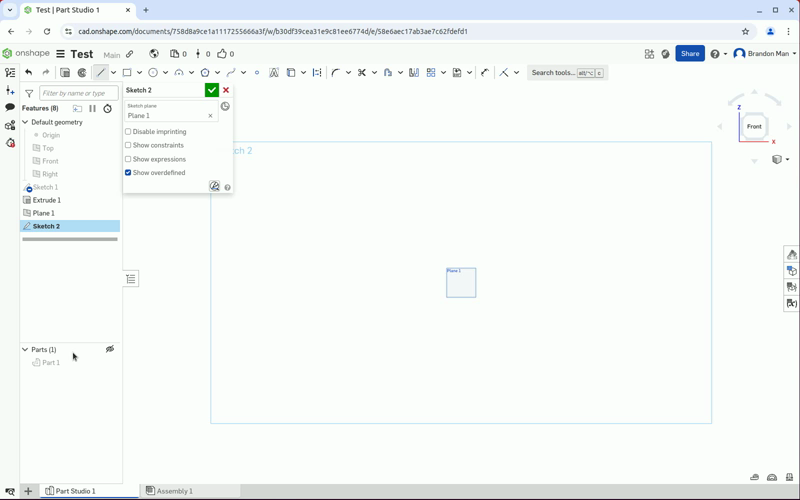
mouse_move(460, 282)
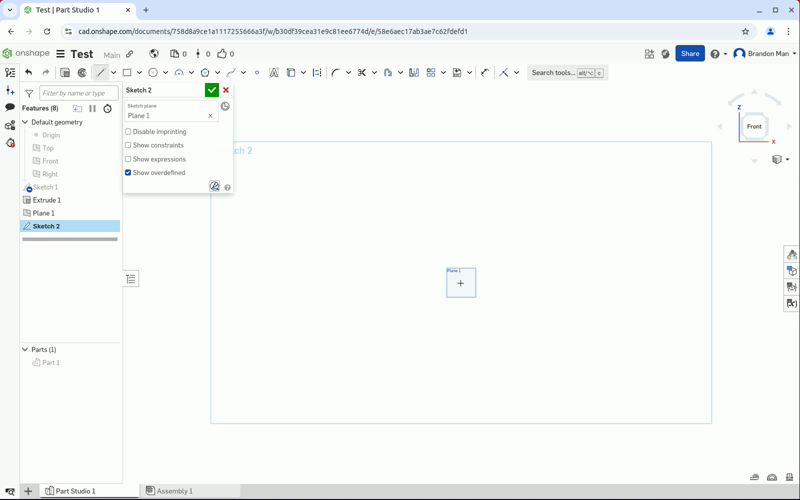
click(460, 282)
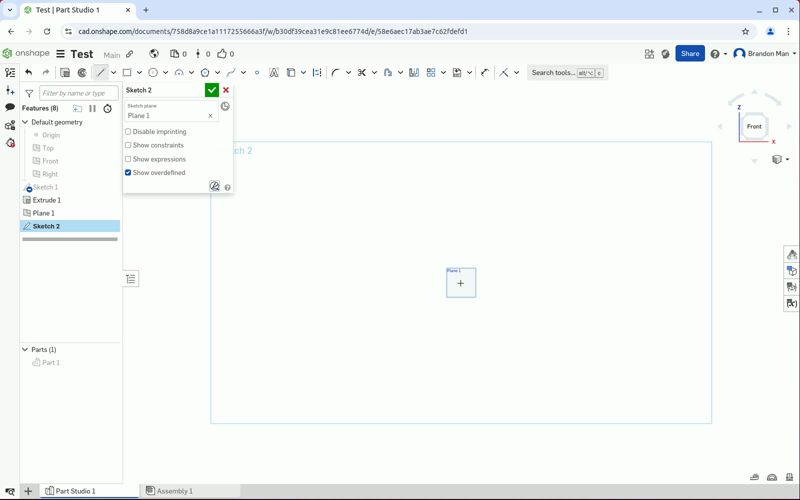
key_up(shift)
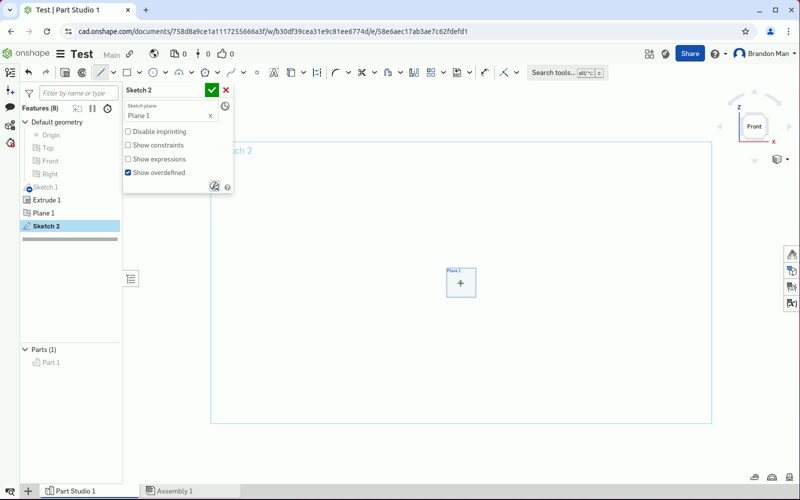
key_down(shift)
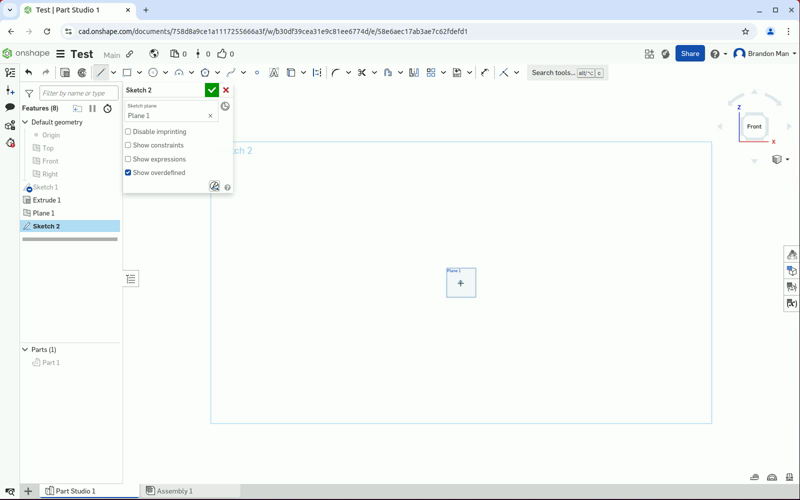
mouse_move(490, 282)
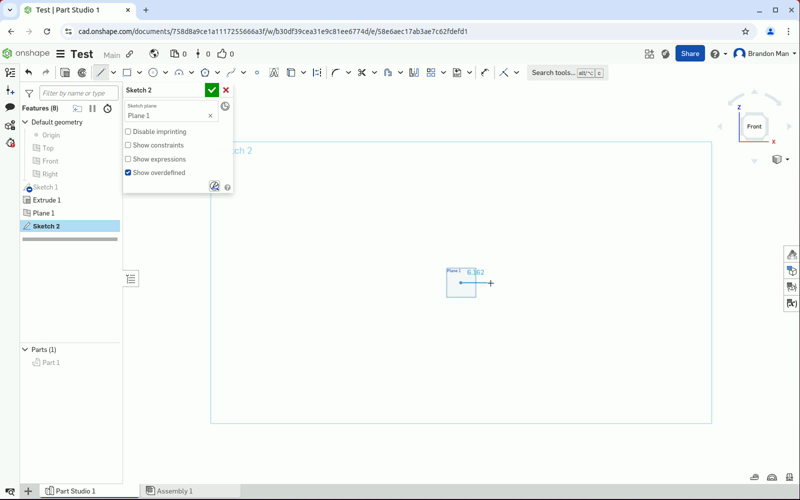
mouse_move(479, 282)
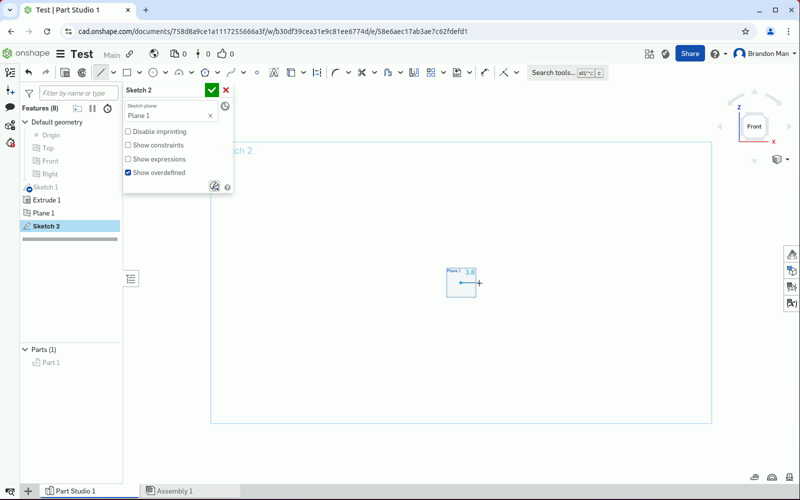
click(479, 282)
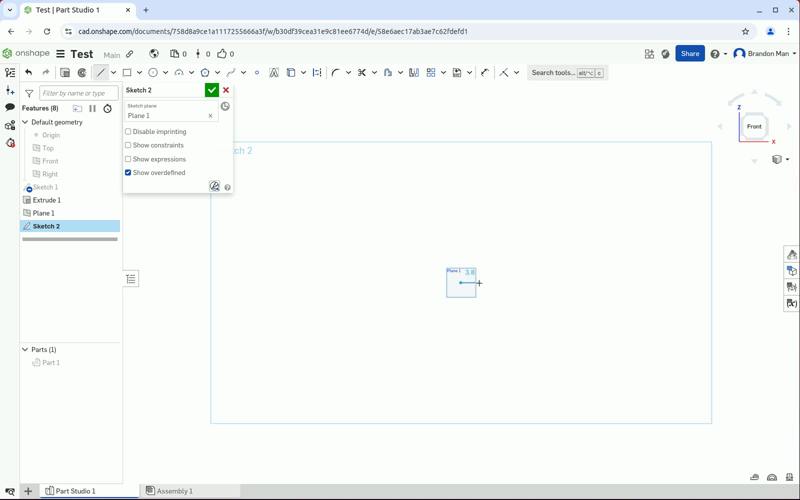
key_up(shift)
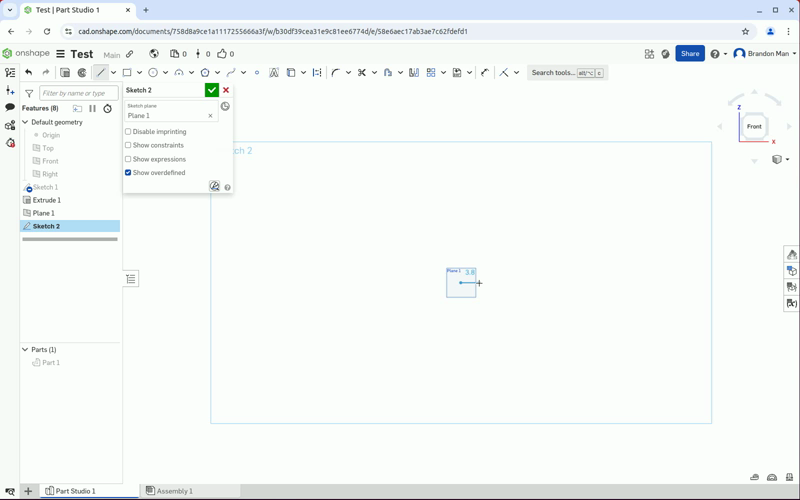
key_down(shift)
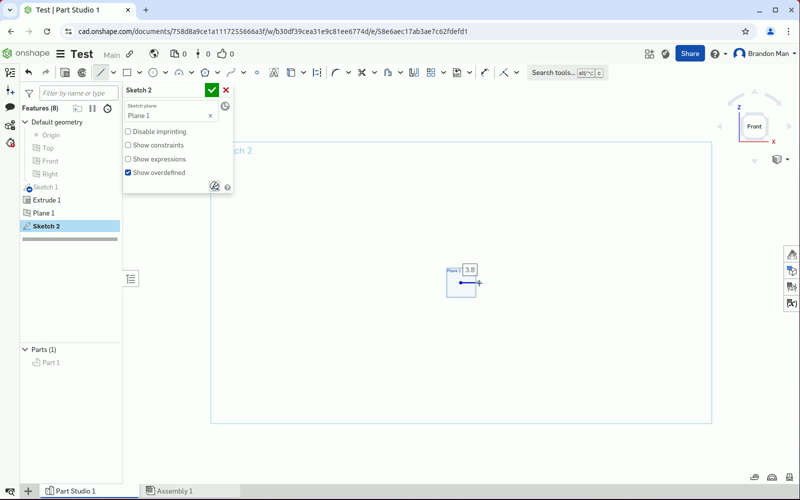
mouse_move(509, 282)
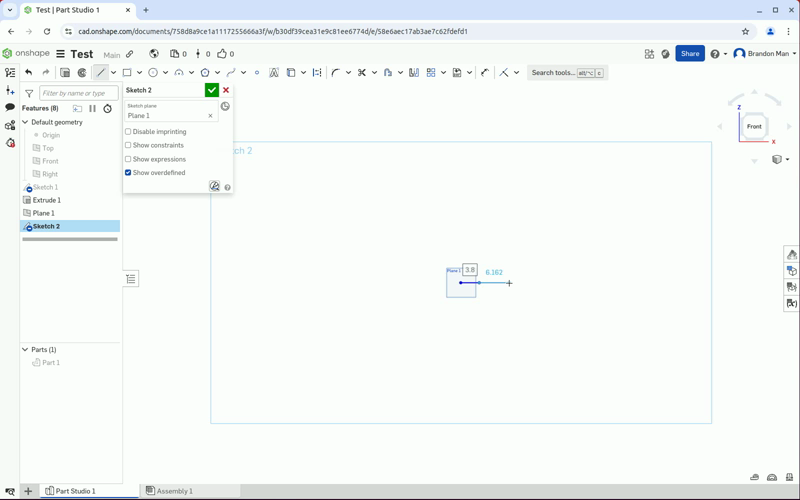
mouse_move(479, 252)
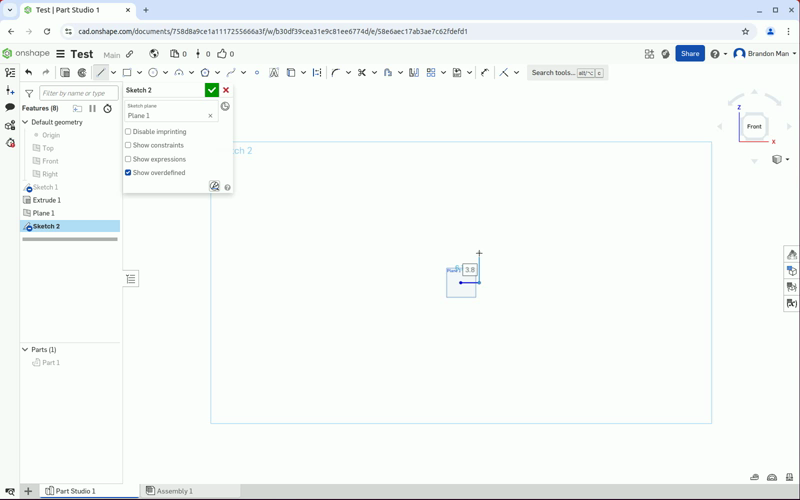
click(479, 252)
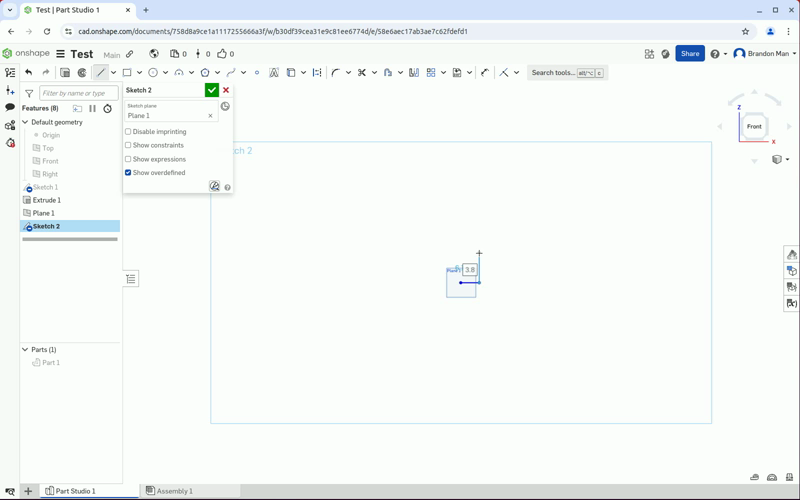
key_up(shift)
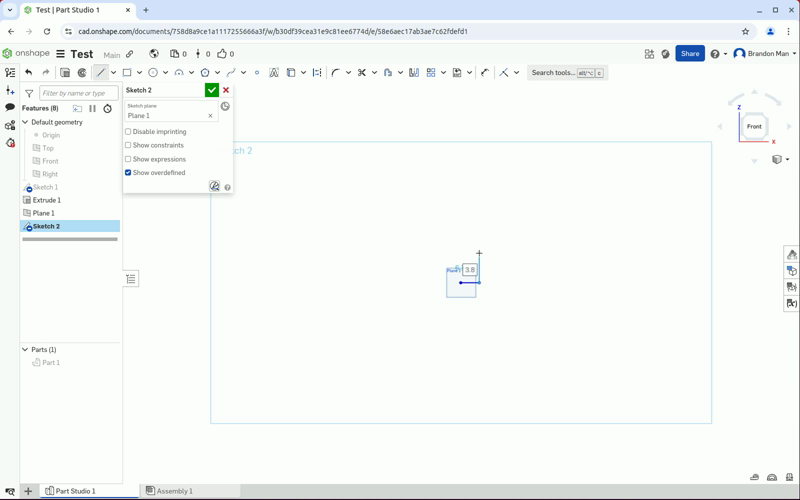
key_down(shift)
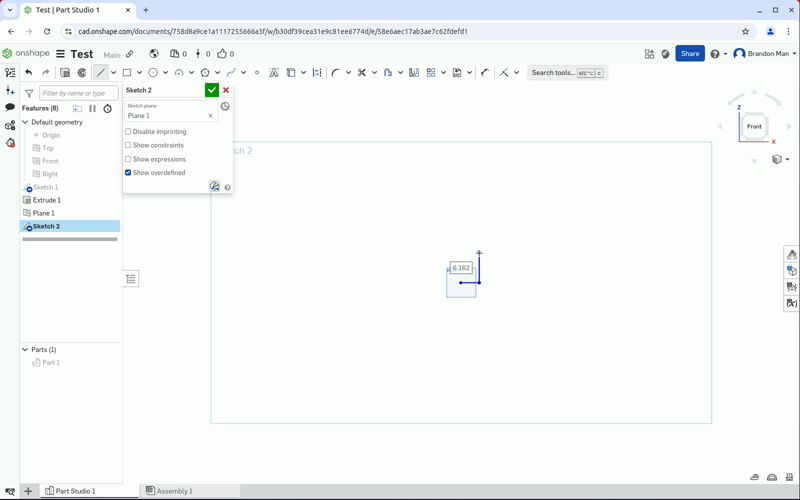
mouse_move(509, 252)
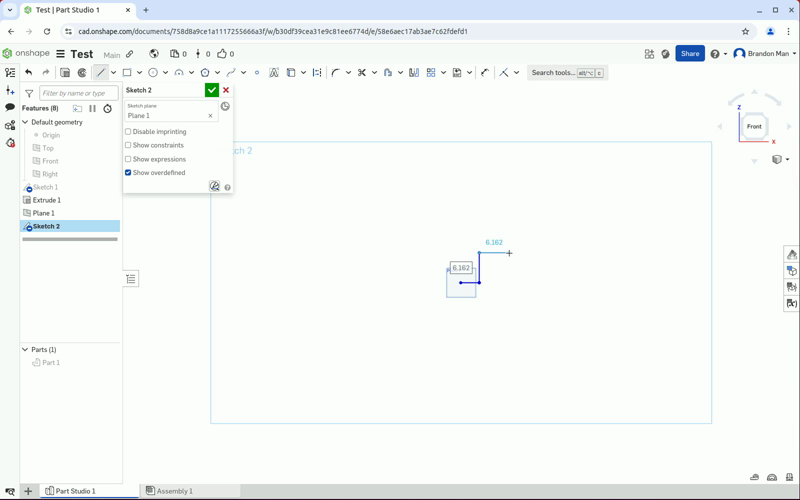
mouse_move(460, 252)
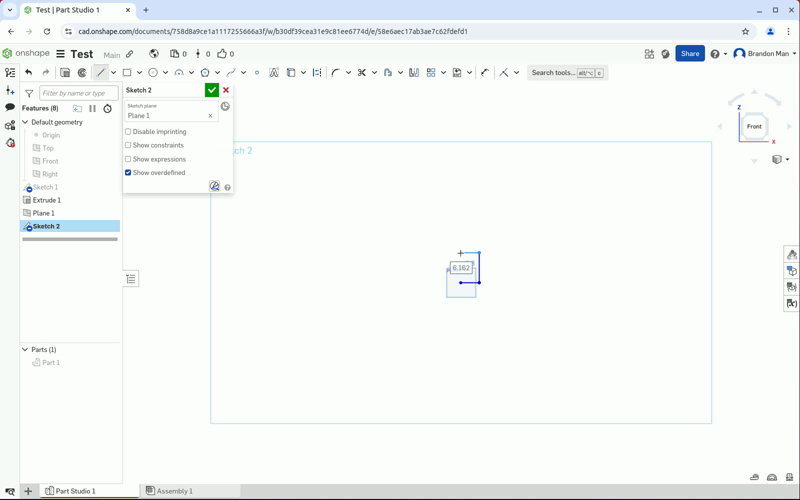
click(460, 252)
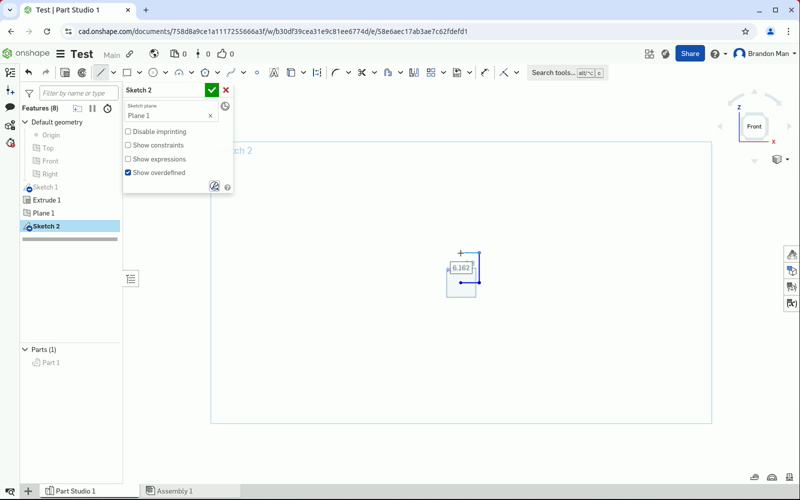
key_up(shift)
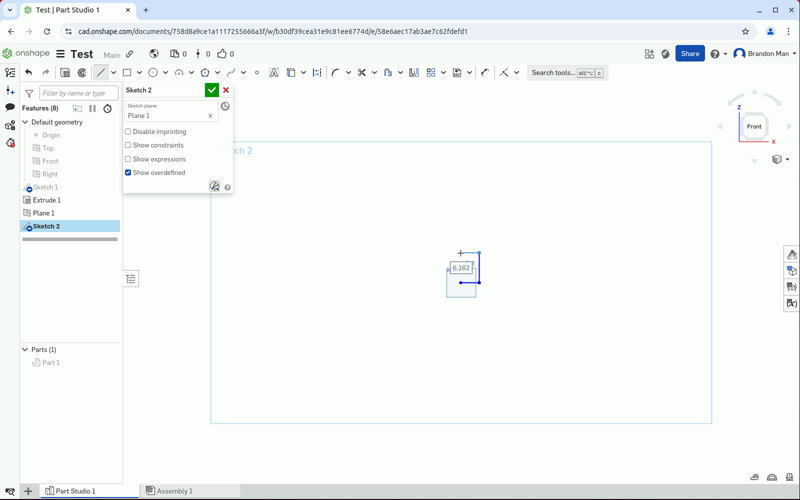
mouse_move(490, 252)
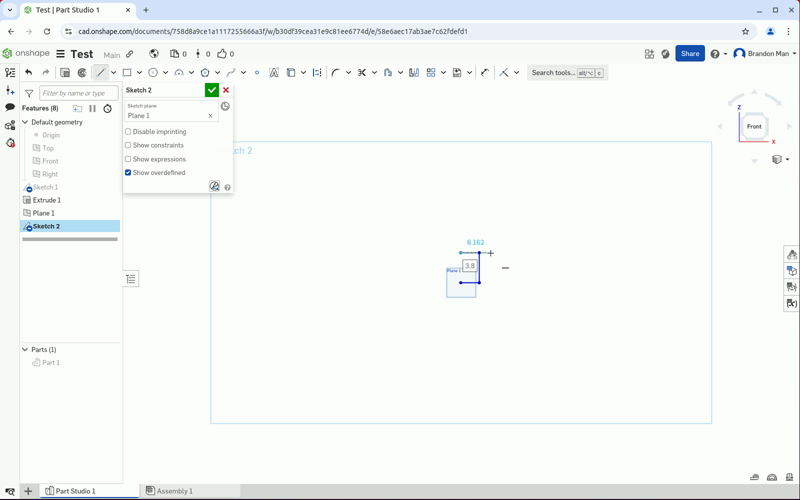
key_down(shift)
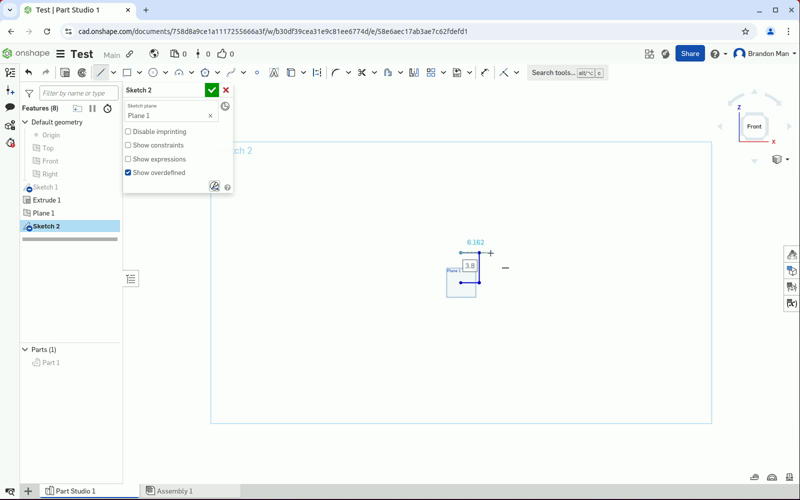
mouse_move(460, 282)
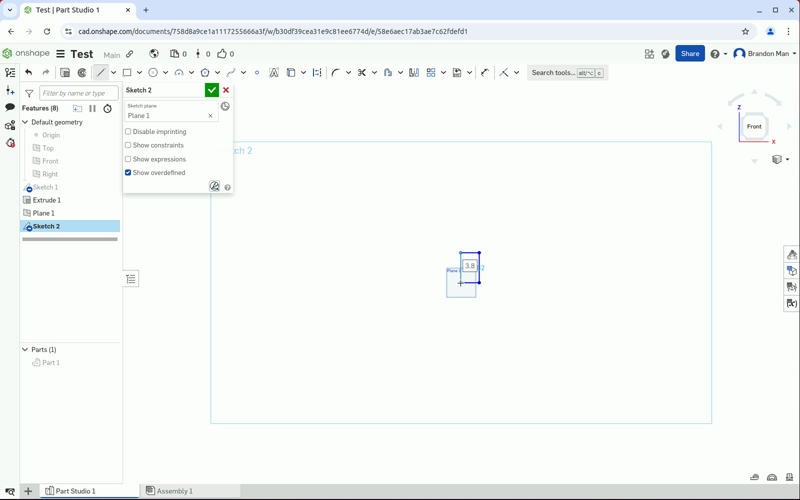
key_up(shift)
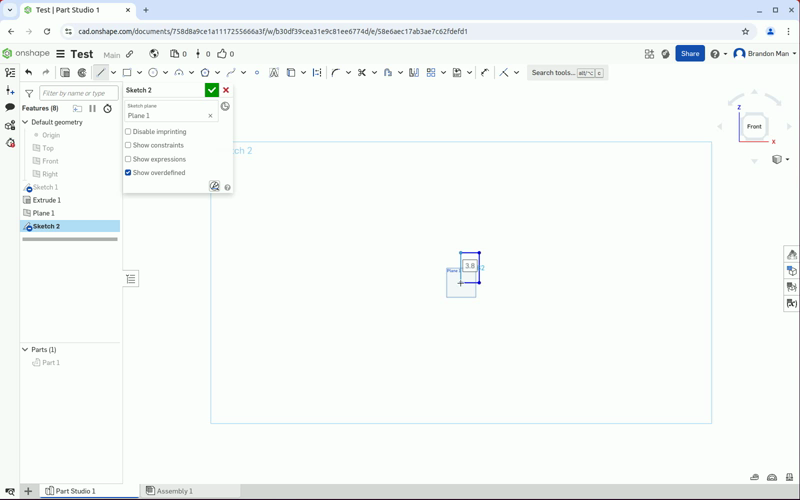
click(460, 282)
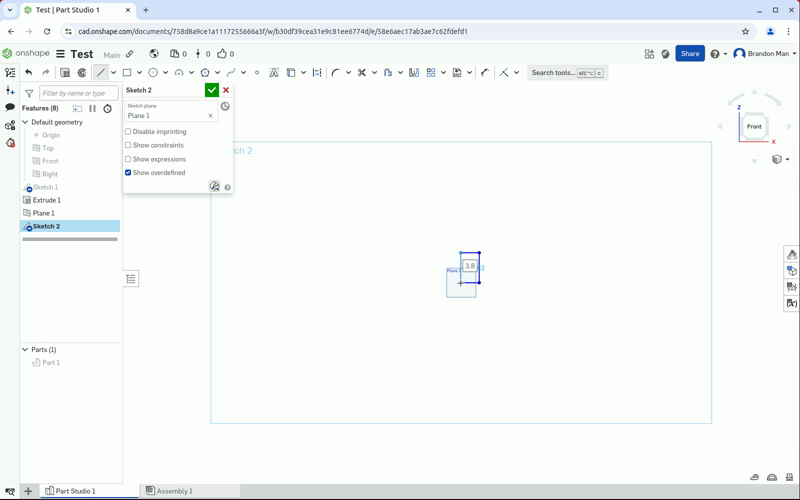
key(esc)
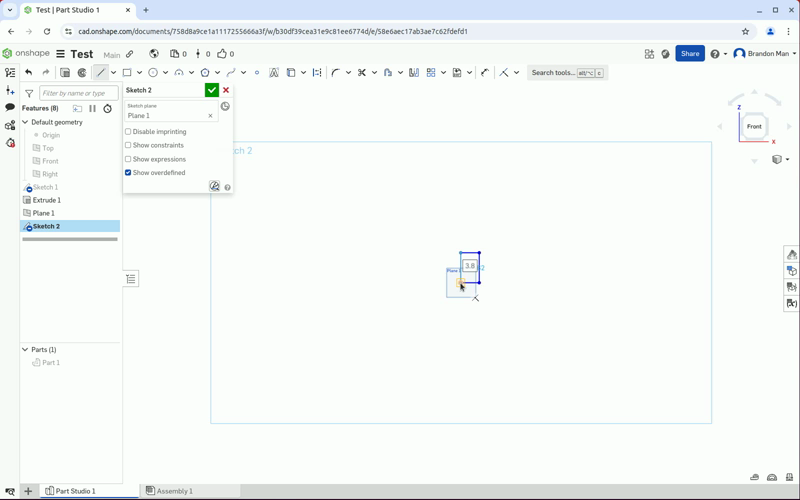
mouse_move(474, 254)
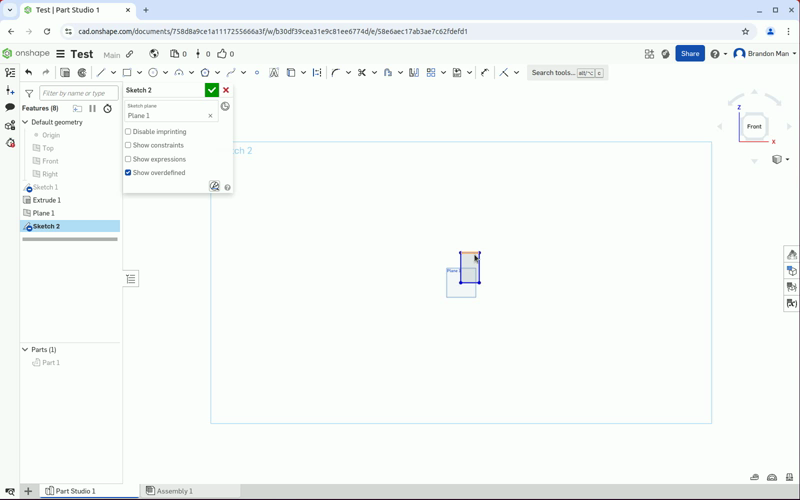
scroll(6)
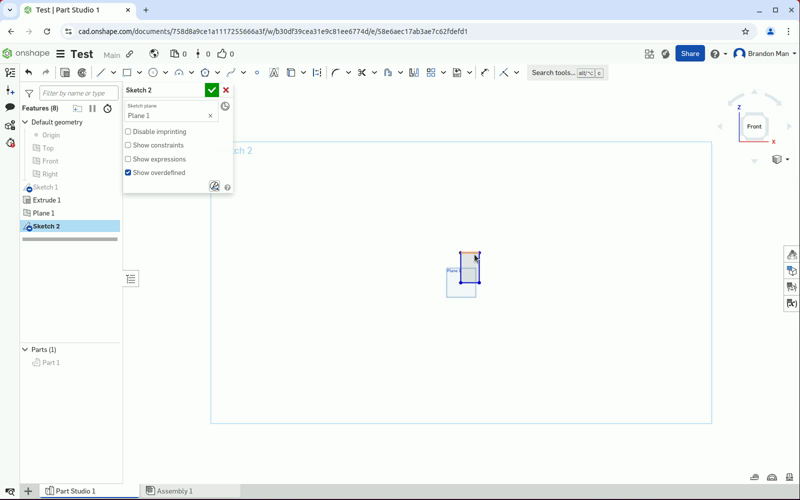
scroll(6)
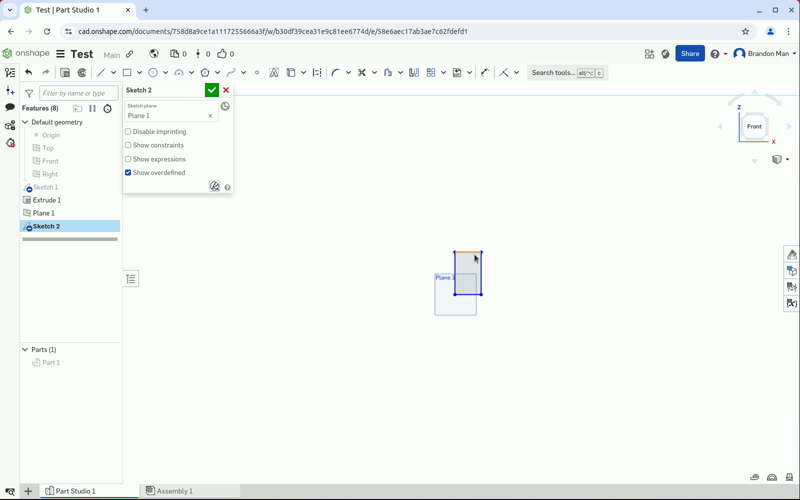
scroll(6)
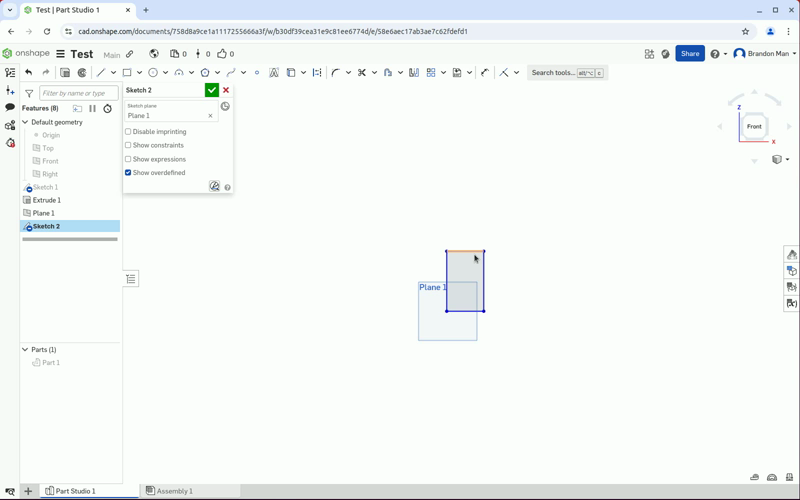
scroll(6)
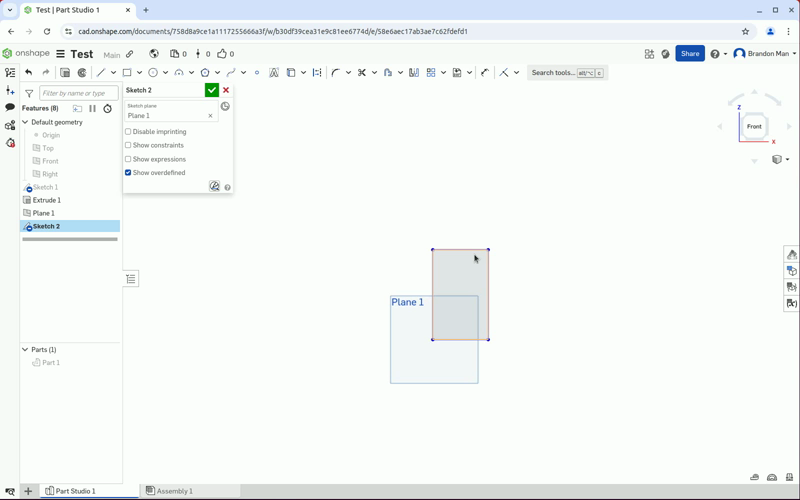
scroll(6)
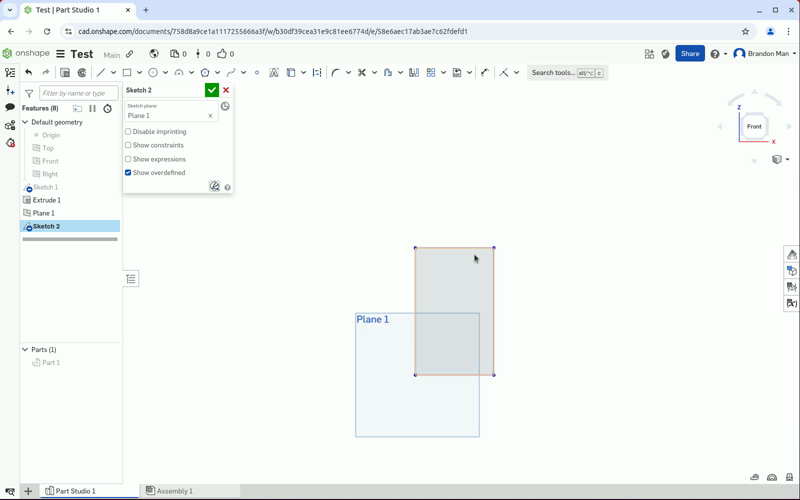
scroll(6)
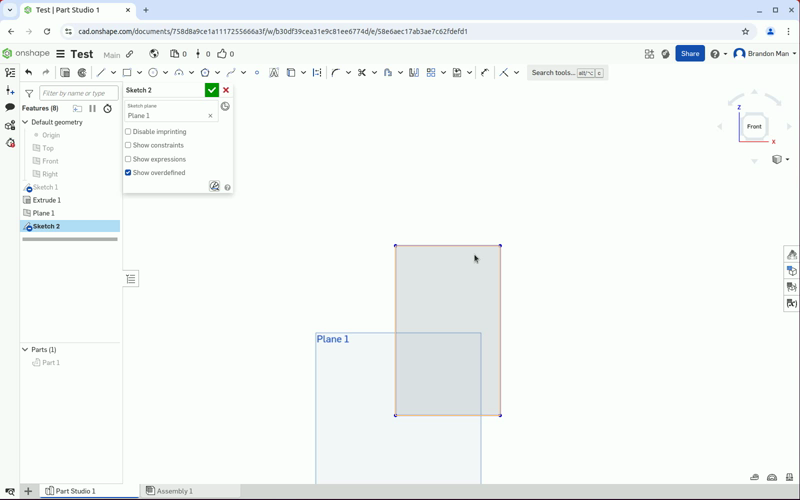
scroll(6)
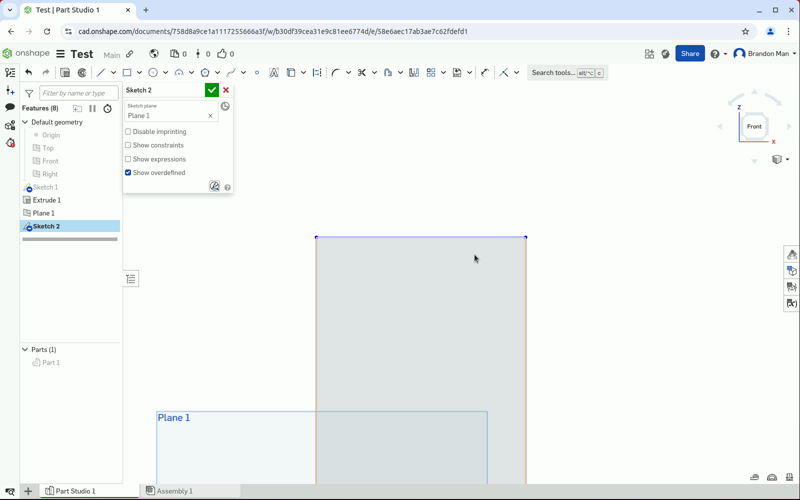
click(474, 254)
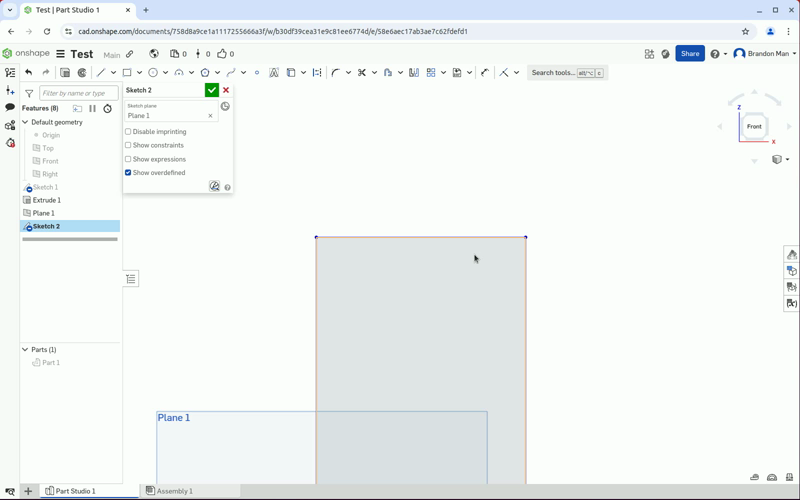
scroll(-6)
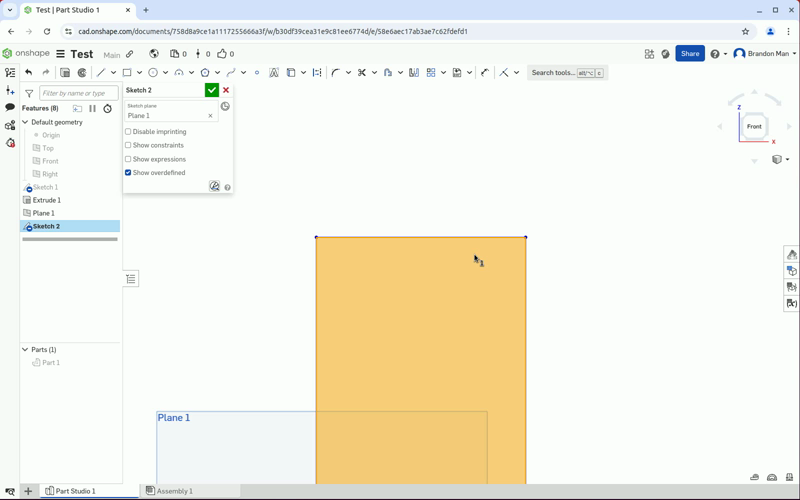
scroll(-6)
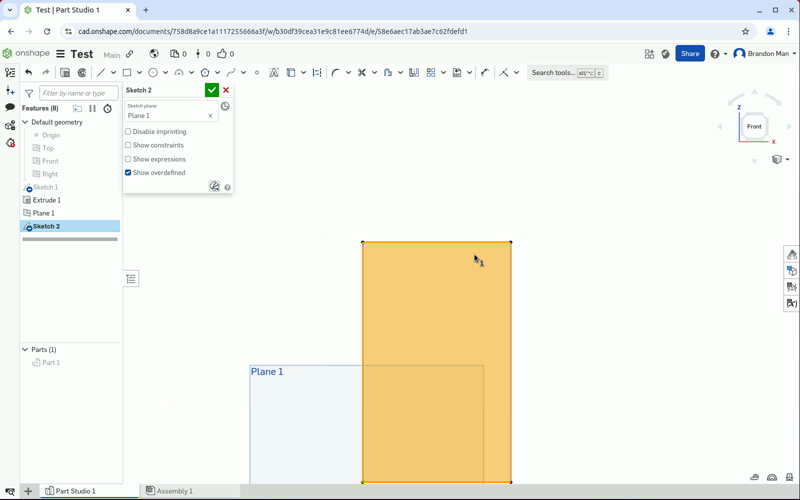
scroll(-6)
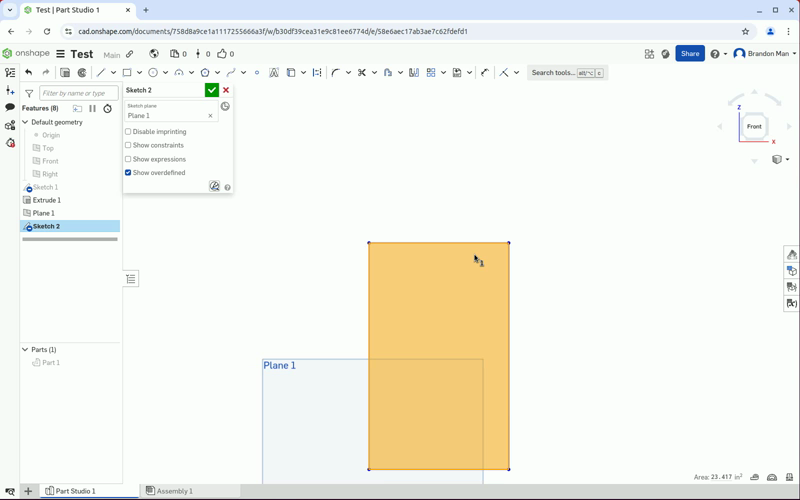
scroll(-6)
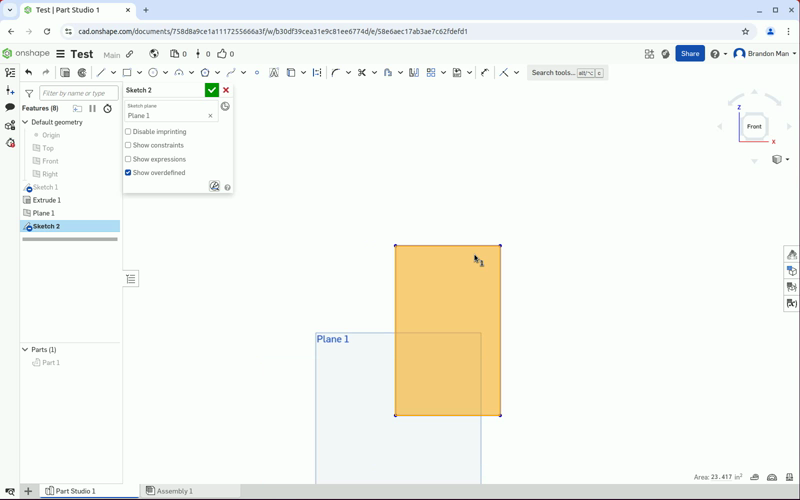
scroll(-6)
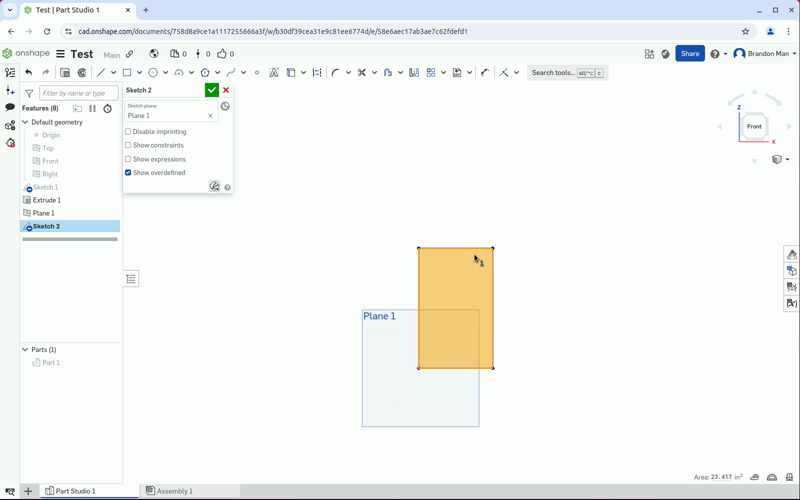
scroll(-6)
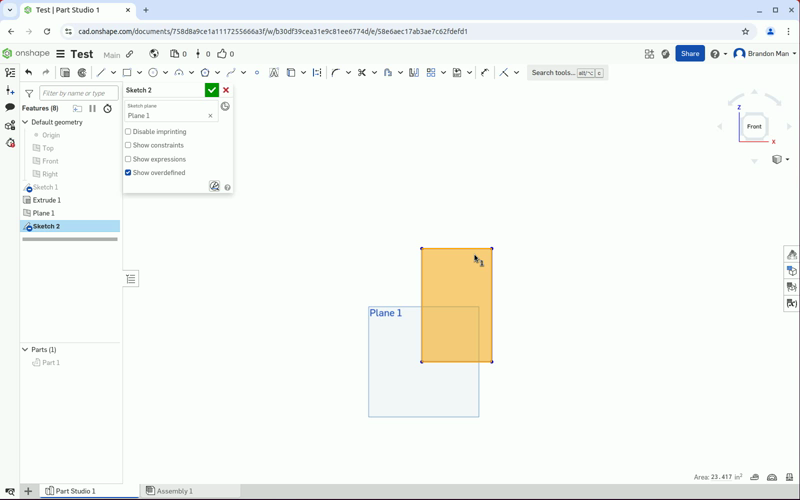
scroll(-6)
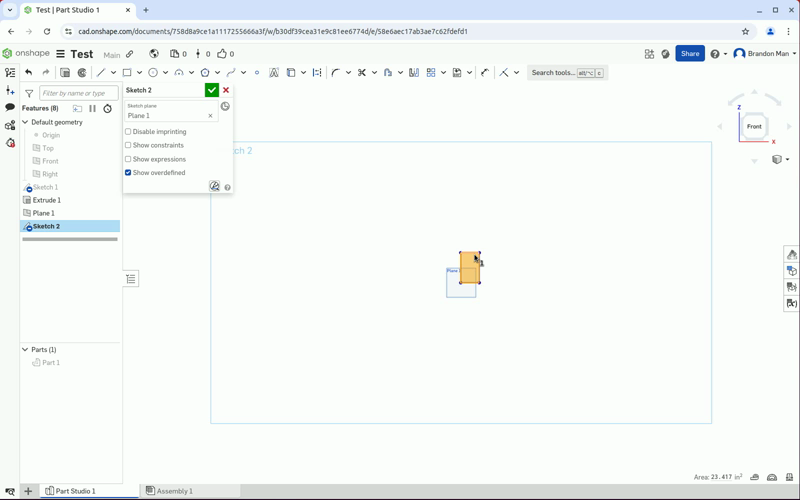
mouse_move(73, 352)
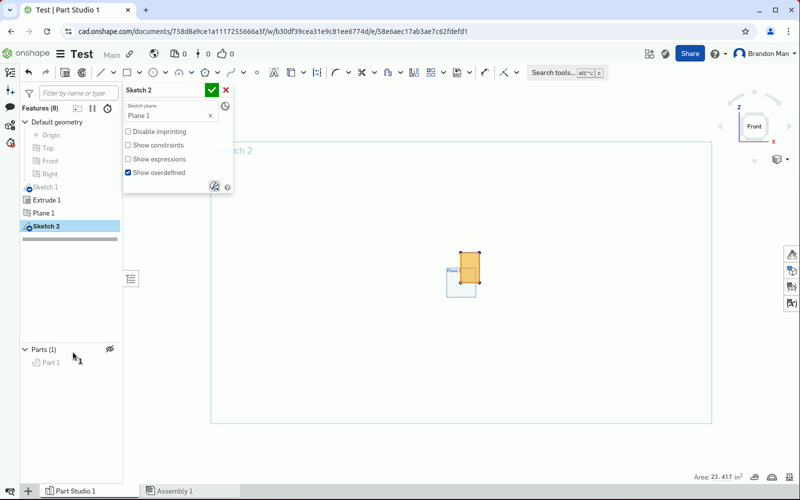
key(shift+y)
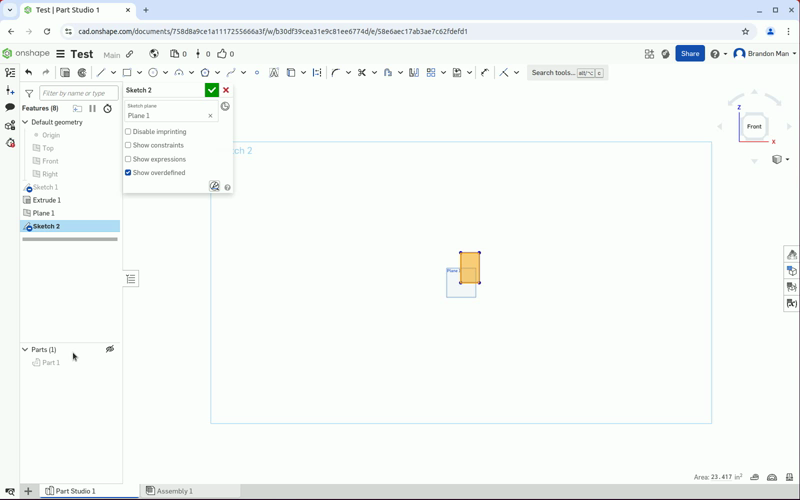
key(shift+e)
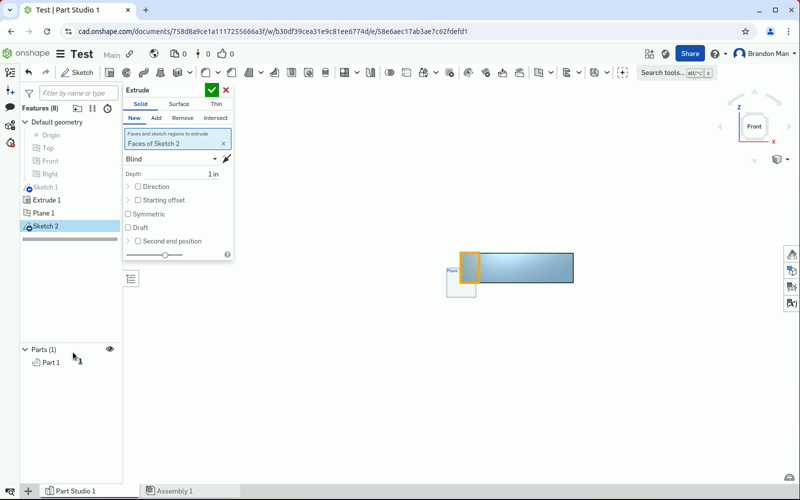
mouse_move(143, 106)
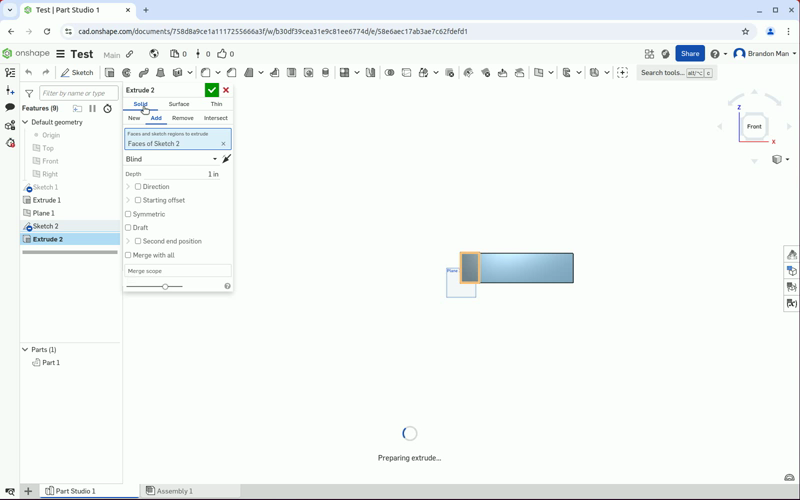
click(143, 106)
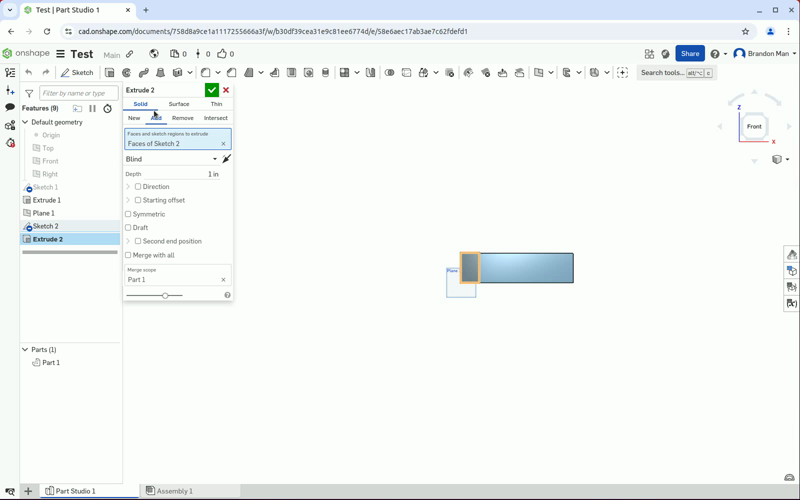
mouse_move(186, 120)
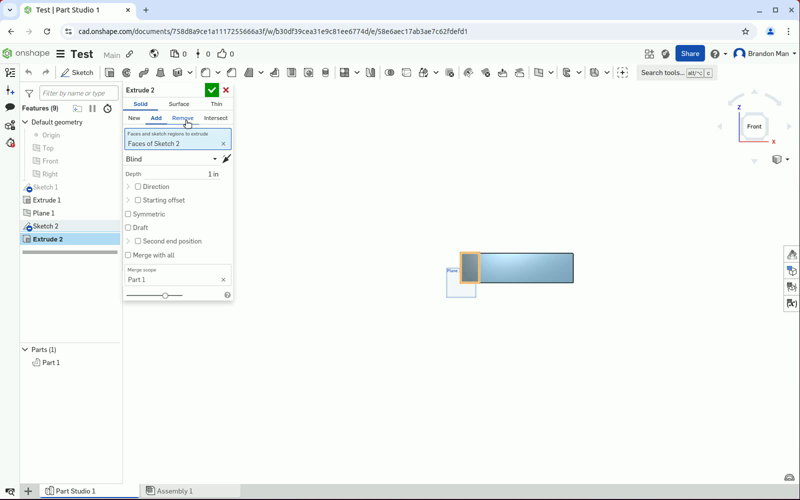
click(186, 120)
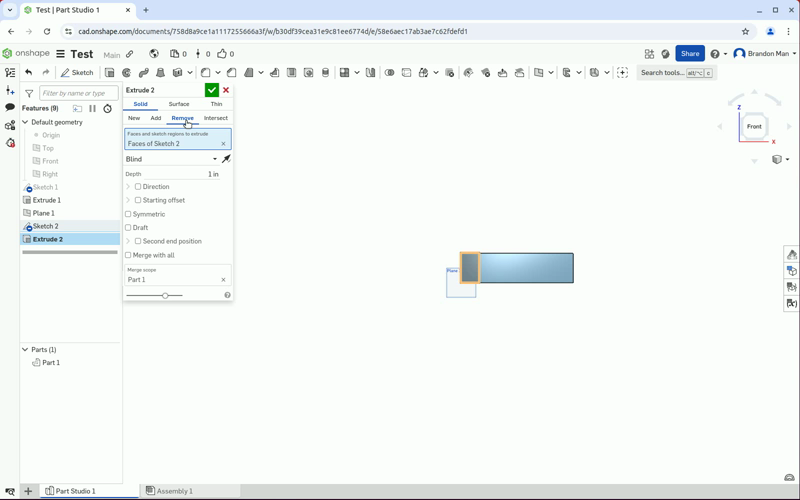
key(tab, 4)
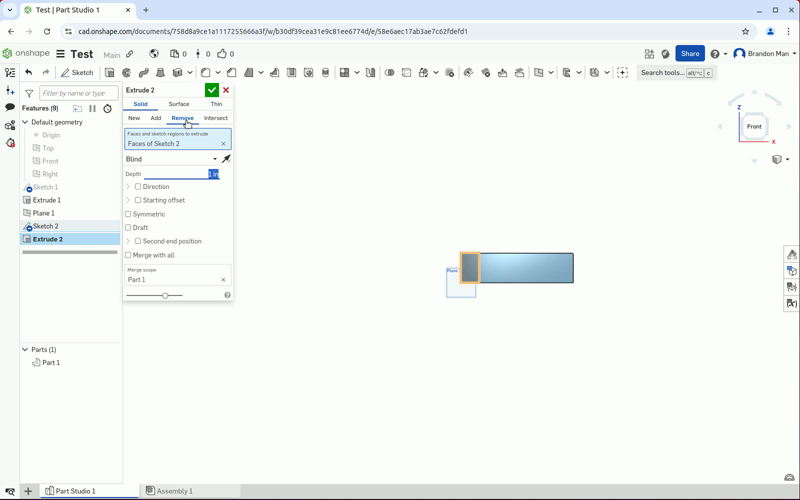
text(2.166)
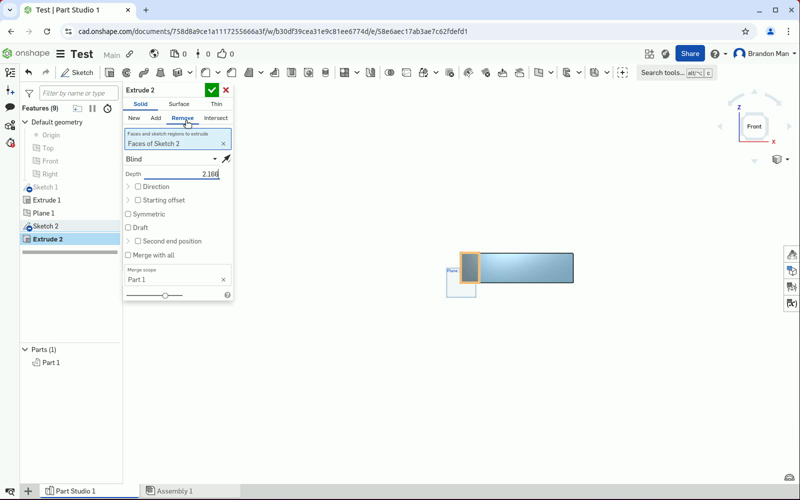
key(tab, 6)
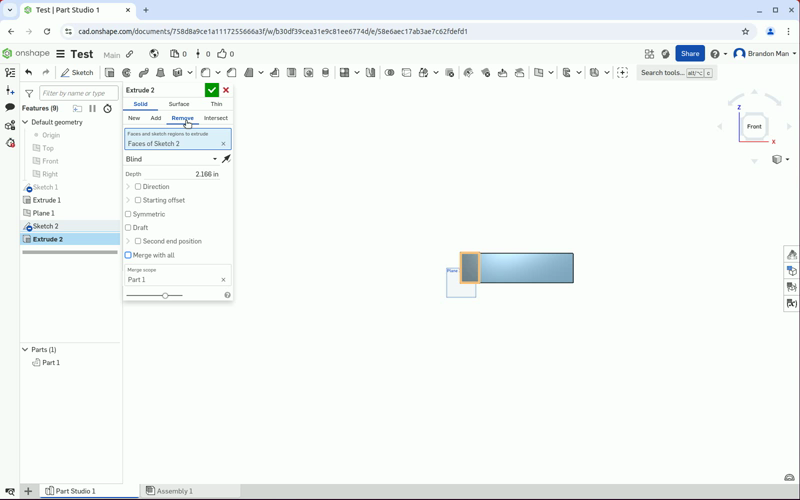
key(space)
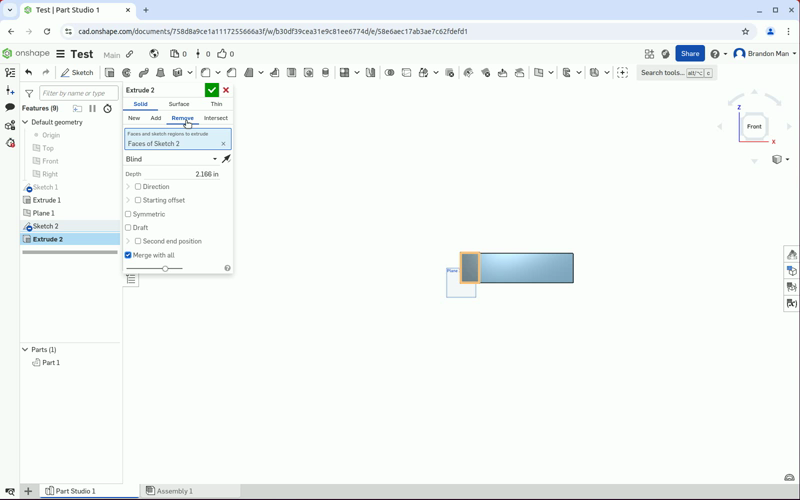
key(enter)
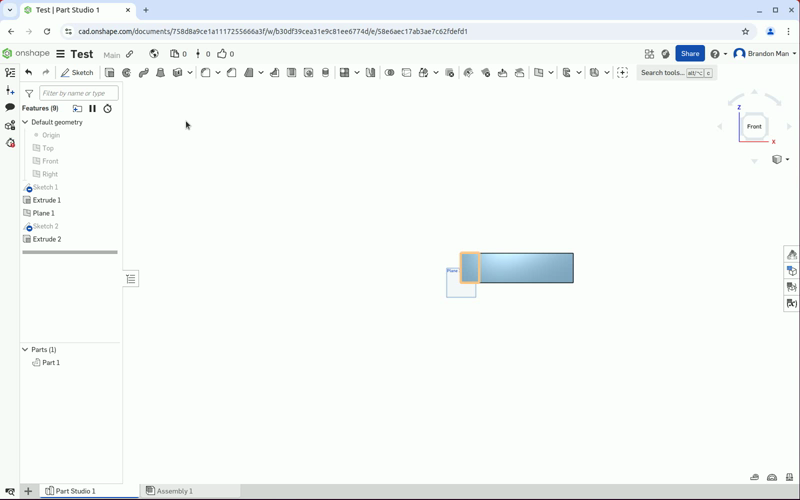
key(shift+h)
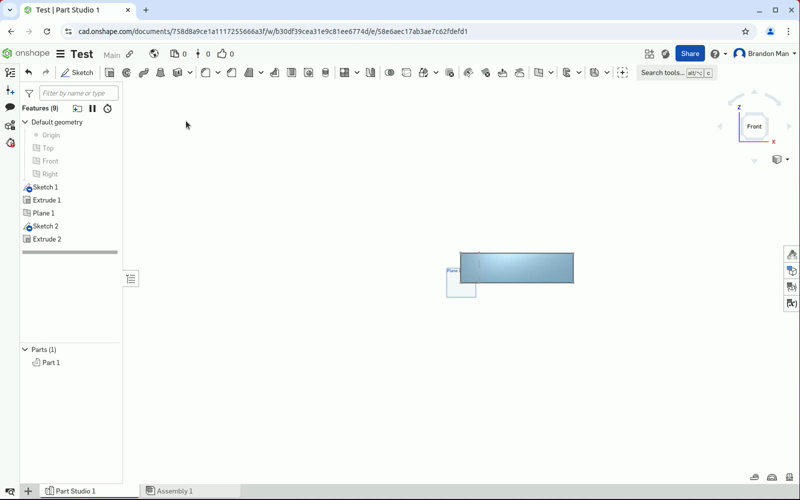
key(shift+h)
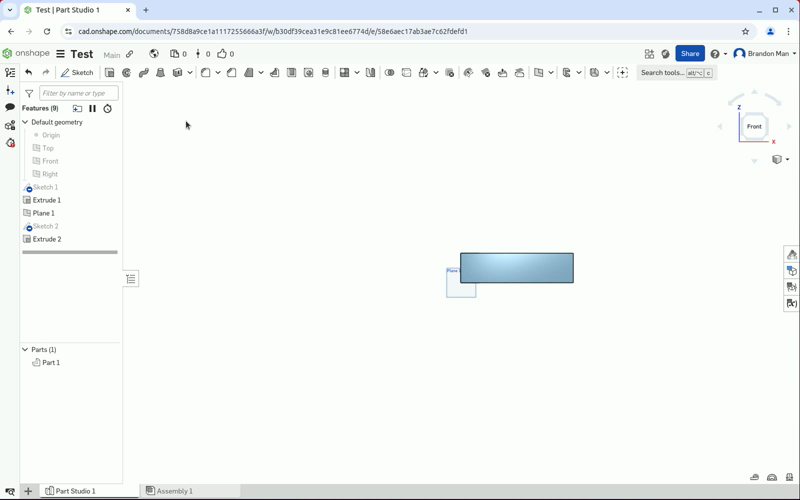
mouse_move(73, 189)
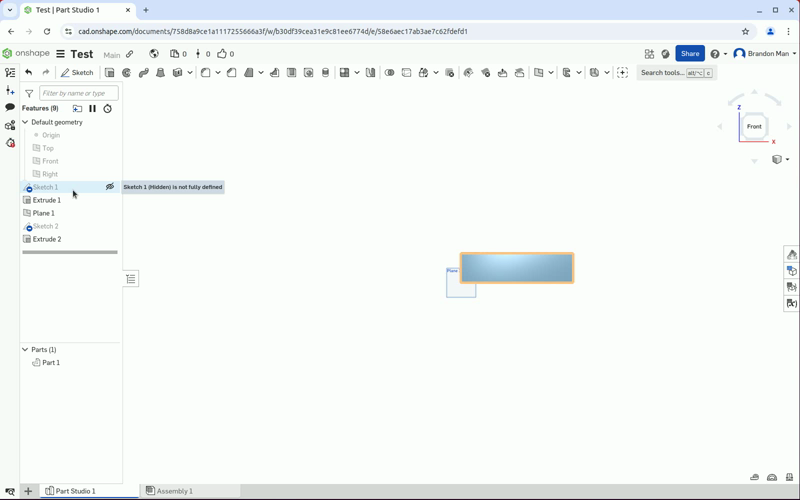
click(73, 189)
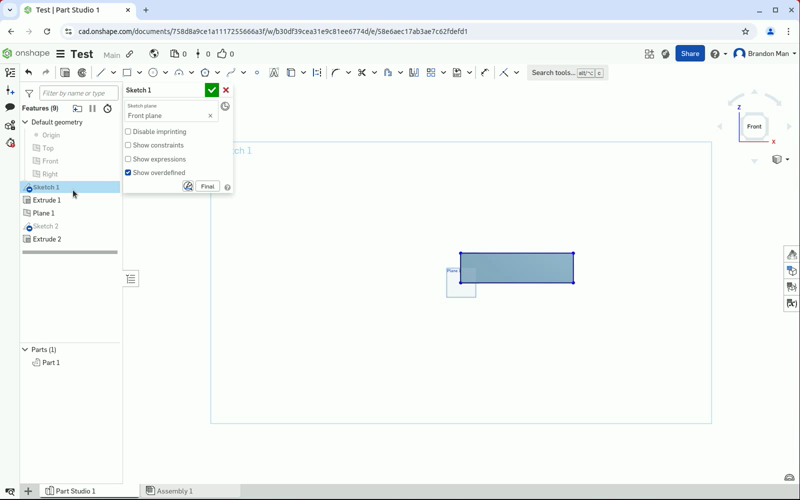
mouse_move(229, 92)
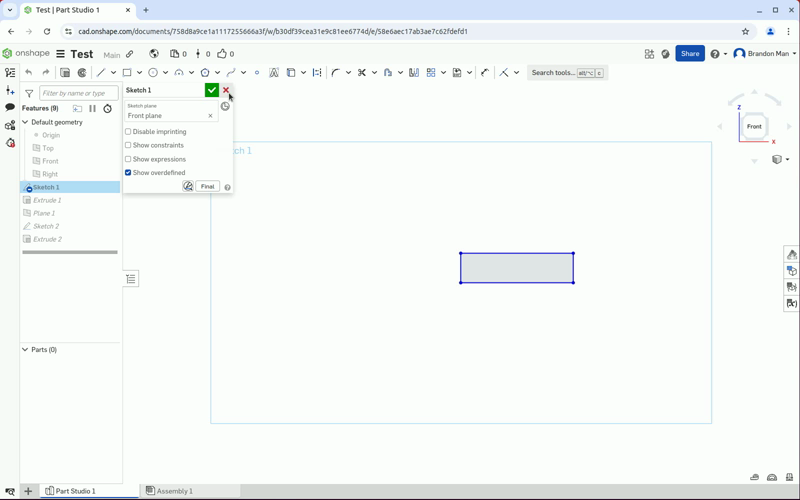
click(229, 92)
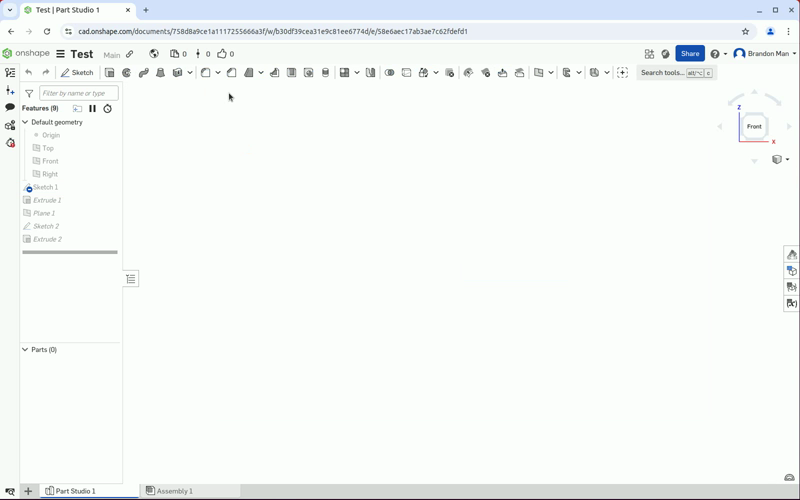
key(shift+s)
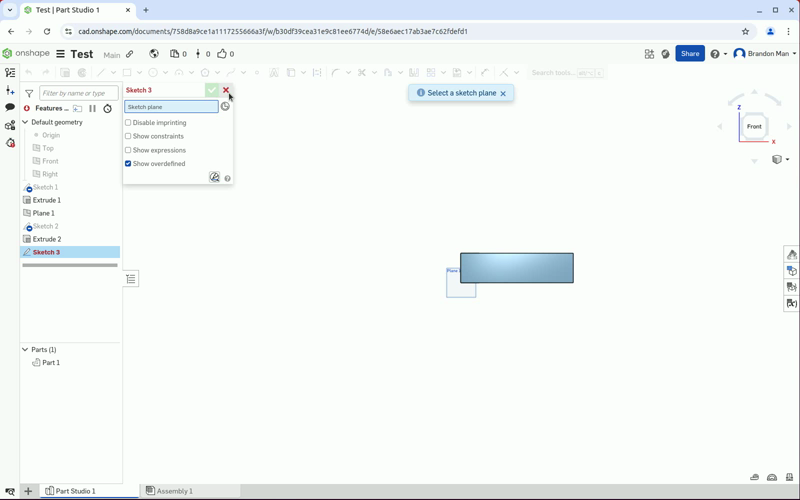
mouse_move(73, 215)
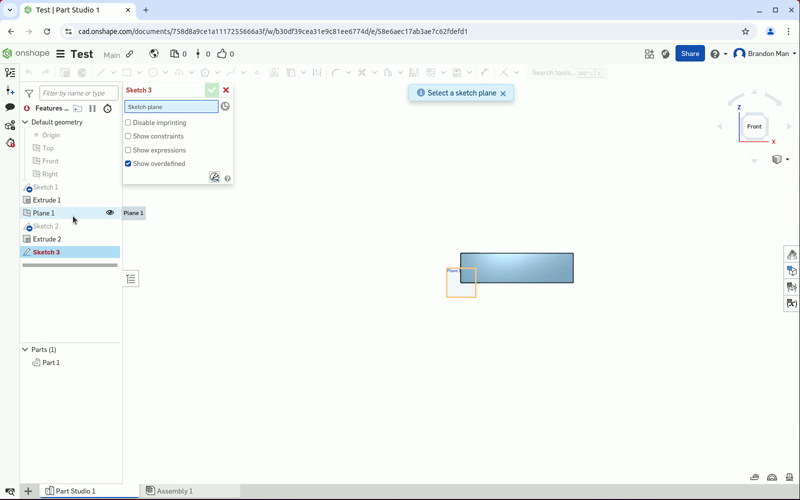
click(73, 215)
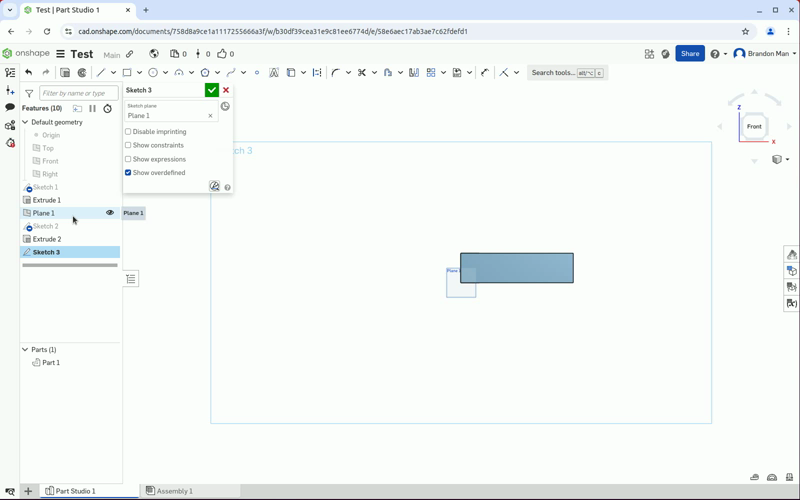
mouse_move(73, 352)
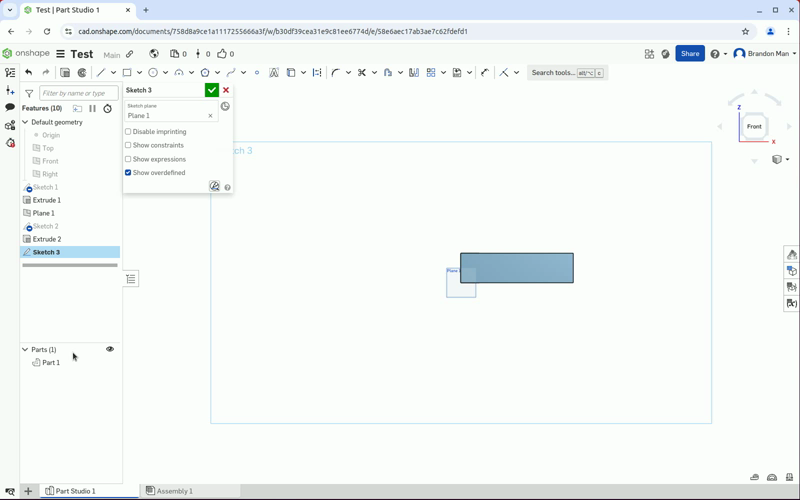
key(y)
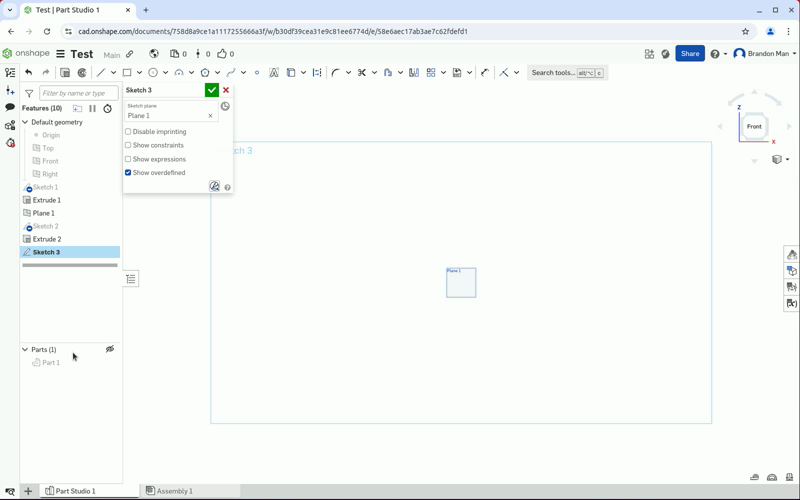
key(l)
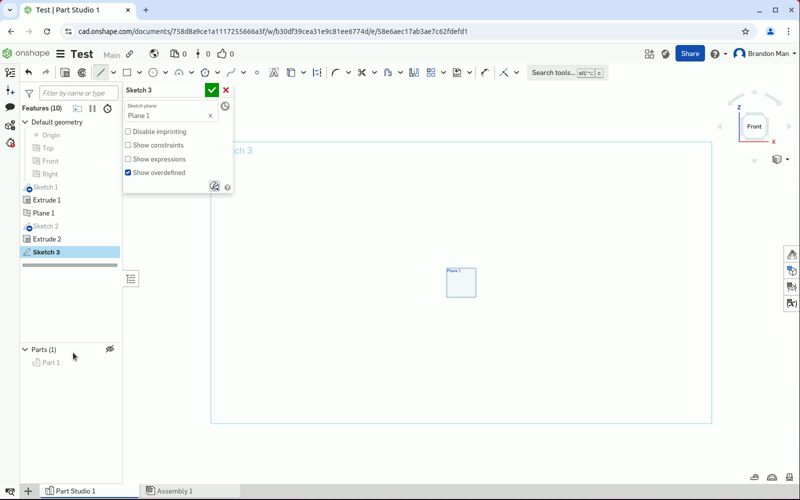
key_down(shift)
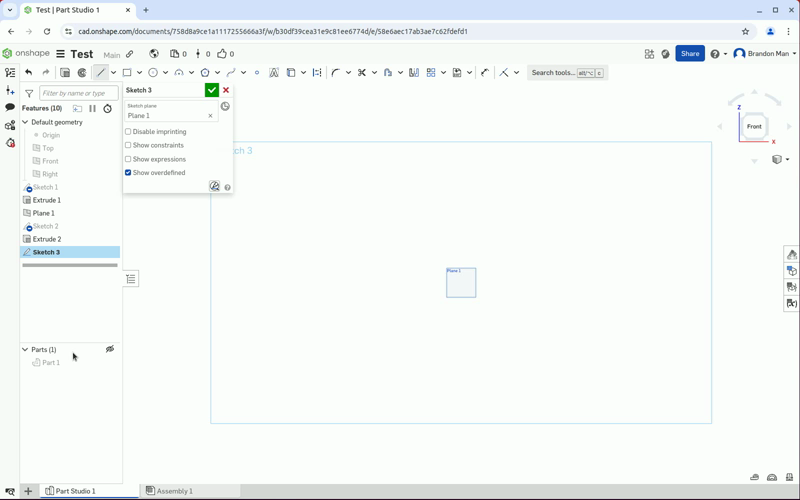
mouse_move(501, 282)
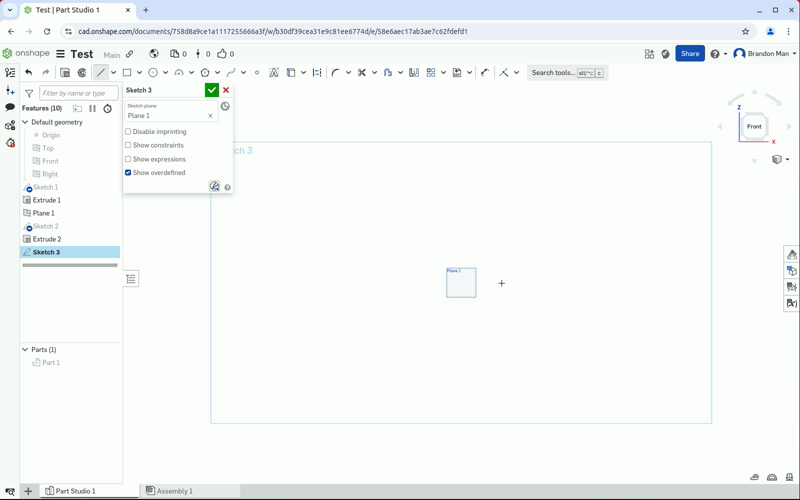
click(501, 282)
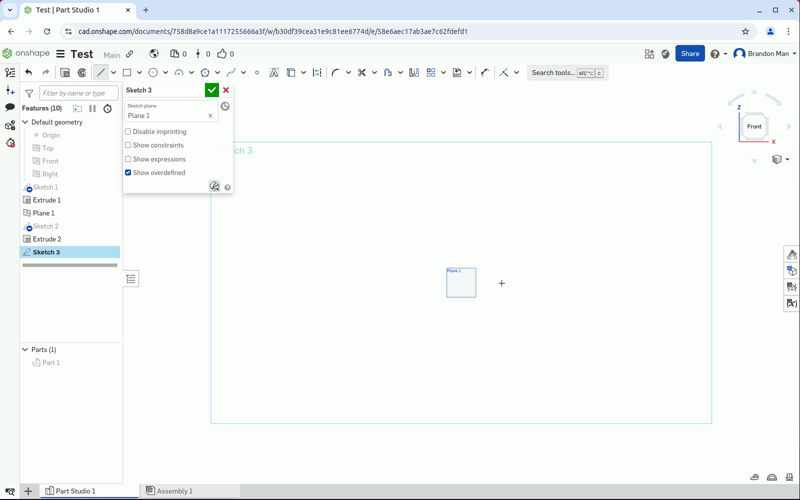
key_up(shift)
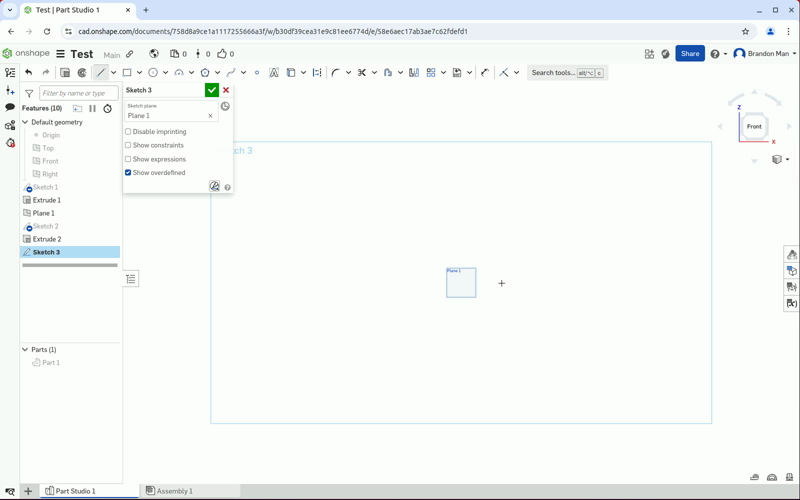
key_down(shift)
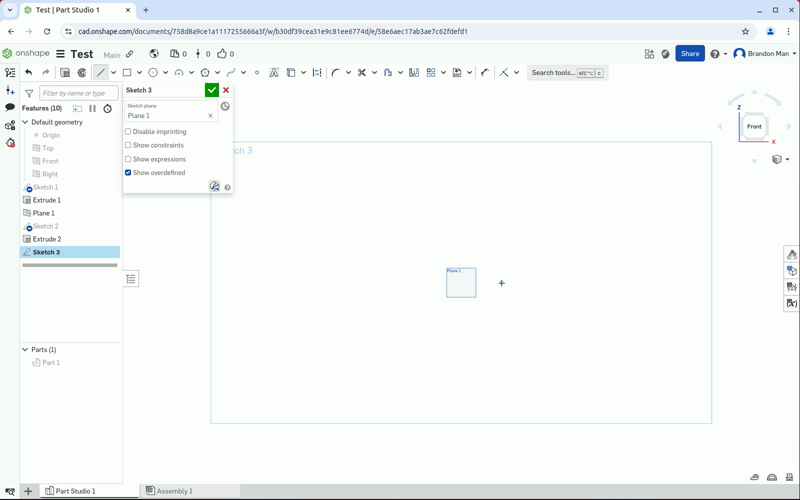
mouse_move(531, 282)
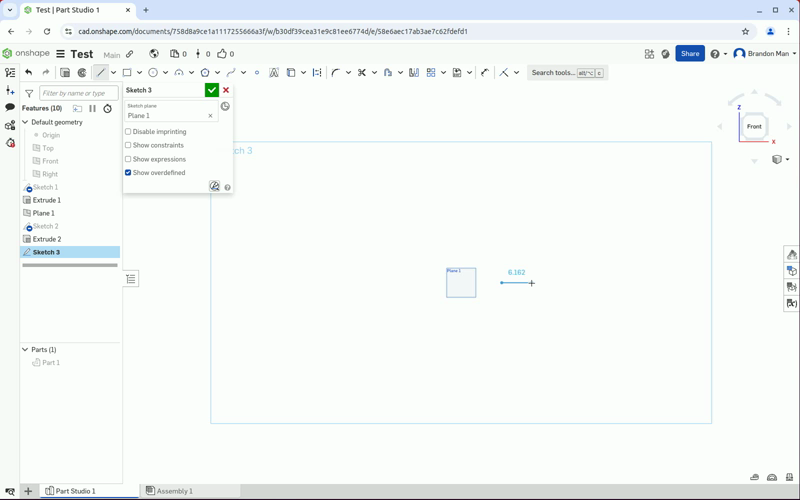
mouse_move(507, 282)
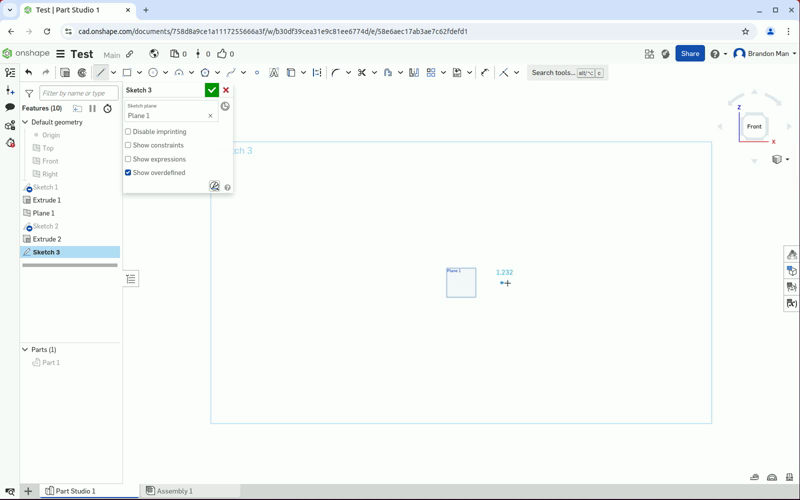
scroll(6)
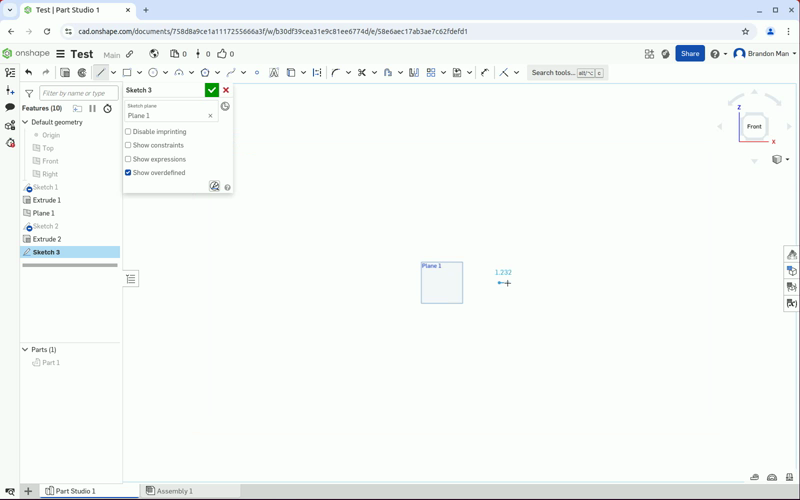
scroll(6)
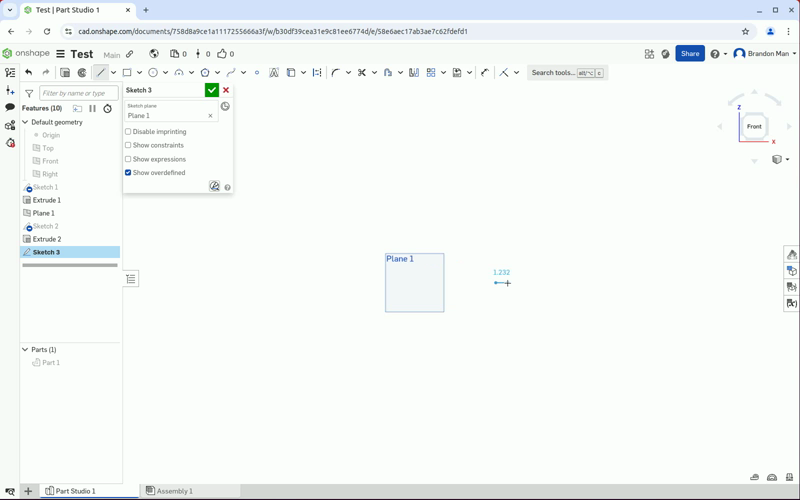
scroll(6)
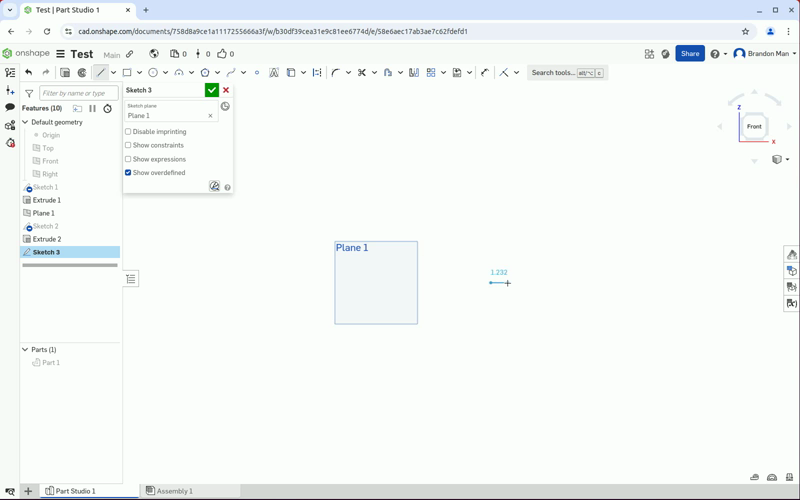
scroll(6)
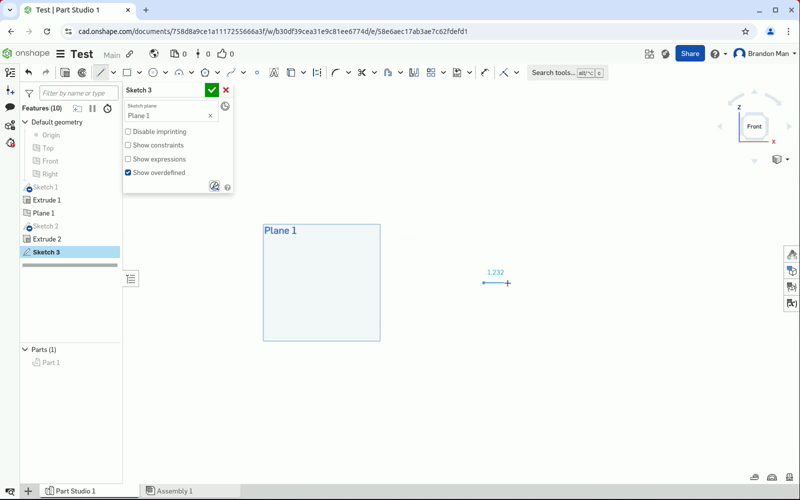
scroll(6)
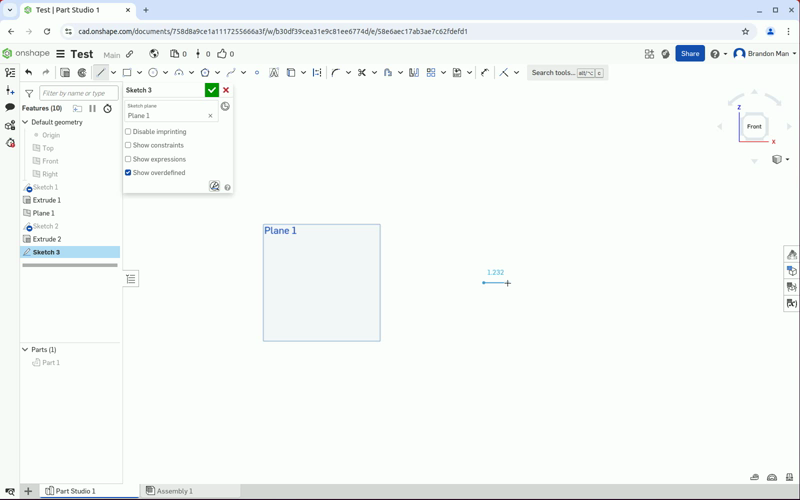
scroll(6)
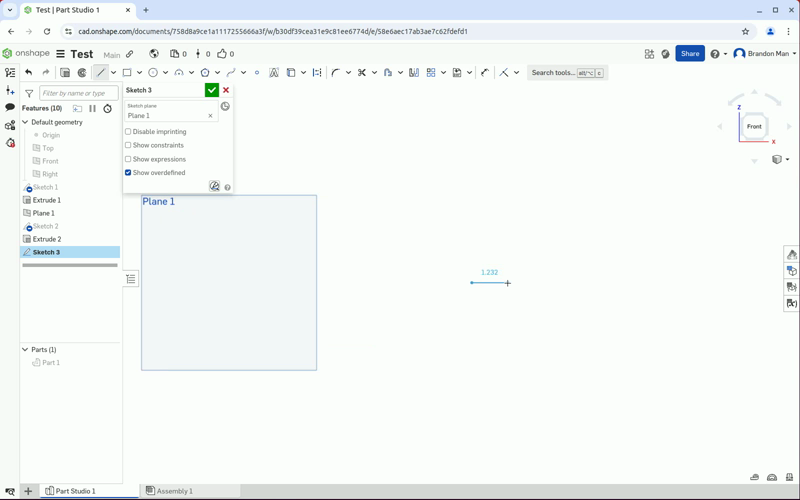
scroll(6)
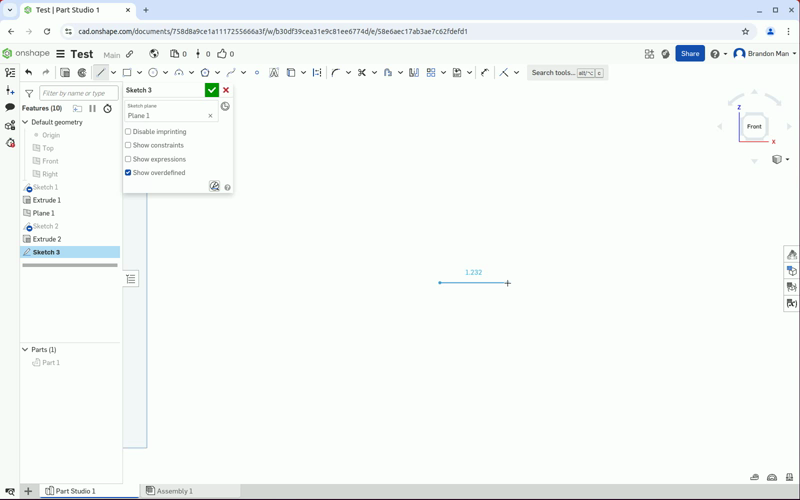
click(507, 282)
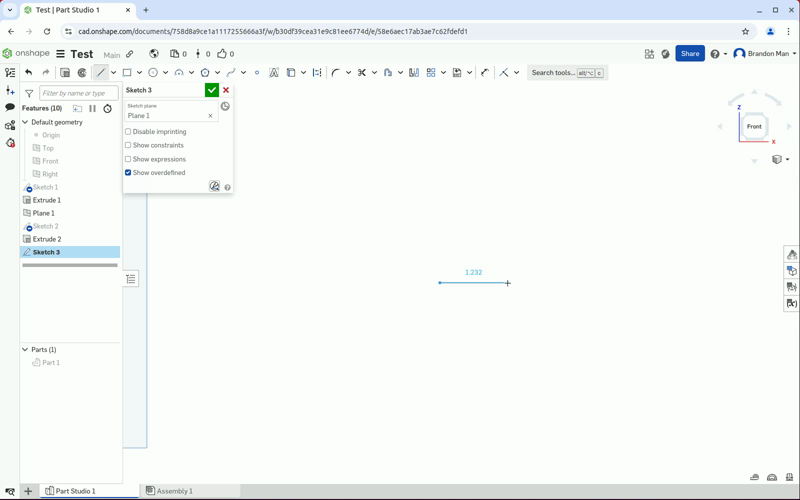
scroll(-6)
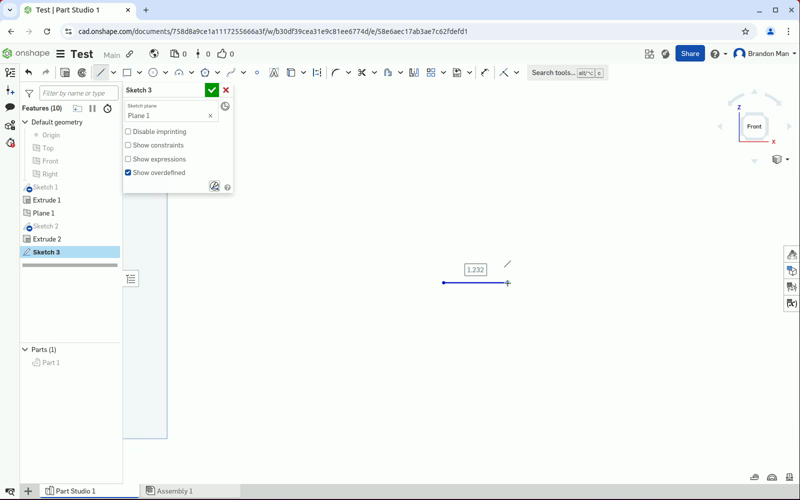
scroll(-6)
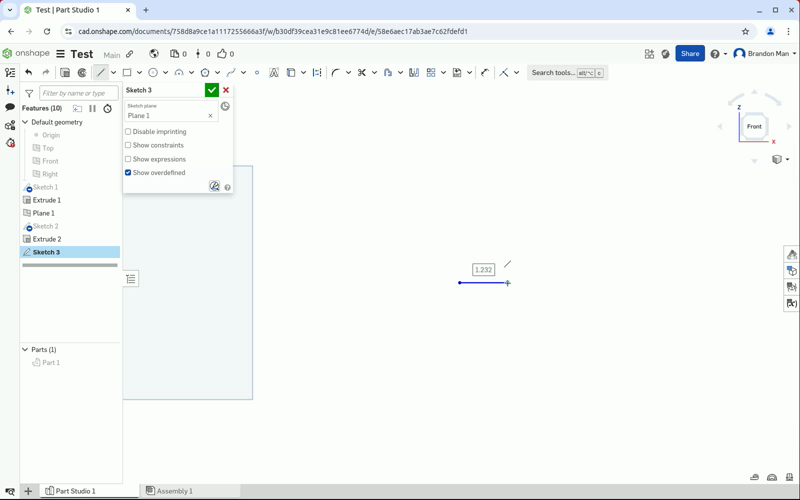
scroll(-6)
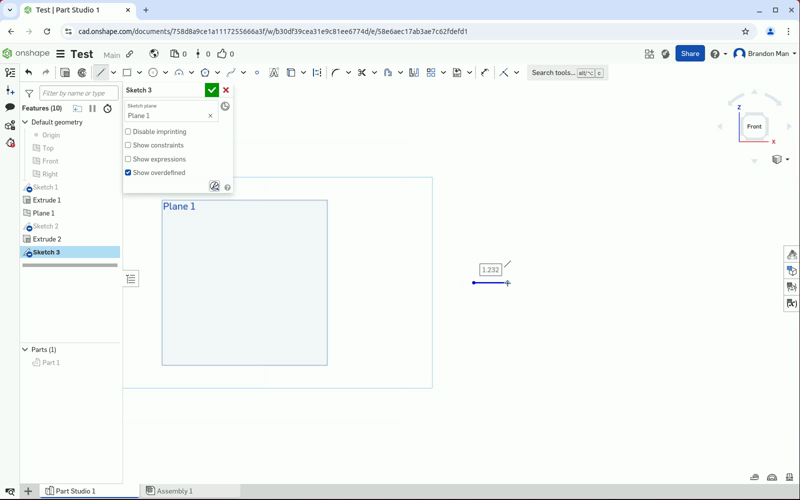
scroll(-6)
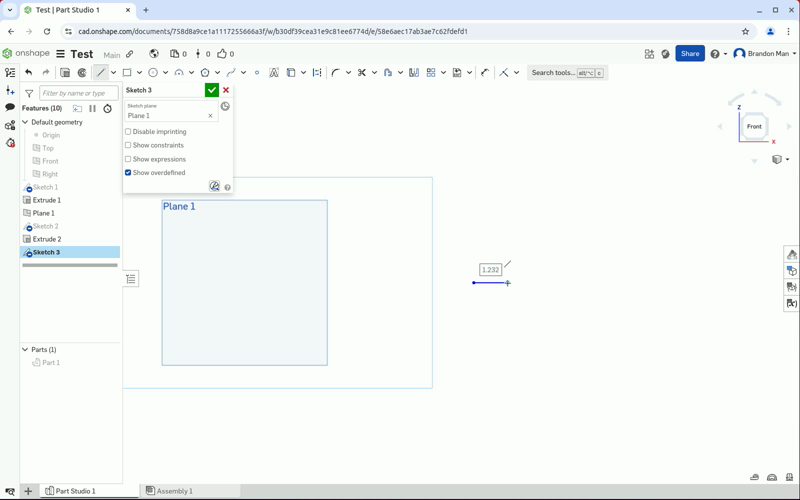
scroll(-6)
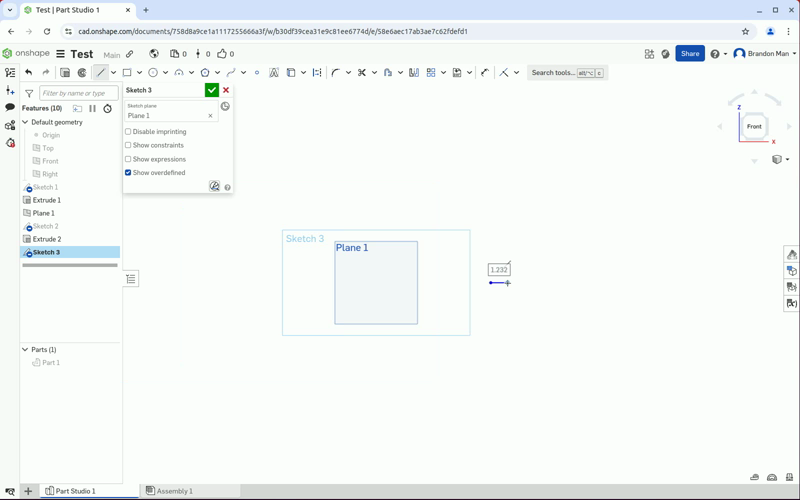
scroll(-6)
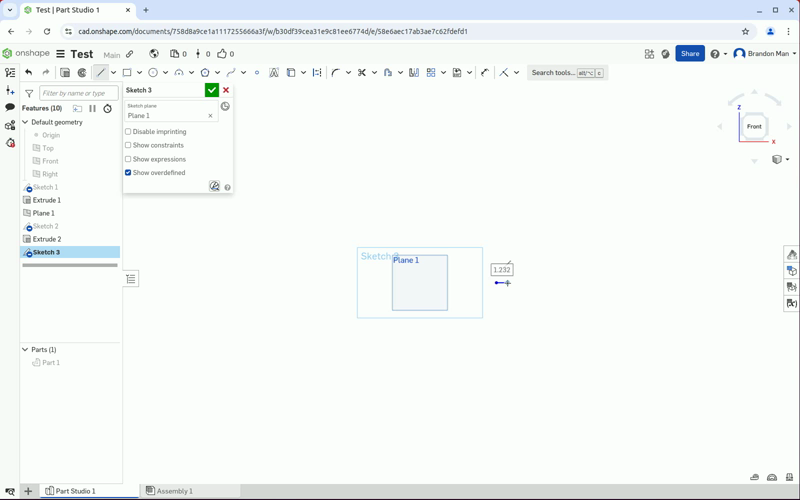
scroll(-6)
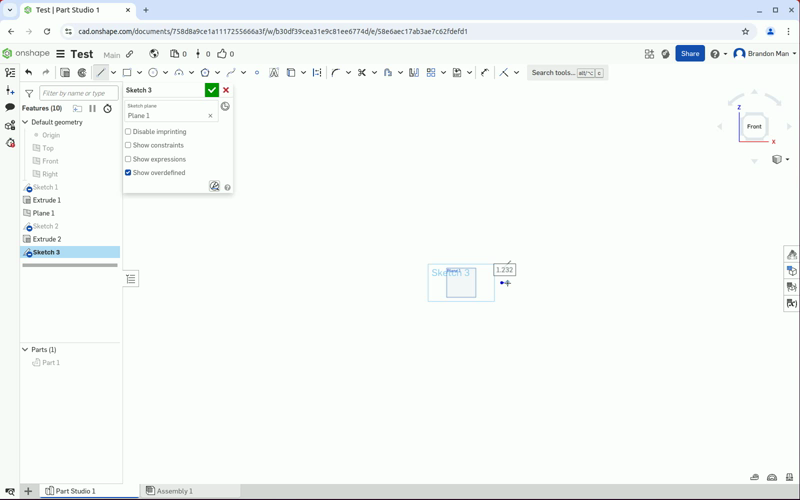
key_up(shift)
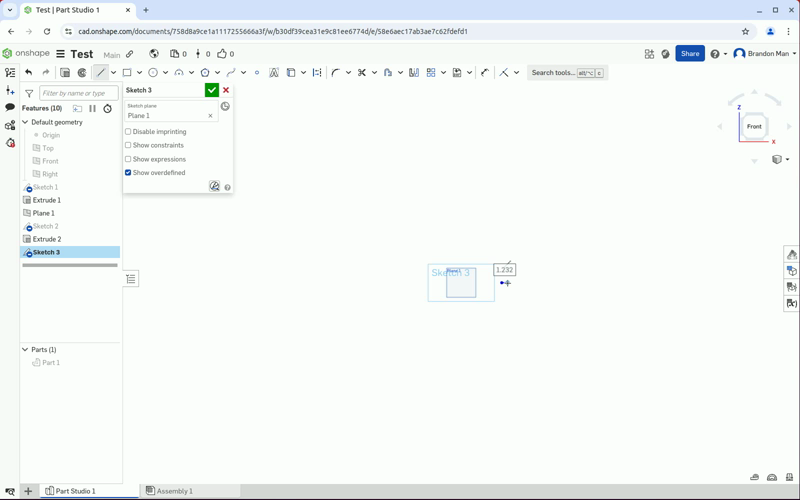
key_down(shift)
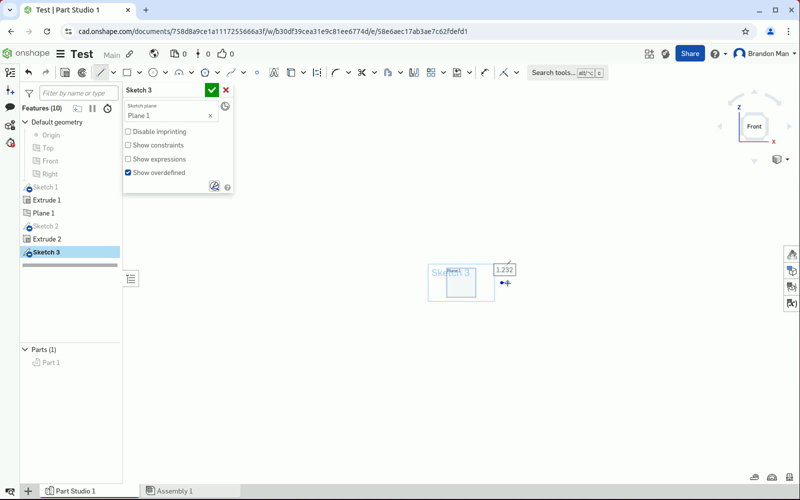
mouse_move(537, 282)
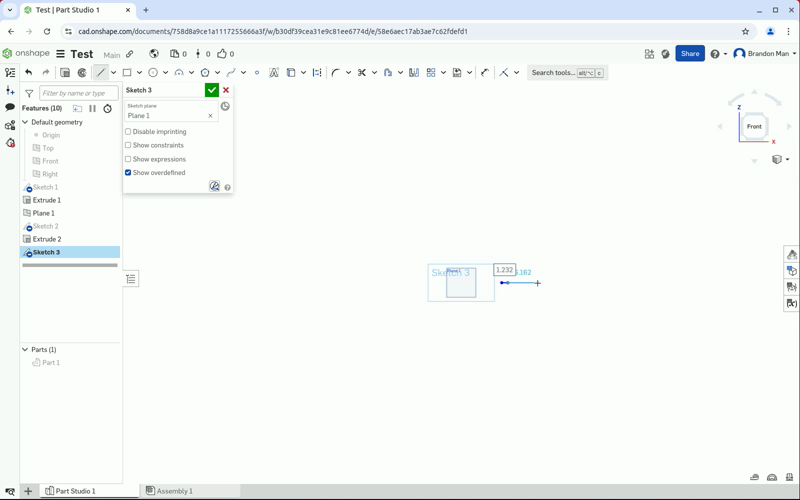
mouse_move(507, 252)
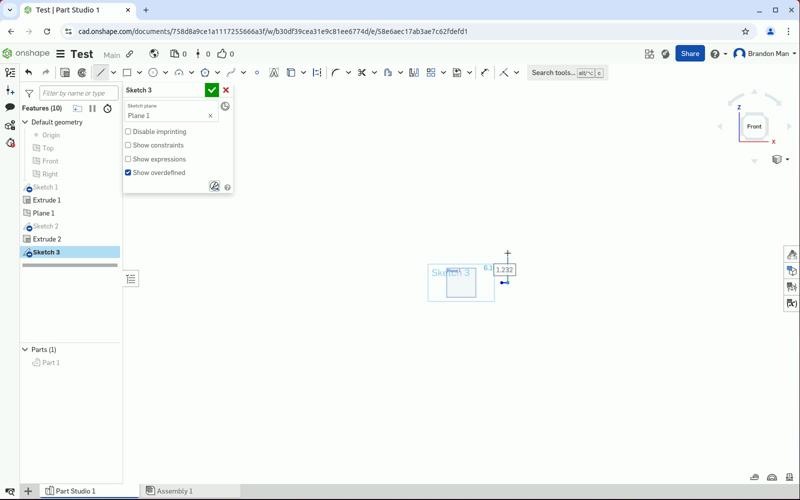
click(507, 252)
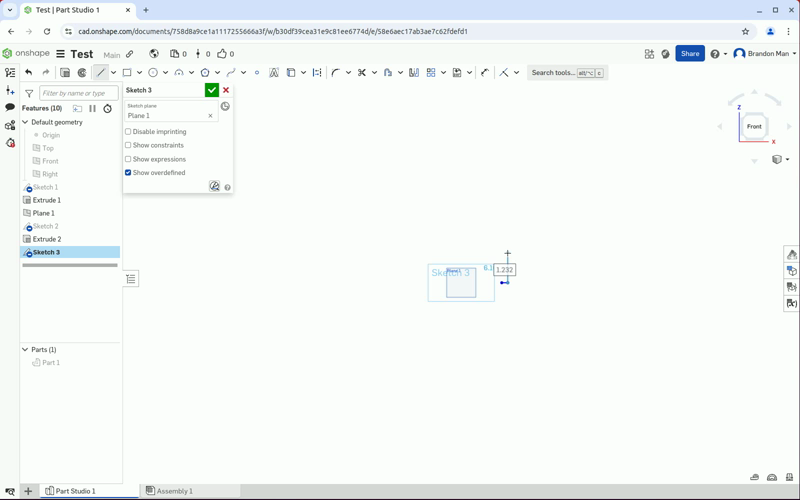
key_up(shift)
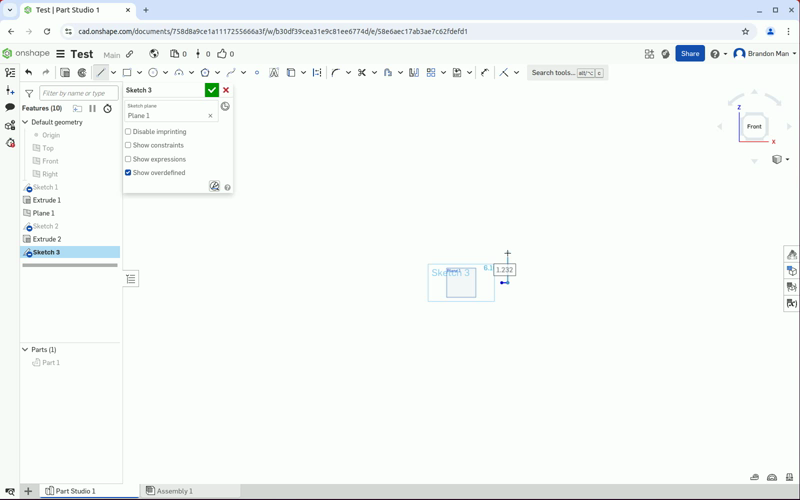
key_down(shift)
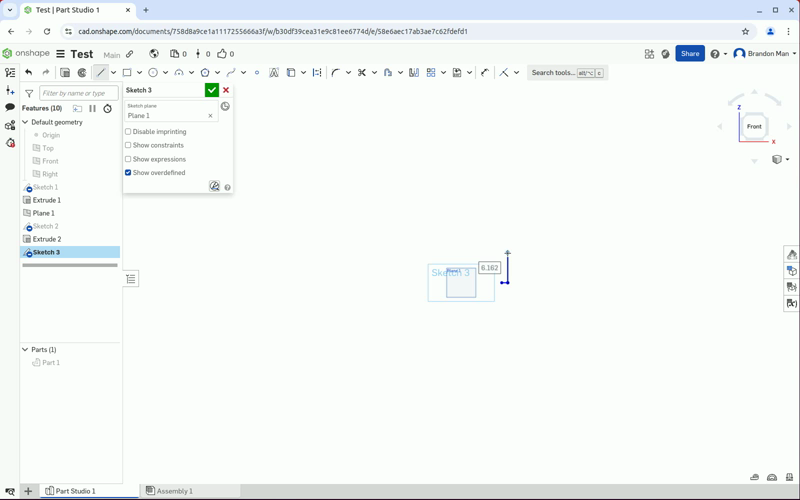
mouse_move(537, 252)
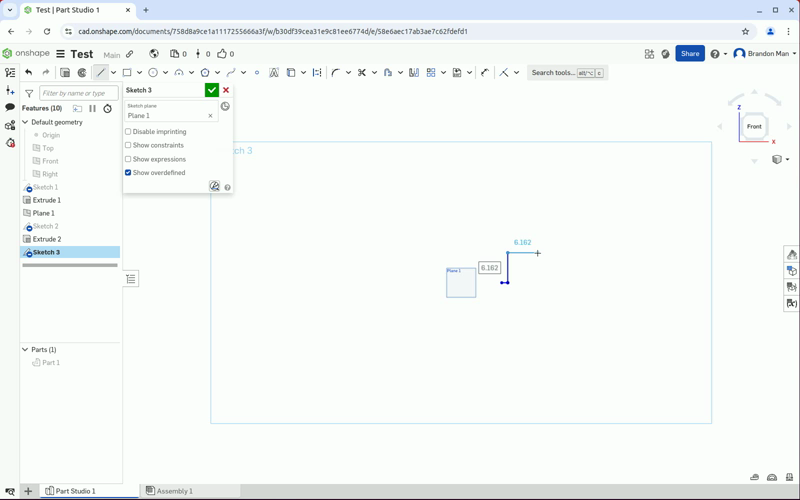
mouse_move(501, 252)
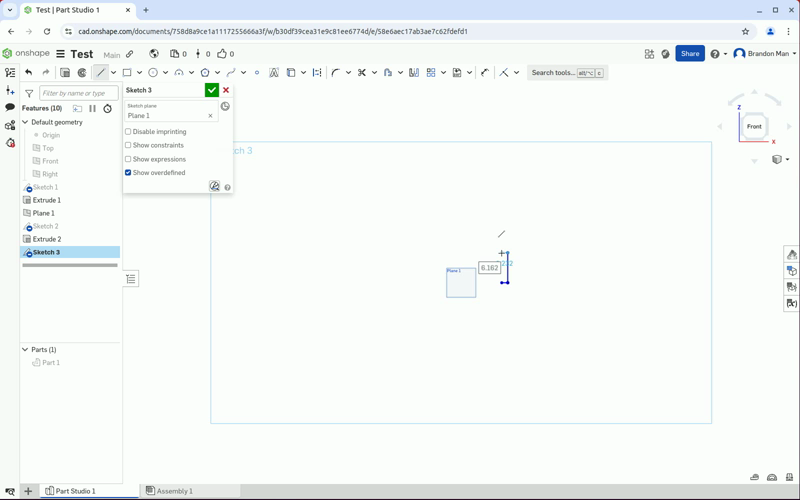
scroll(6)
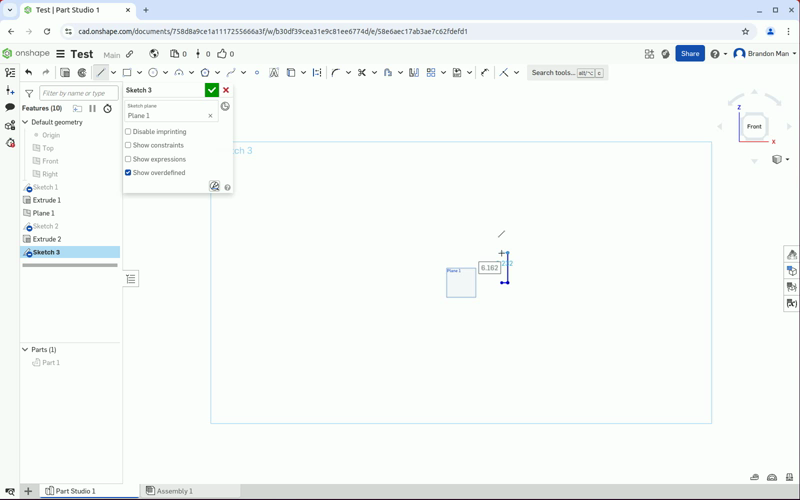
scroll(6)
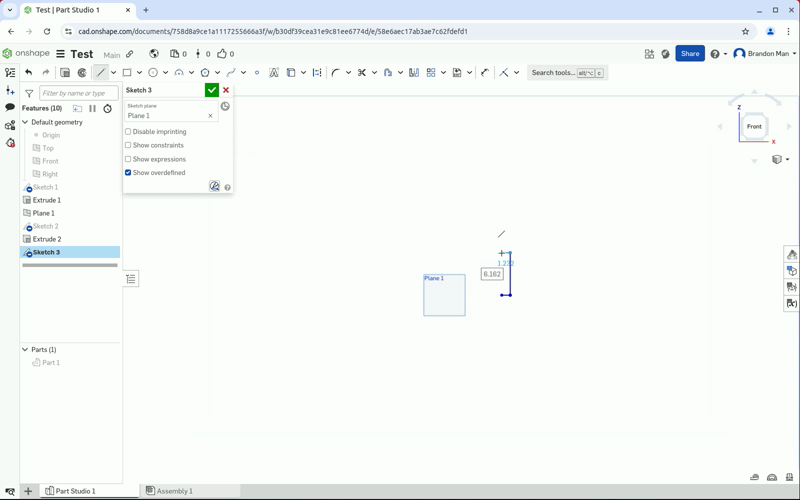
scroll(6)
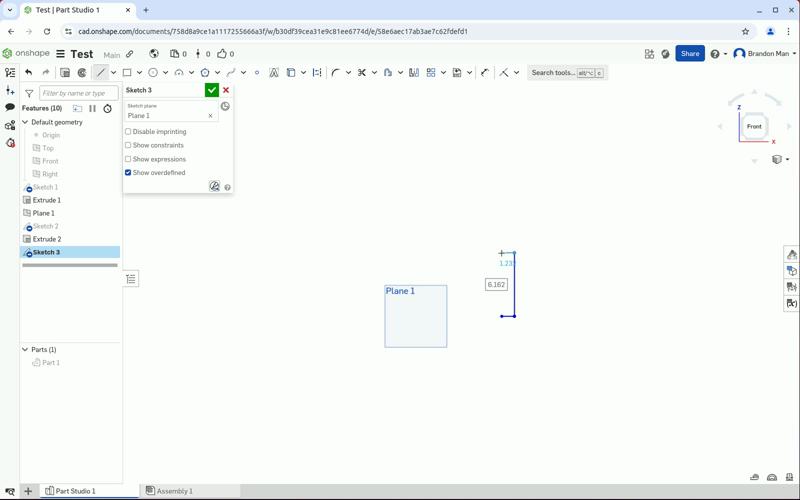
scroll(6)
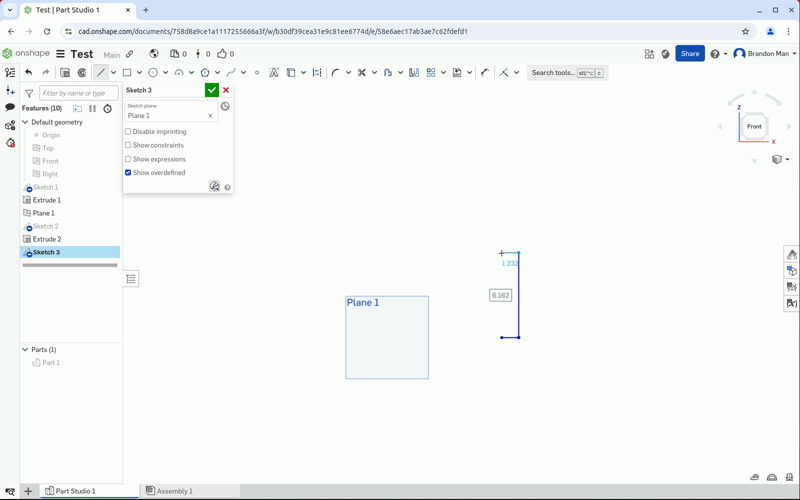
scroll(6)
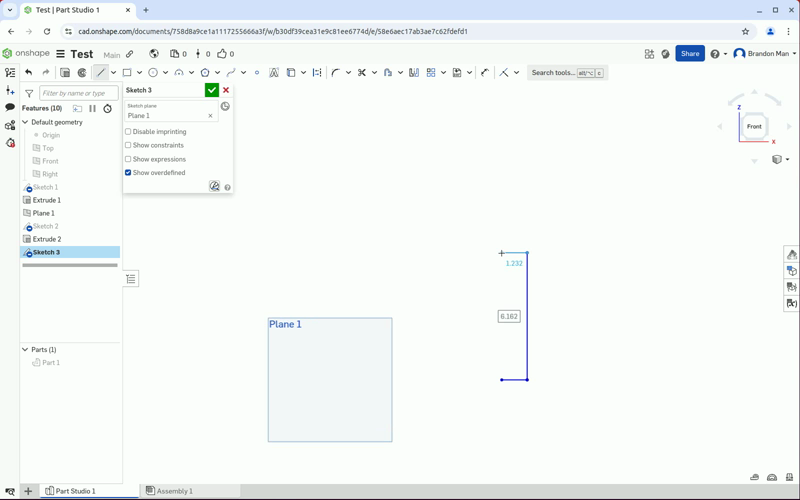
scroll(6)
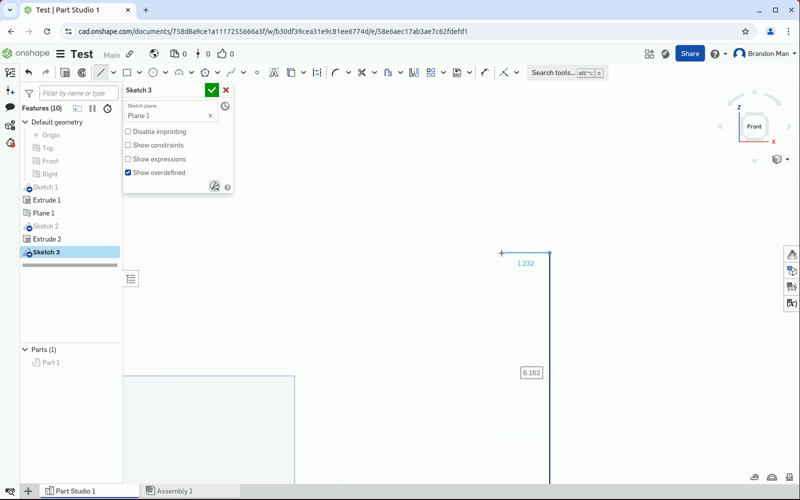
scroll(6)
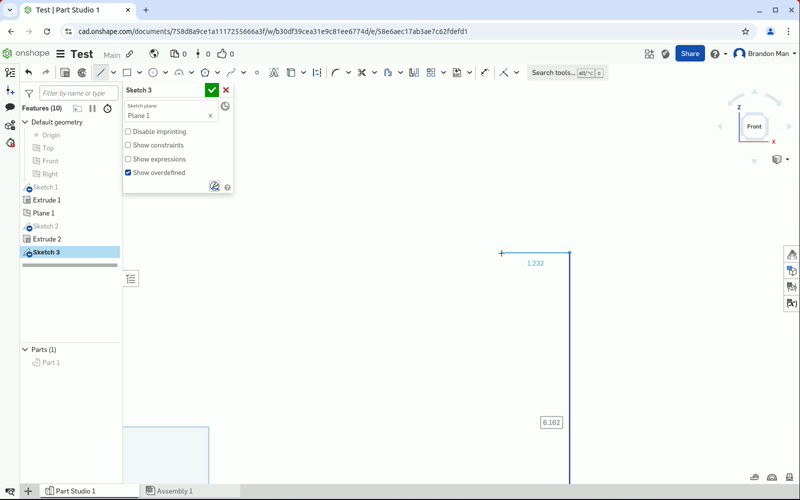
click(501, 252)
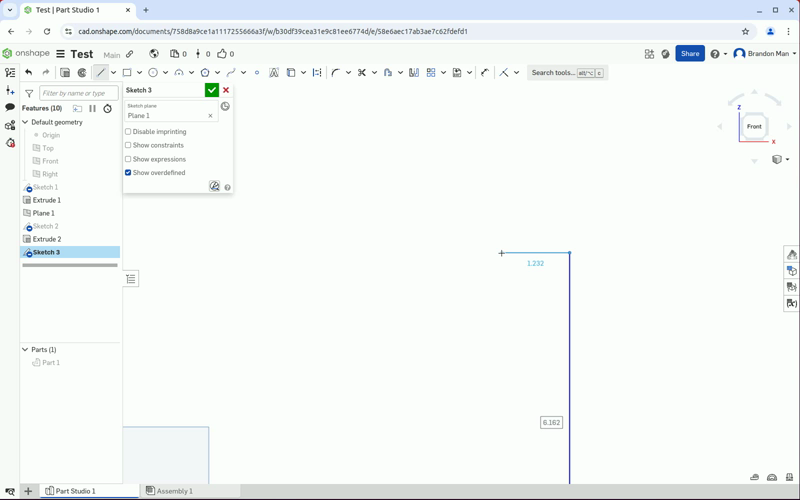
scroll(-6)
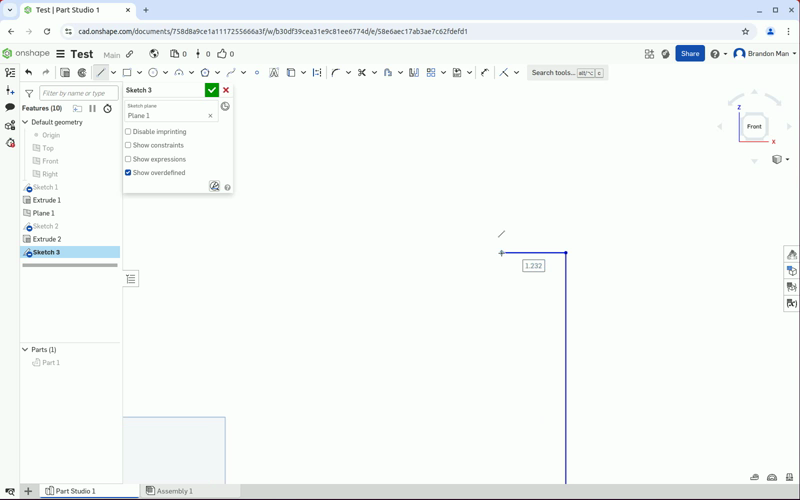
scroll(-6)
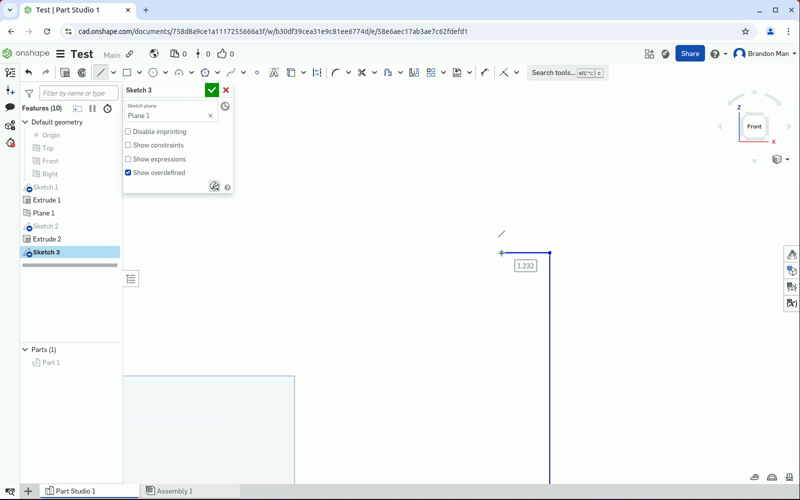
scroll(-6)
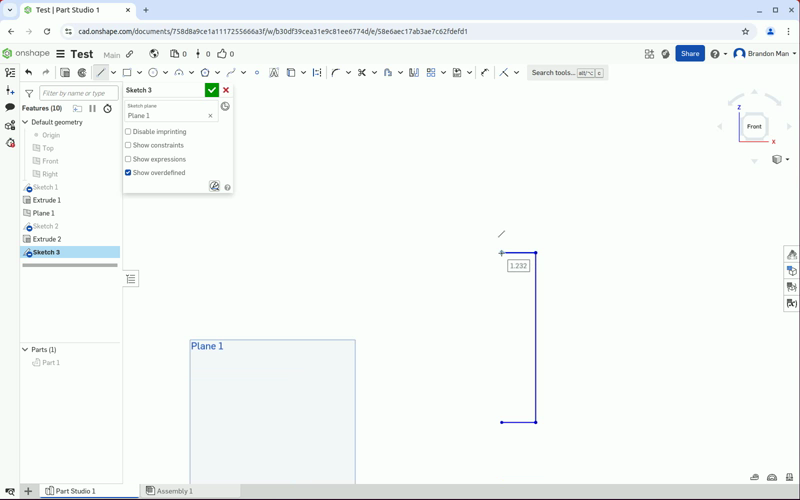
scroll(-6)
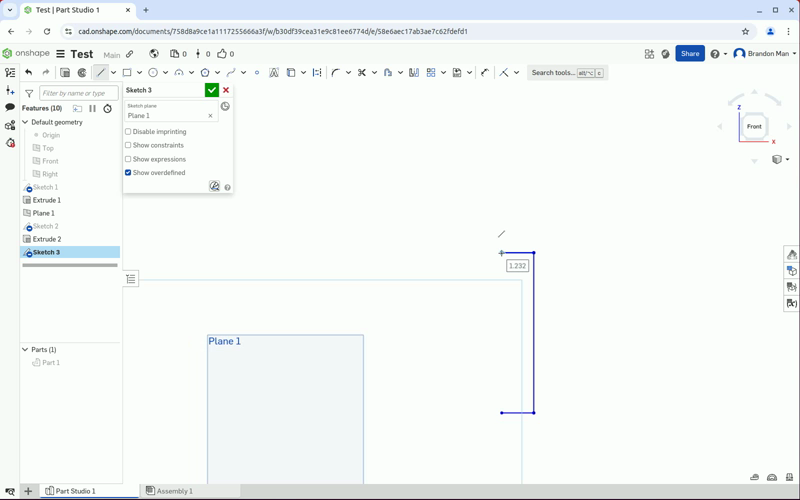
scroll(-6)
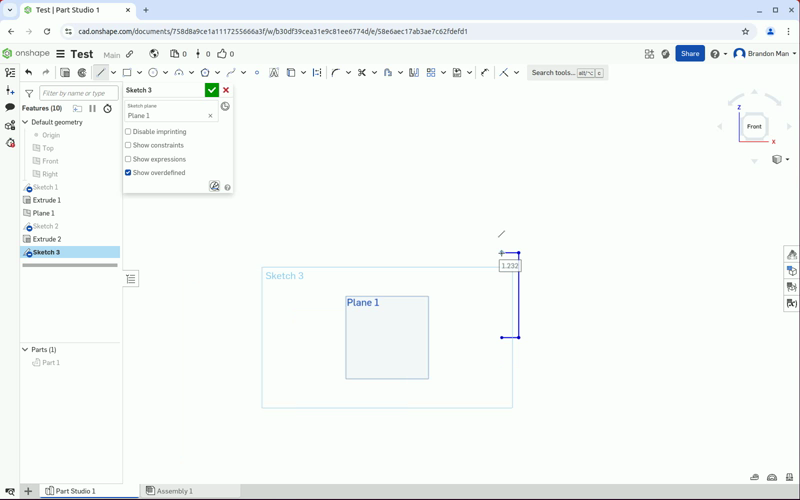
scroll(-6)
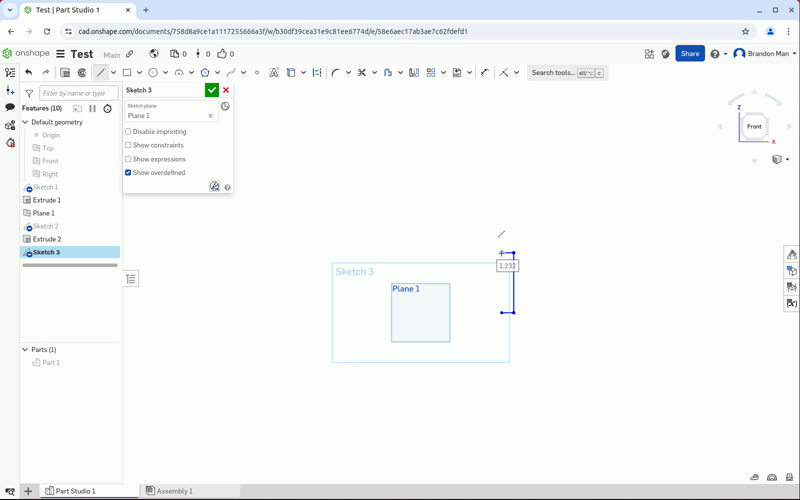
scroll(-6)
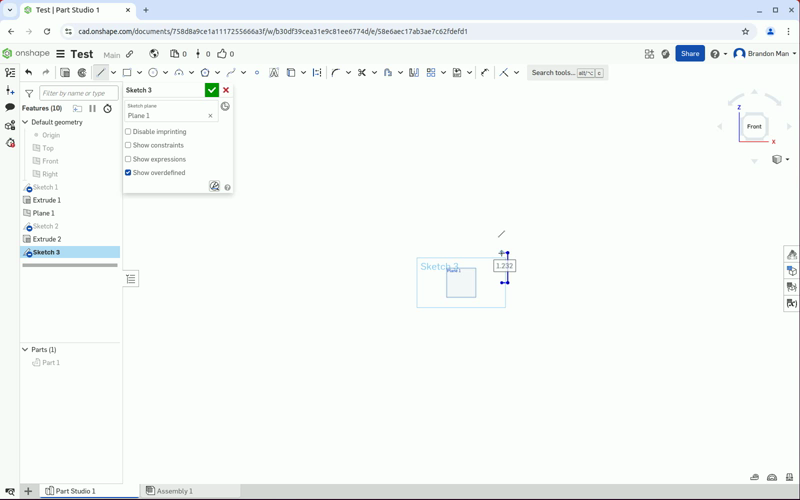
key_up(shift)
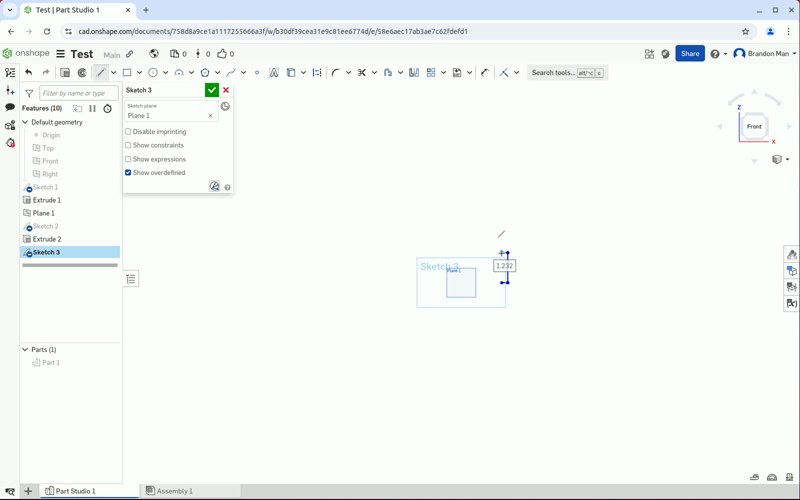
mouse_move(531, 252)
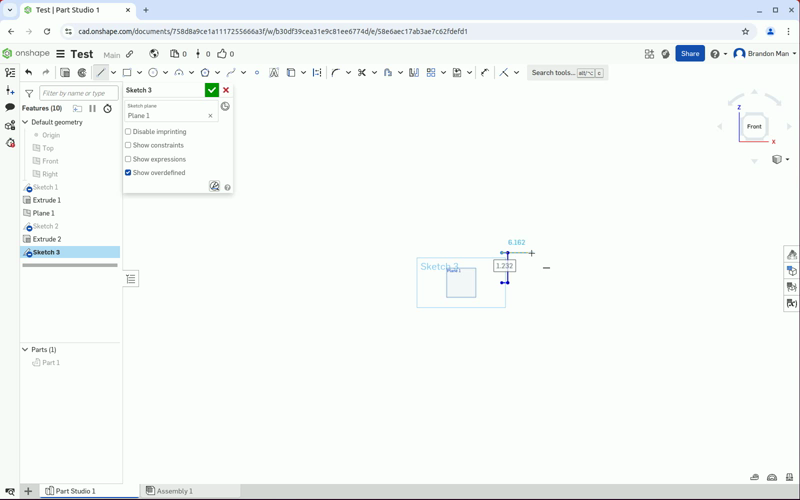
key_down(shift)
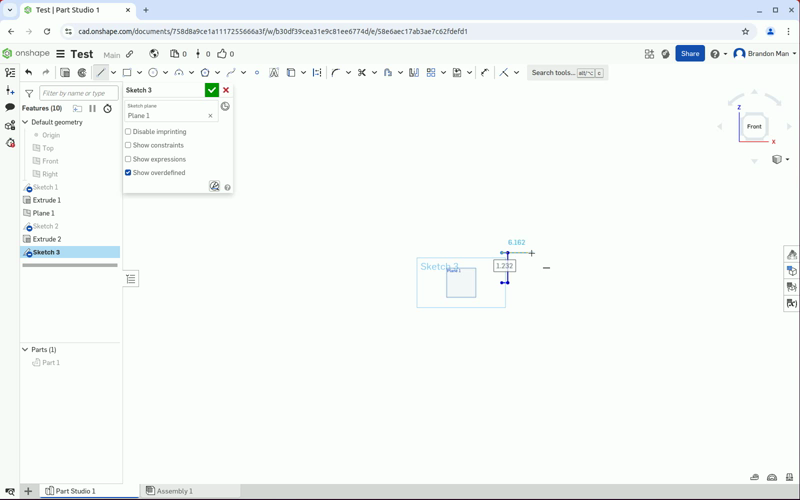
mouse_move(501, 282)
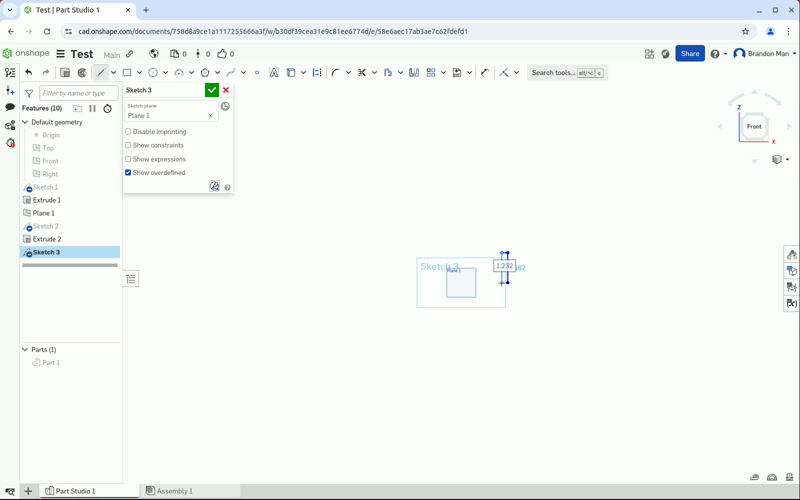
key_up(shift)
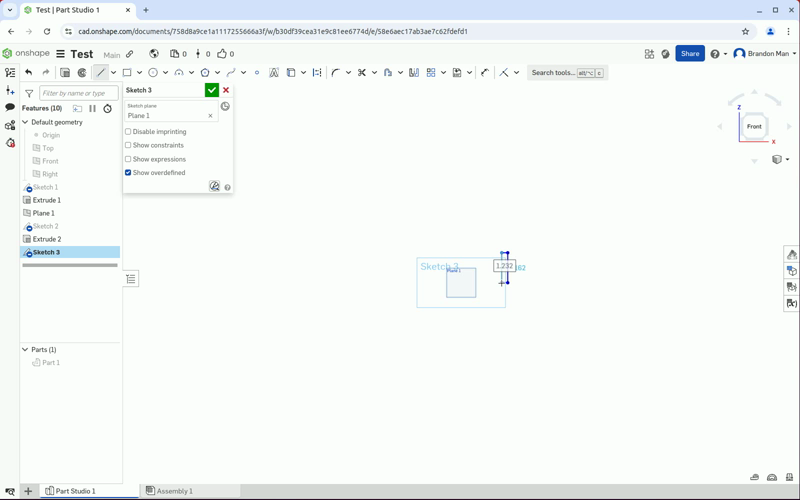
click(501, 282)
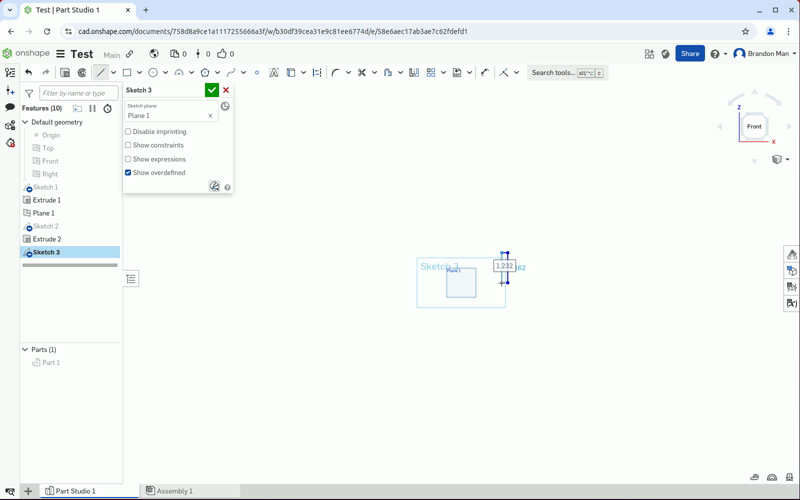
key(esc)
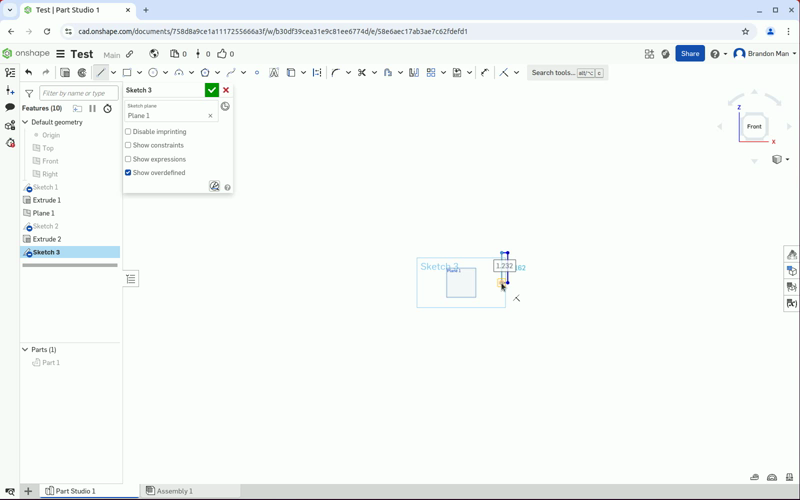
mouse_move(503, 277)
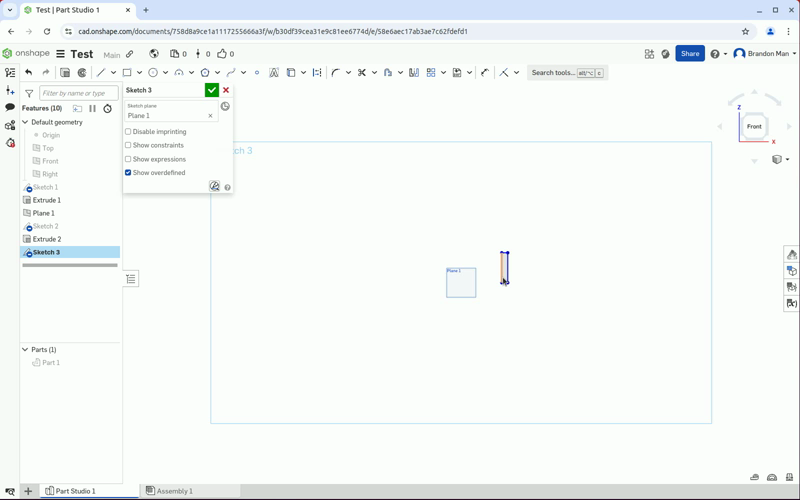
scroll(6)
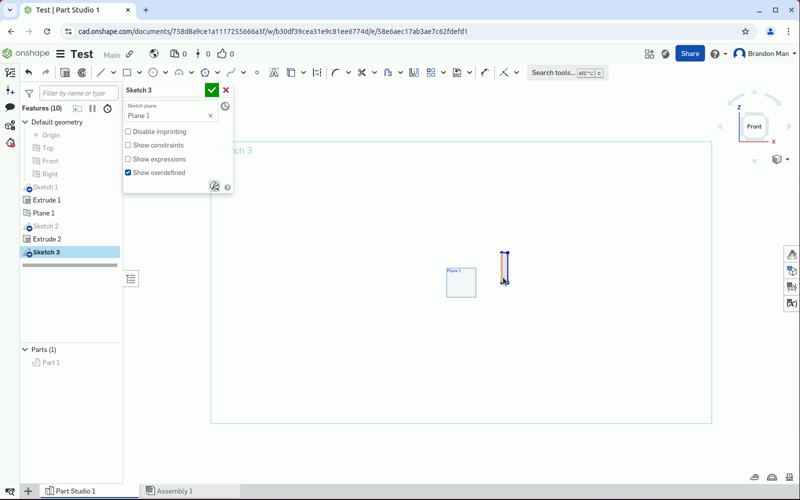
scroll(6)
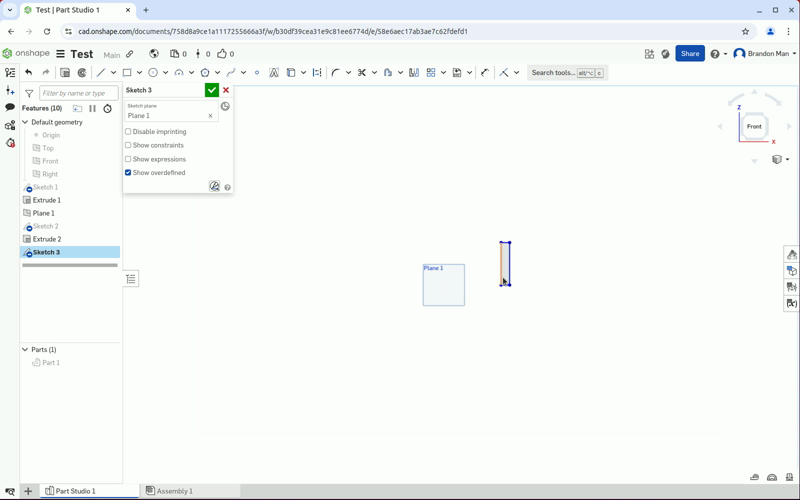
scroll(6)
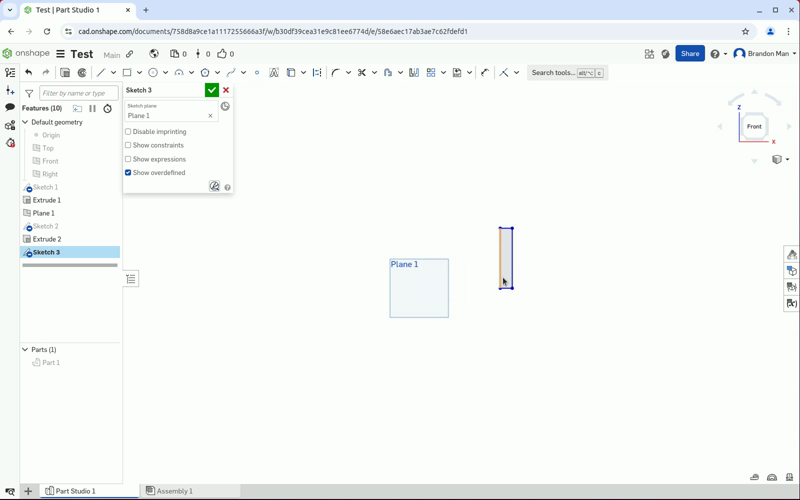
scroll(6)
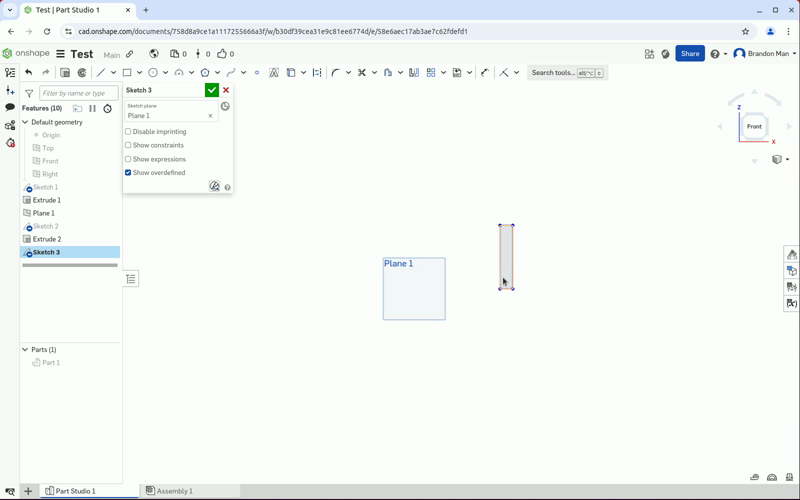
scroll(6)
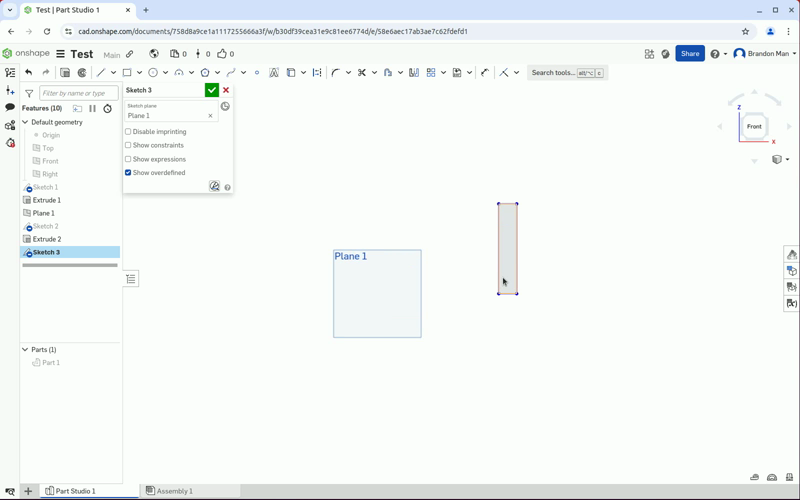
scroll(6)
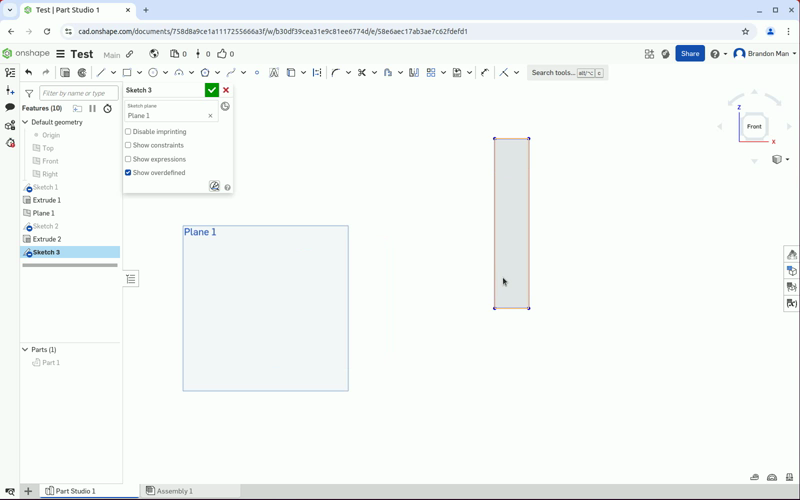
scroll(6)
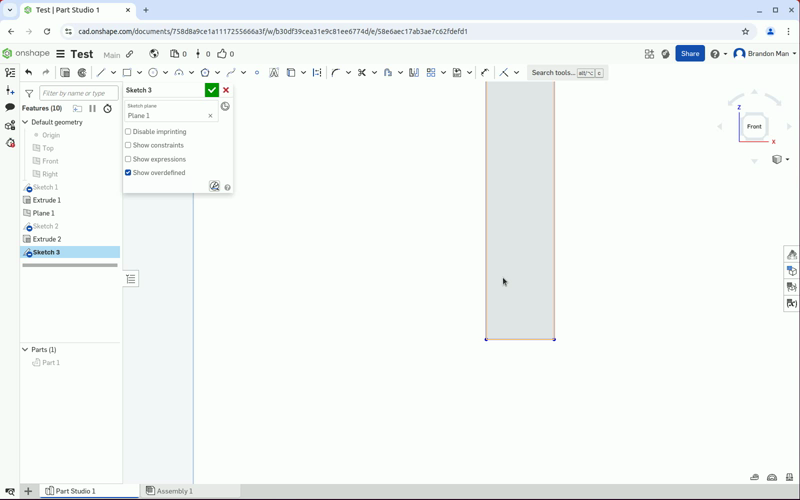
click(503, 277)
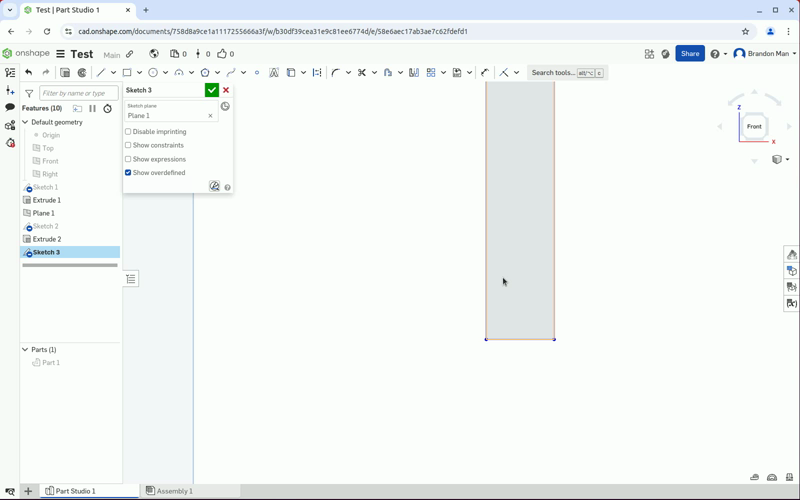
scroll(-6)
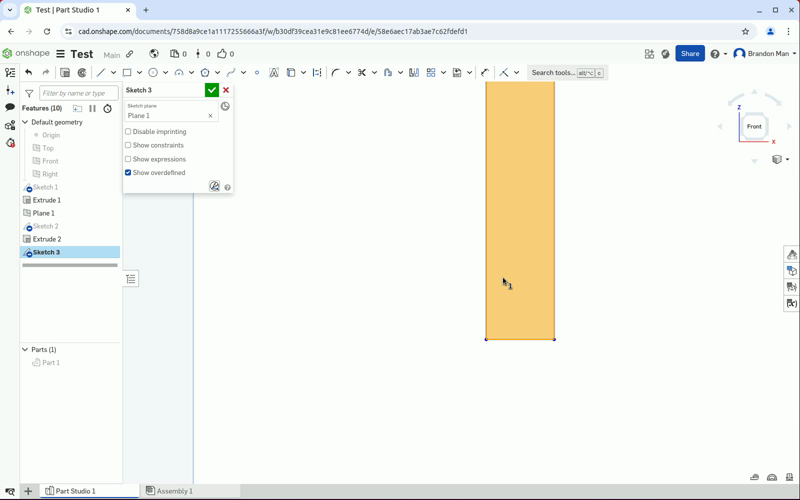
scroll(-6)
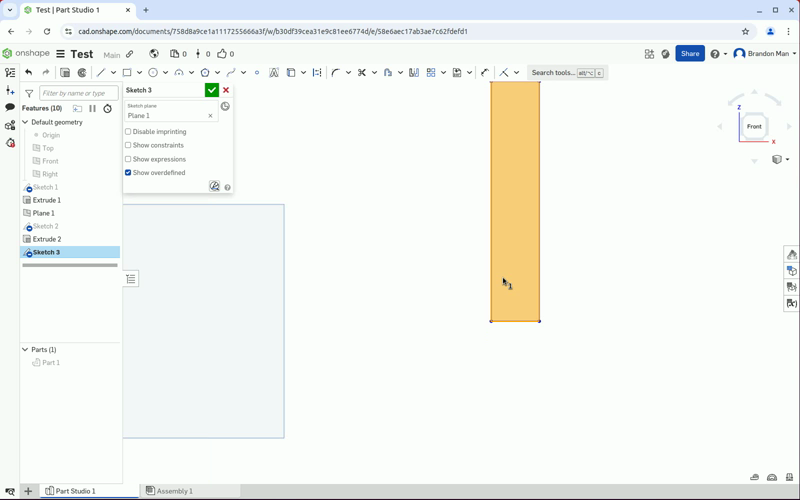
scroll(-6)
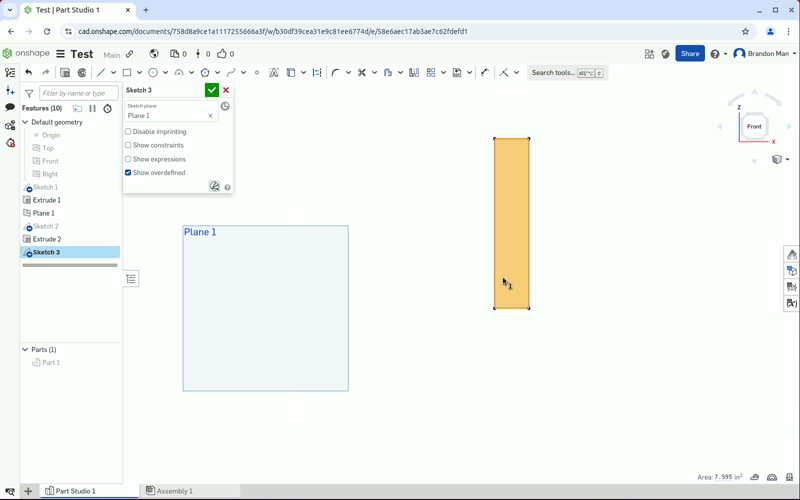
scroll(-6)
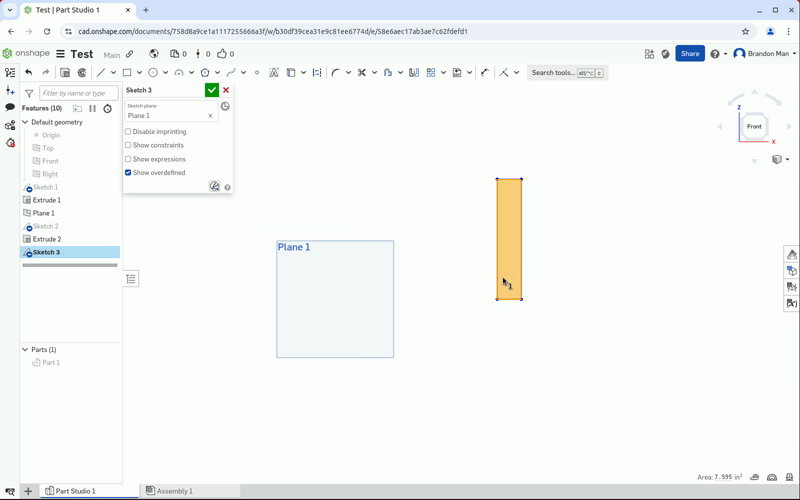
scroll(-6)
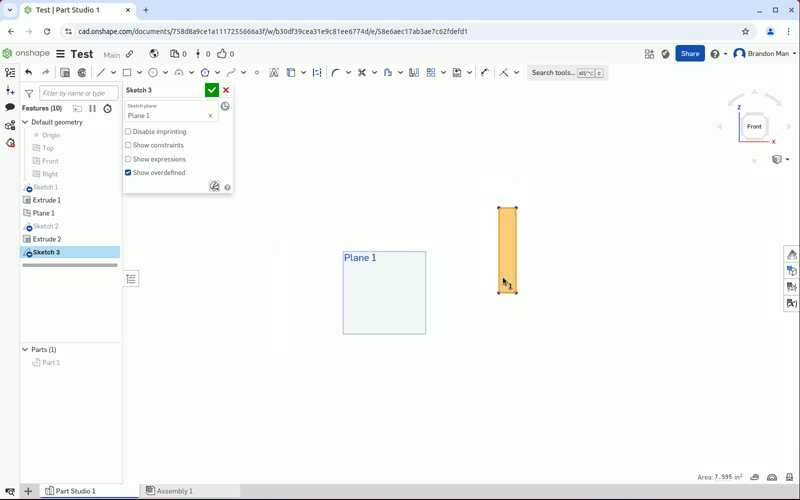
scroll(-6)
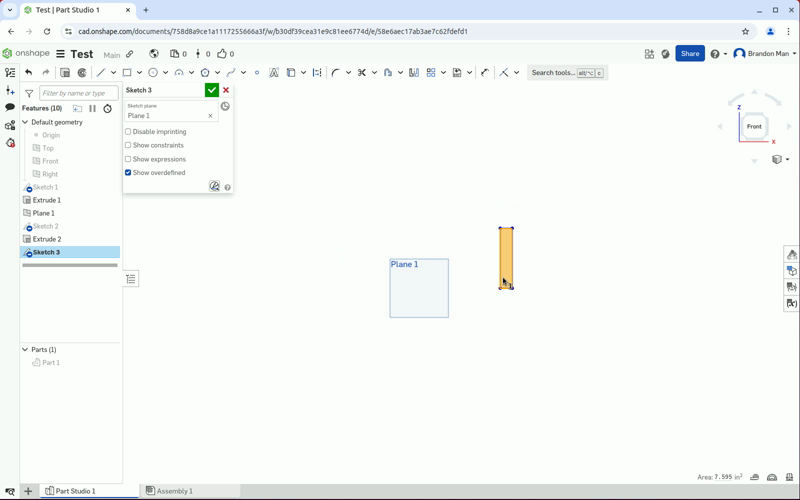
scroll(-6)
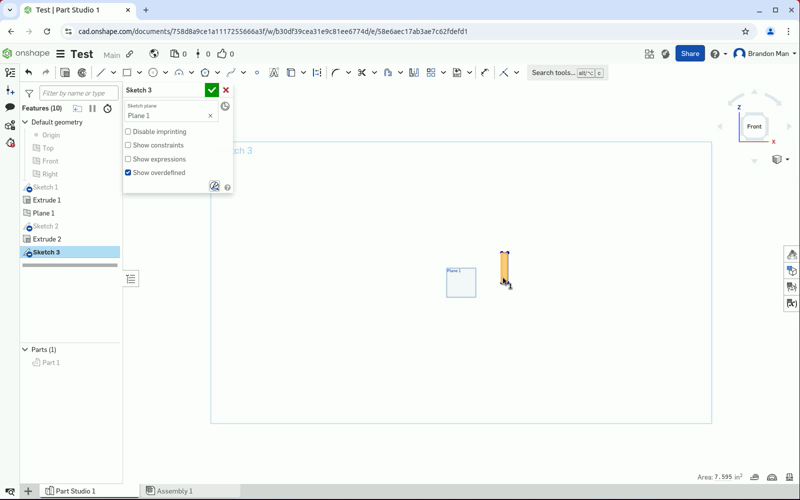
mouse_move(73, 352)
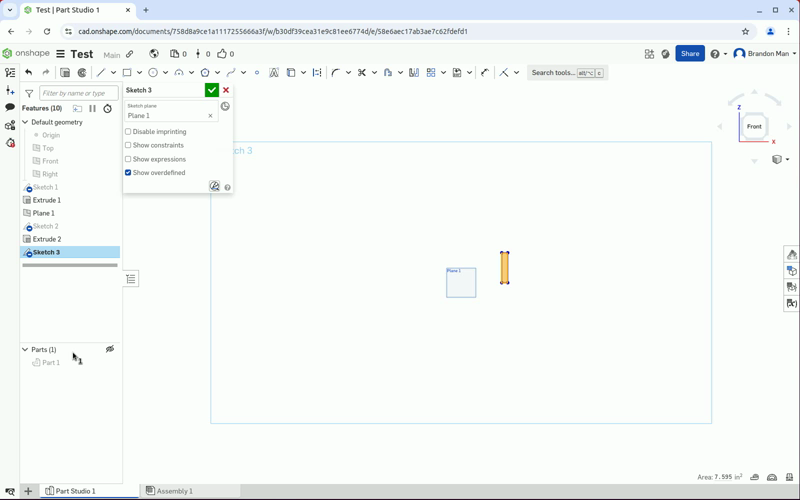
key(shift+y)
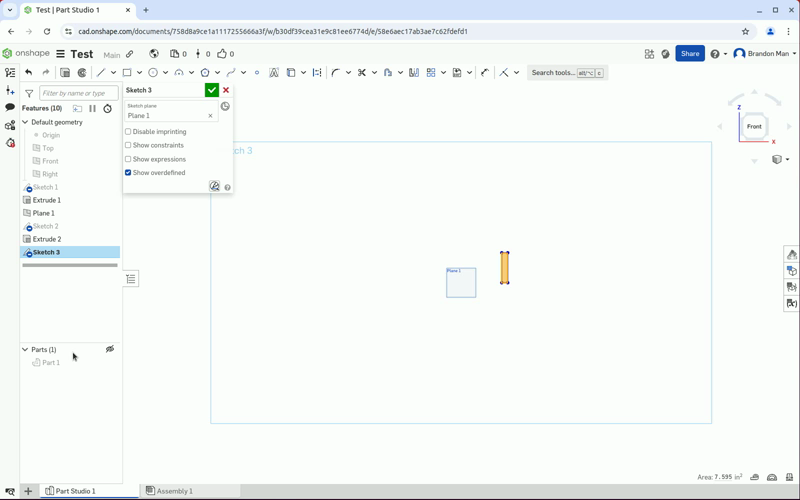
key(shift+e)
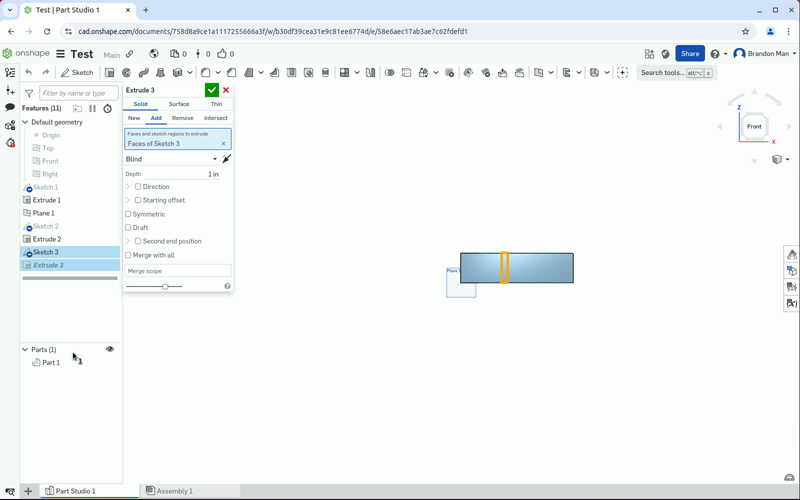
mouse_move(143, 106)
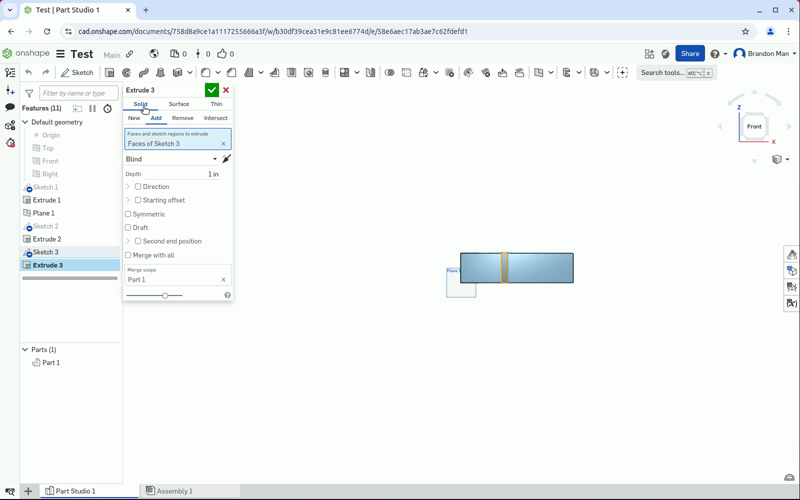
click(143, 106)
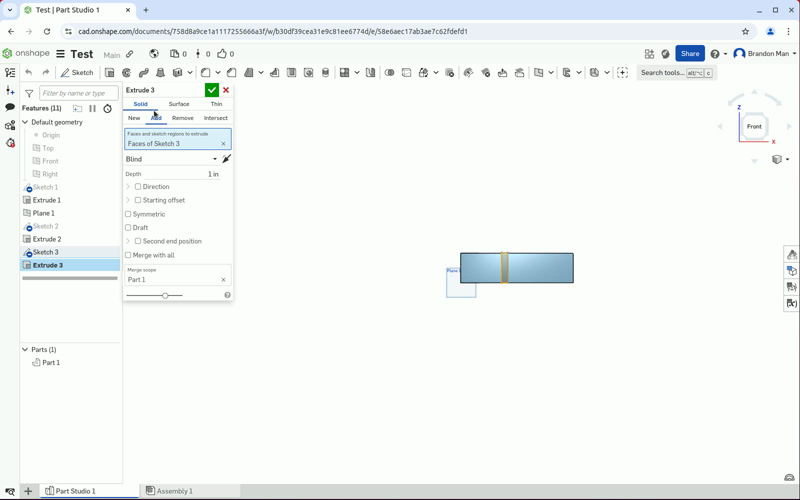
mouse_move(186, 120)
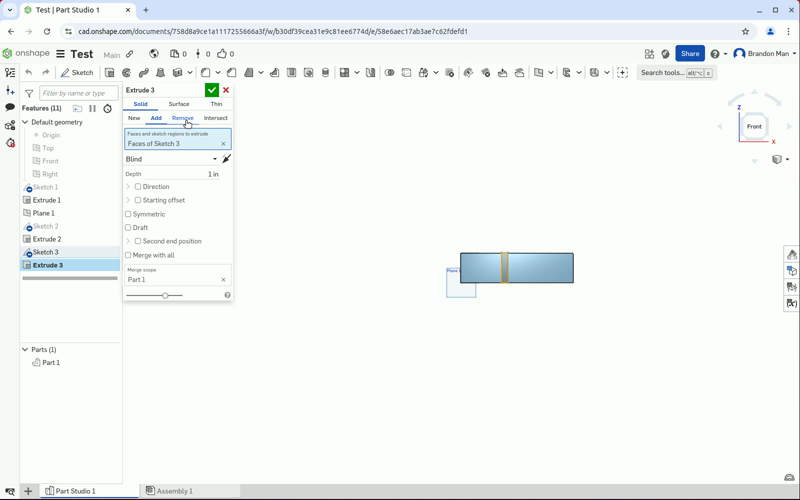
click(186, 120)
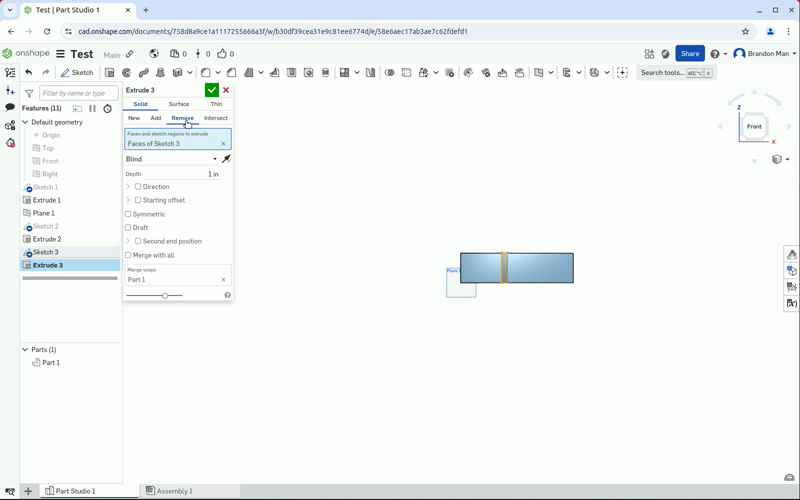
key(tab, 4)
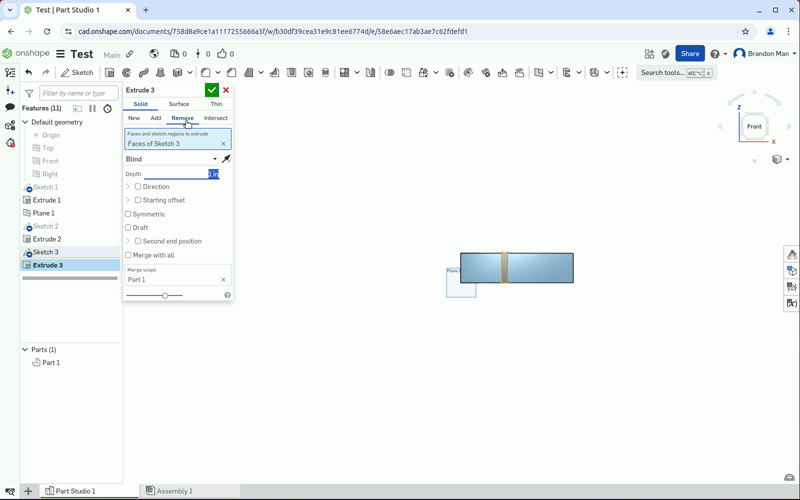
text(2.166)
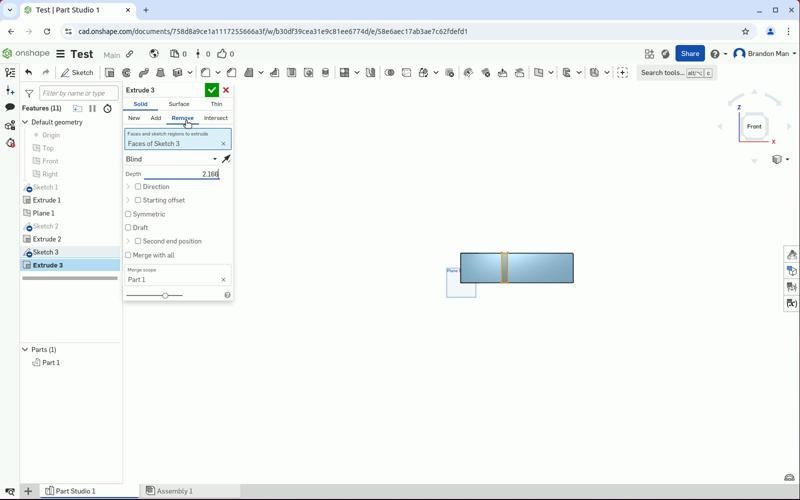
key(tab, 6)
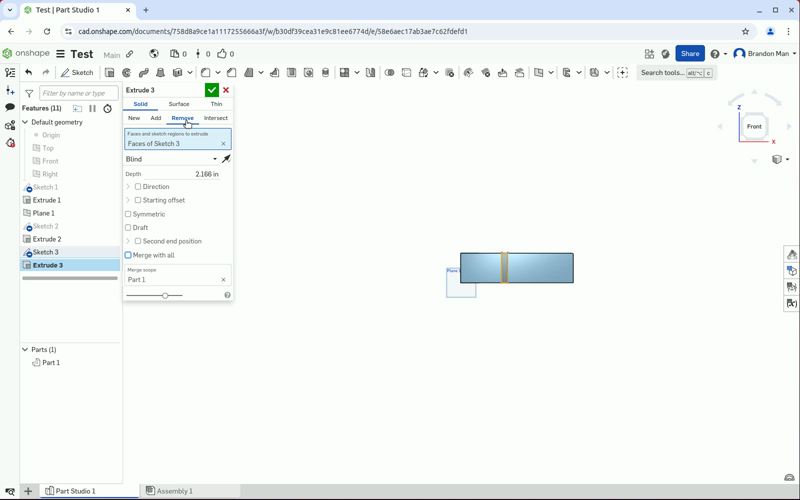
key(space)
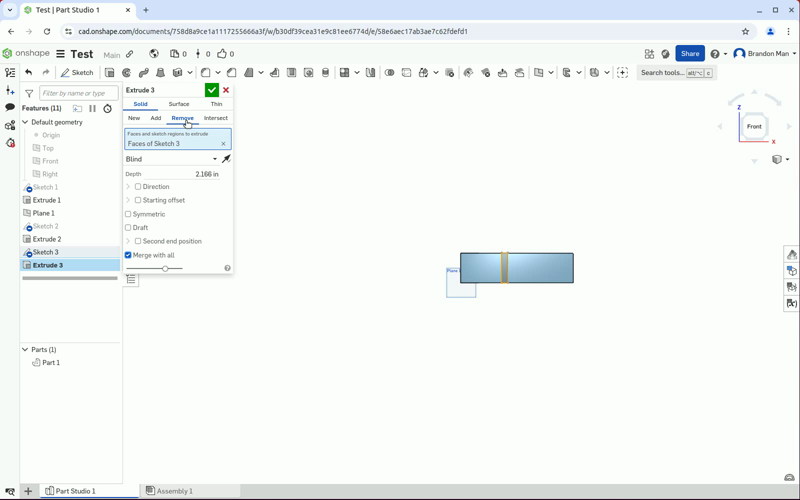
key(enter)
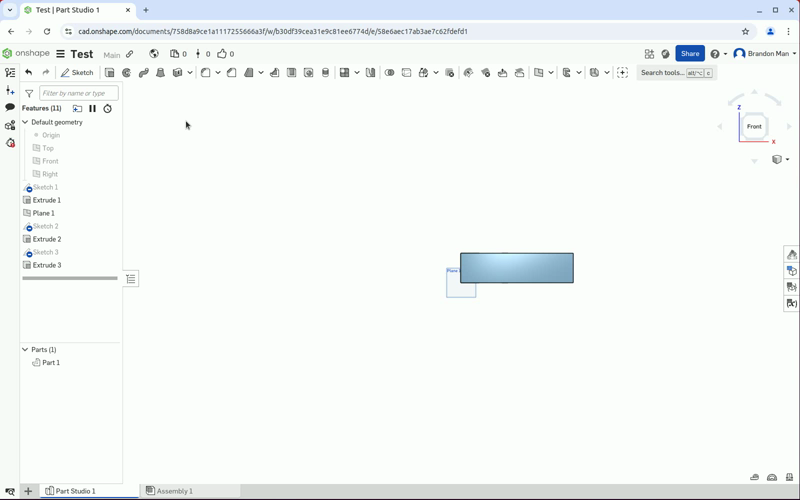
key(shift+h)
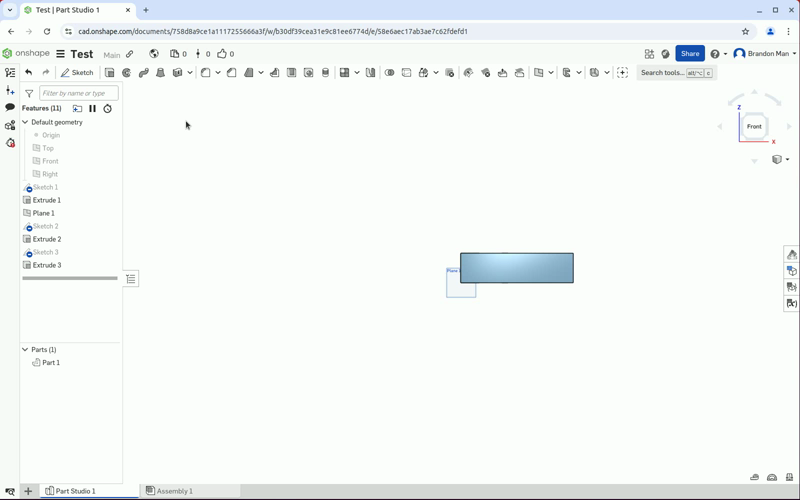
key(shift+h)
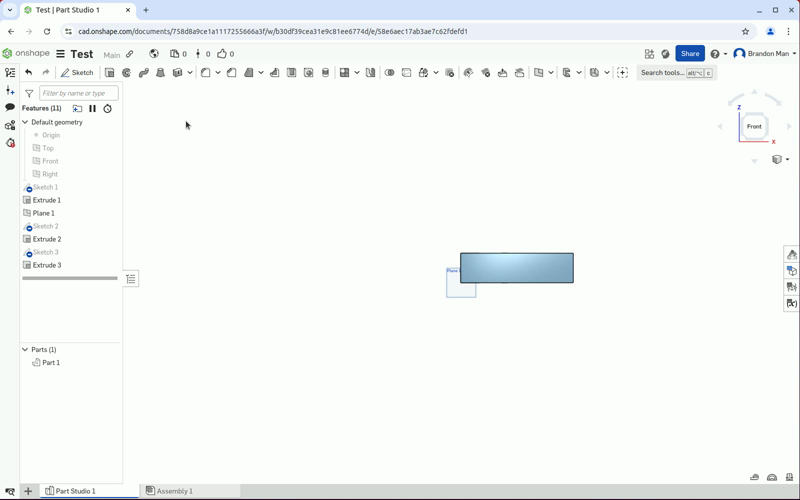
mouse_move(73, 189)
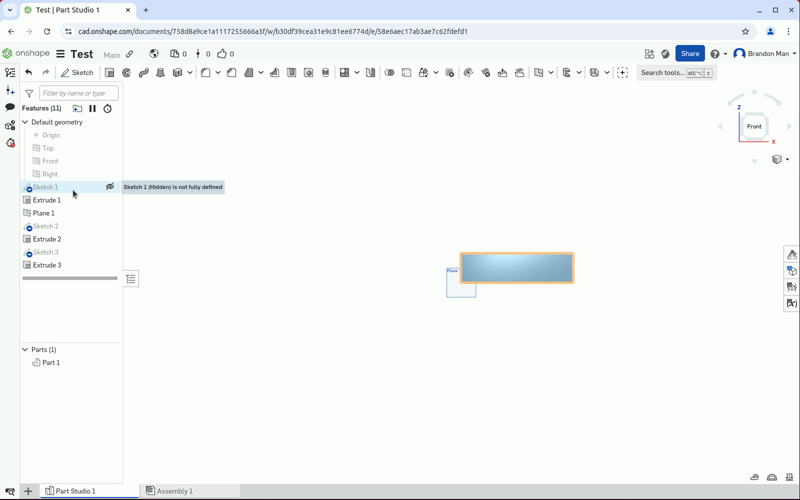
click(73, 189)
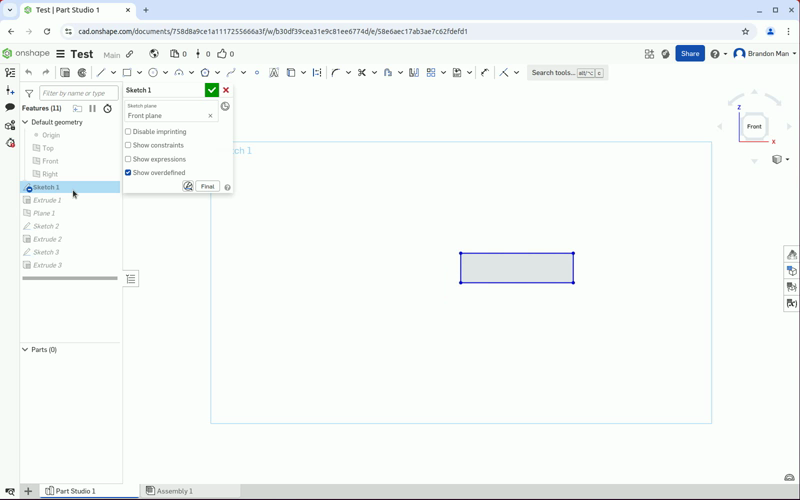
mouse_move(229, 92)
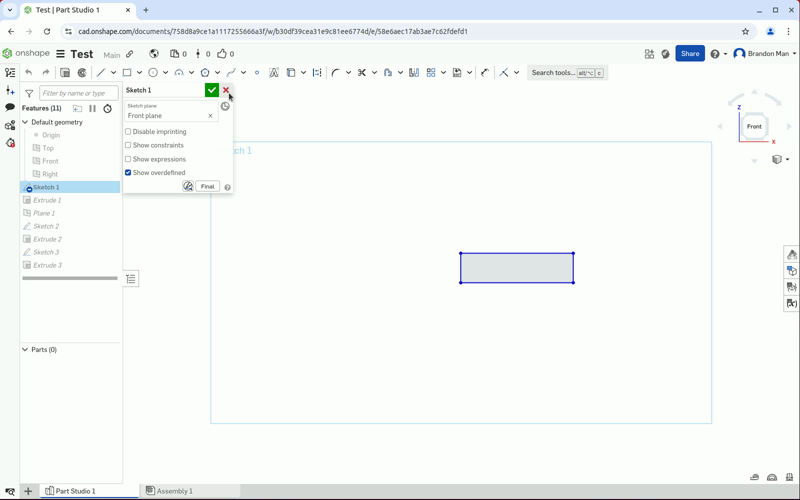
click(229, 92)
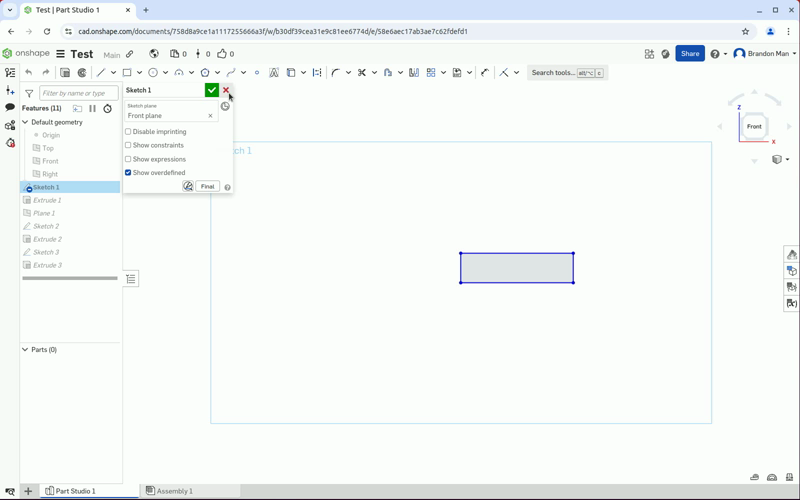
key(shift+s)
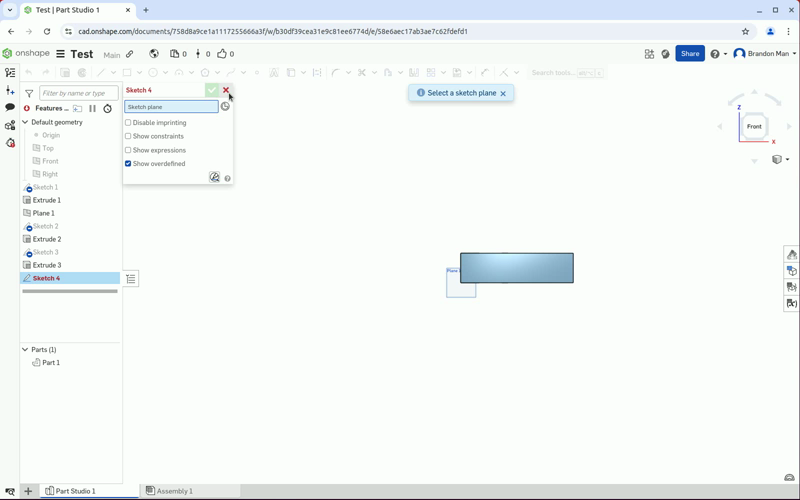
mouse_move(73, 215)
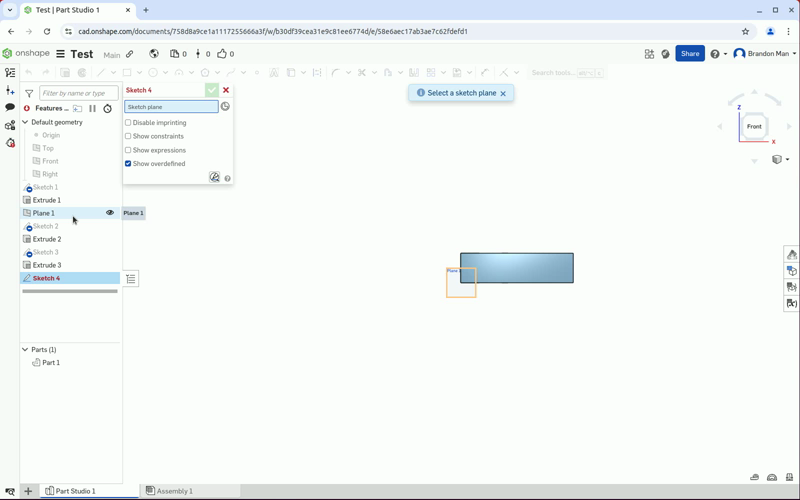
click(73, 215)
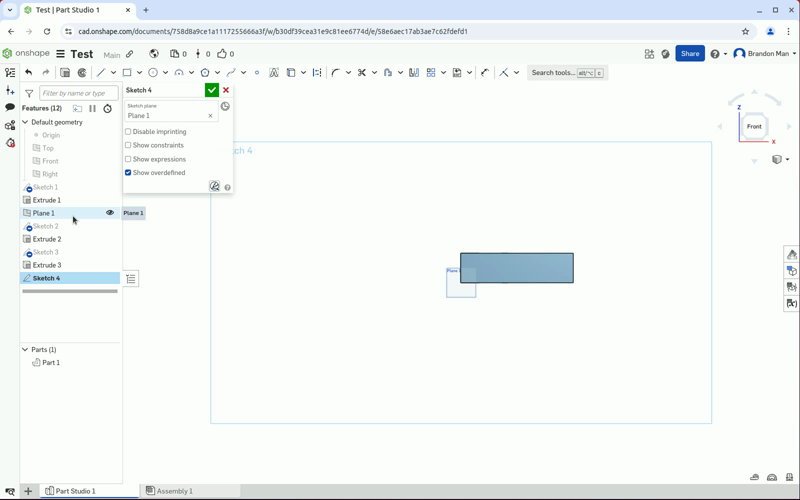
mouse_move(73, 352)
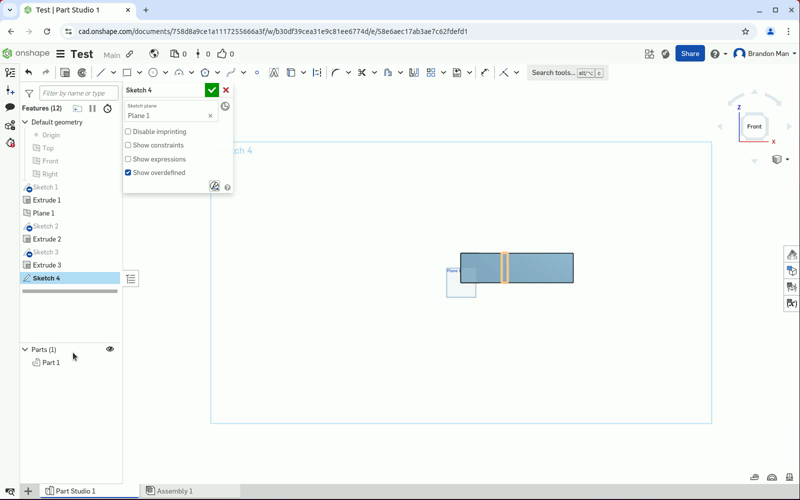
key(y)
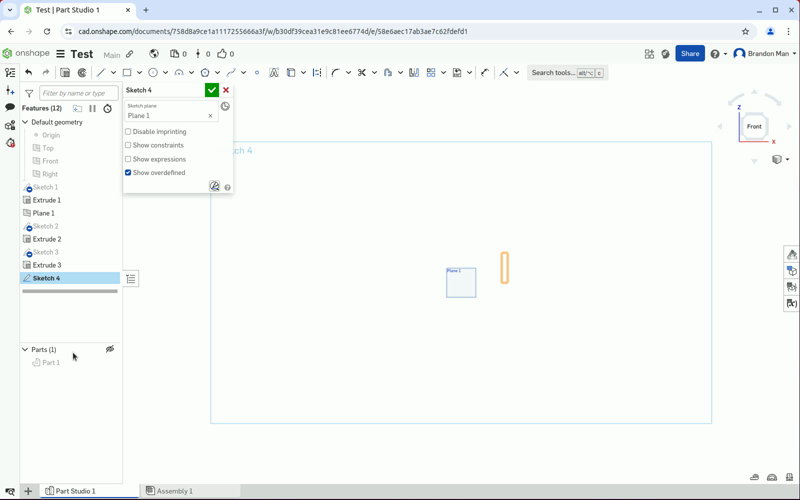
key(l)
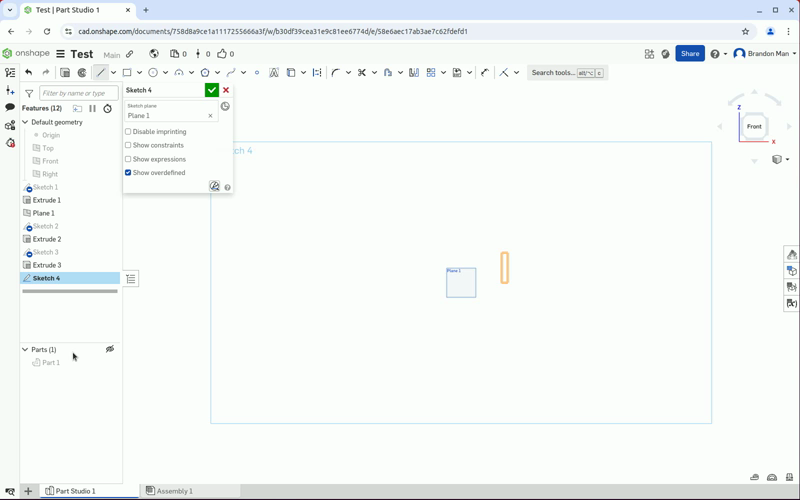
key_down(shift)
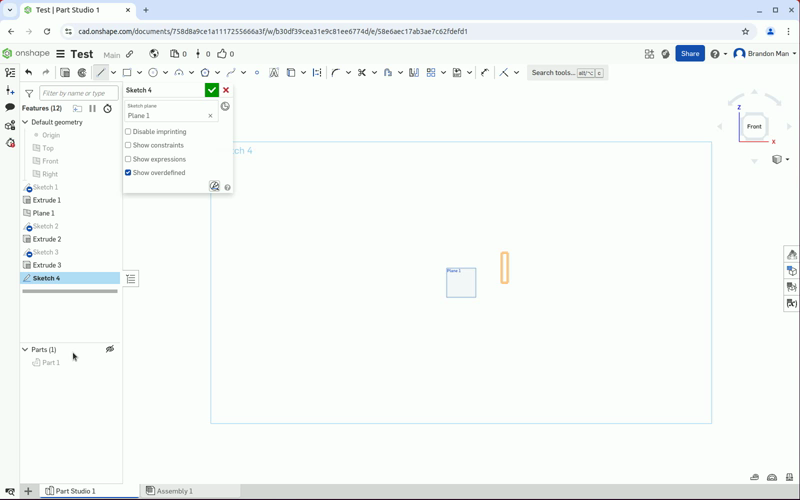
mouse_move(531, 282)
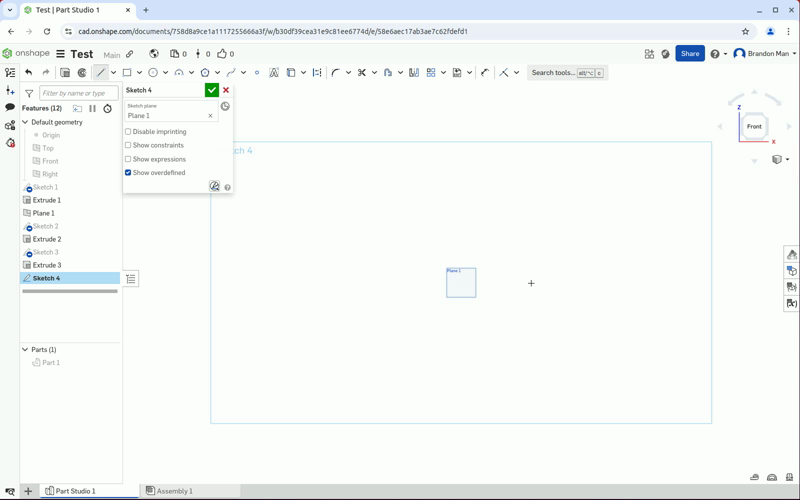
click(531, 282)
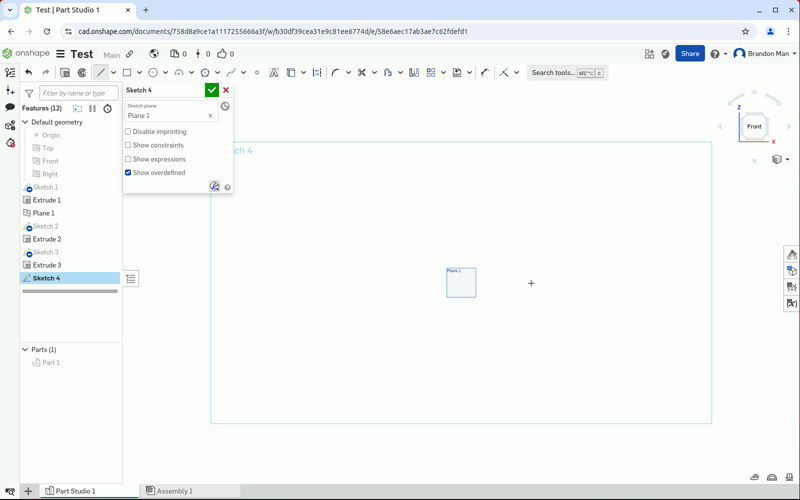
key_up(shift)
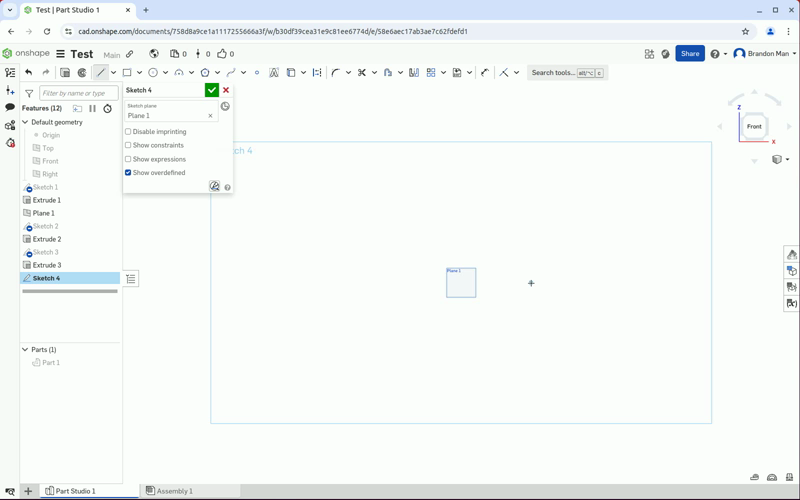
key_down(shift)
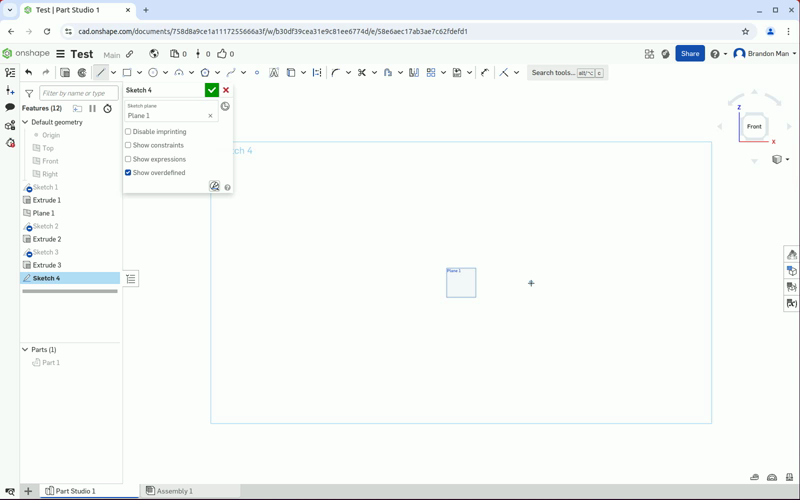
mouse_move(561, 282)
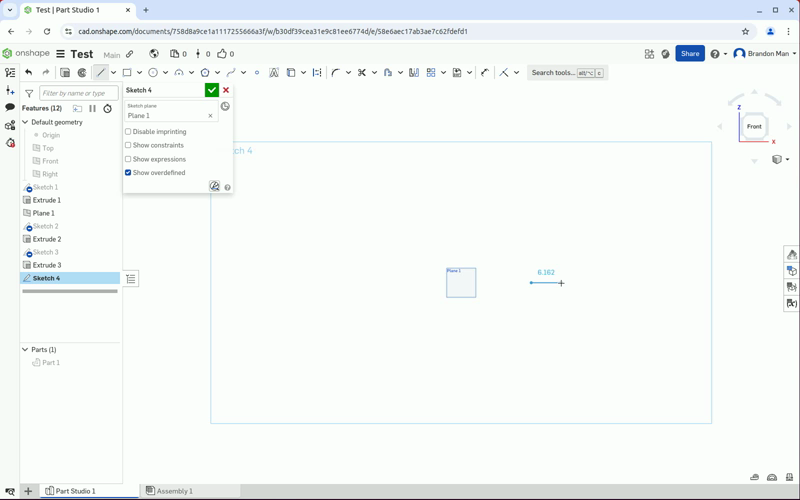
mouse_move(537, 282)
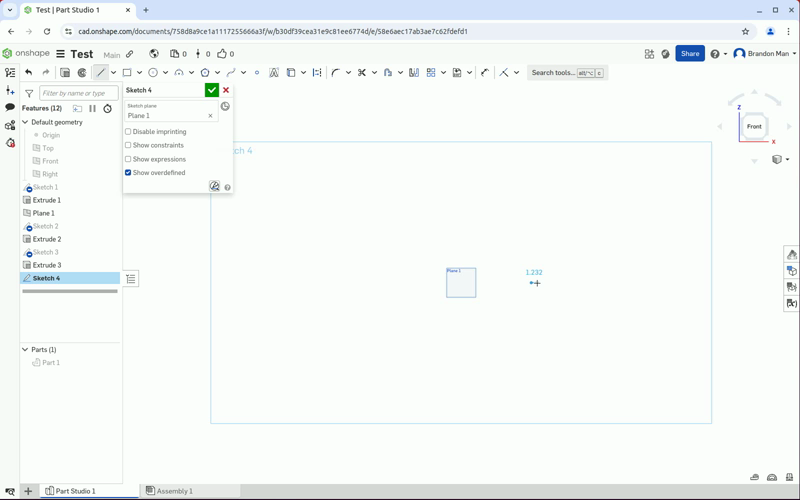
scroll(6)
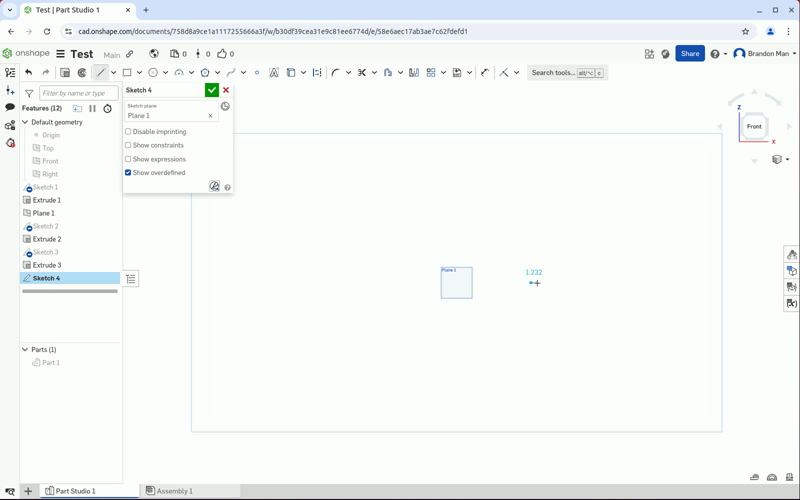
scroll(6)
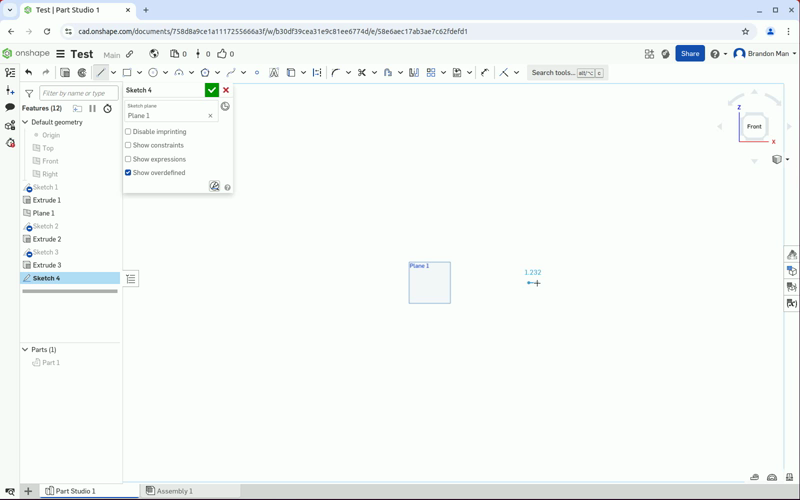
scroll(6)
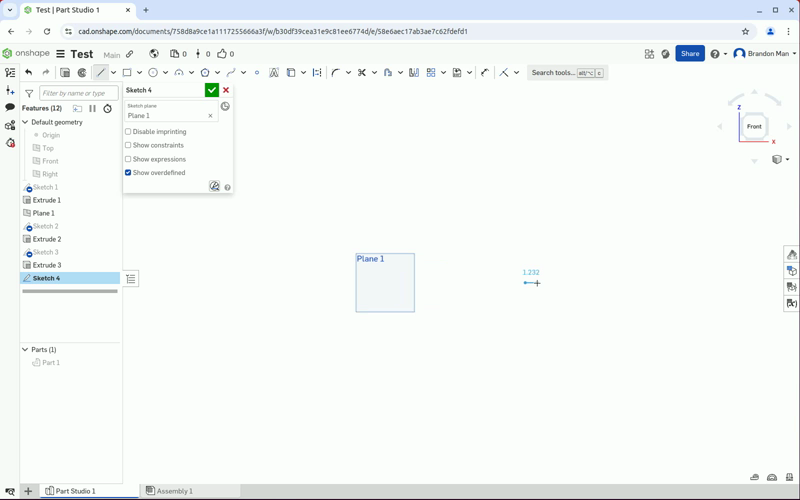
scroll(6)
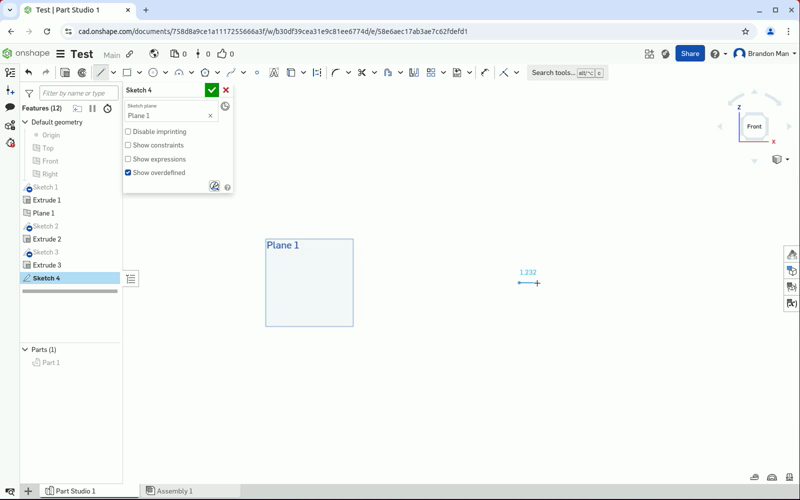
scroll(6)
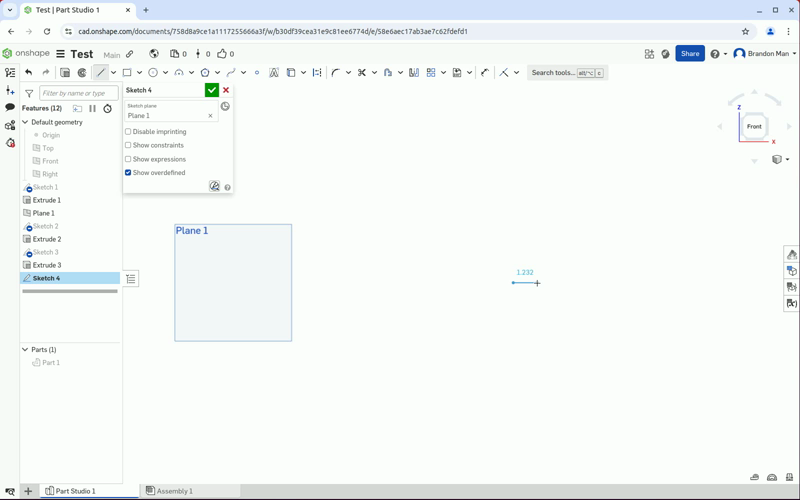
scroll(6)
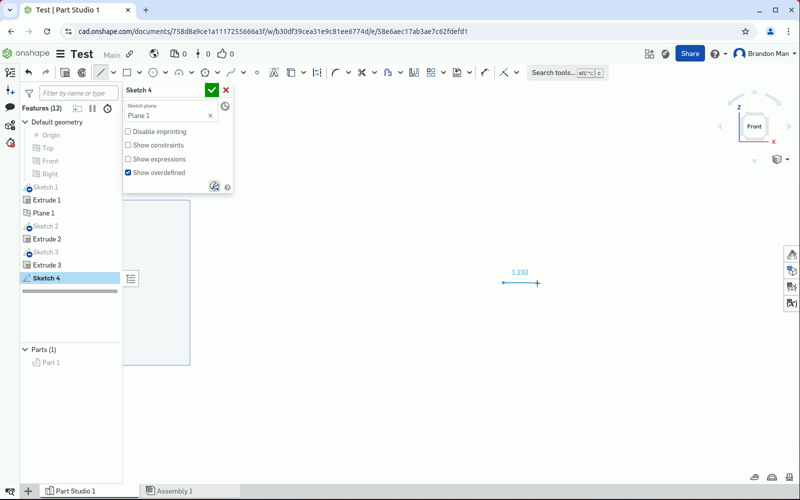
scroll(6)
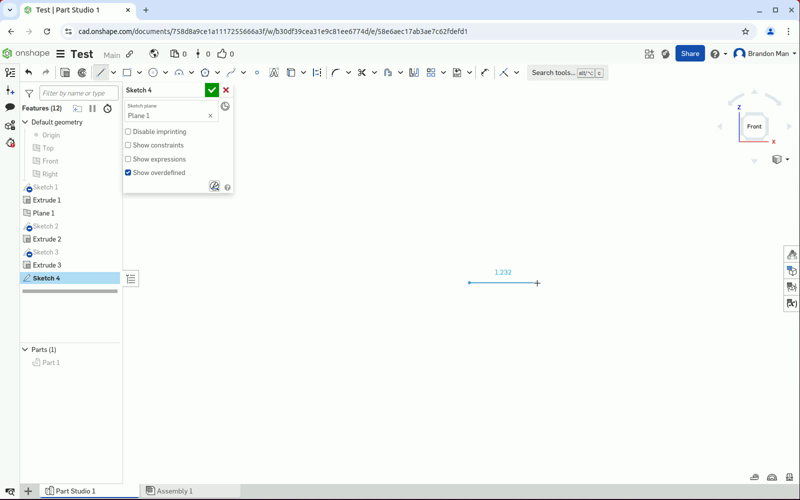
click(537, 282)
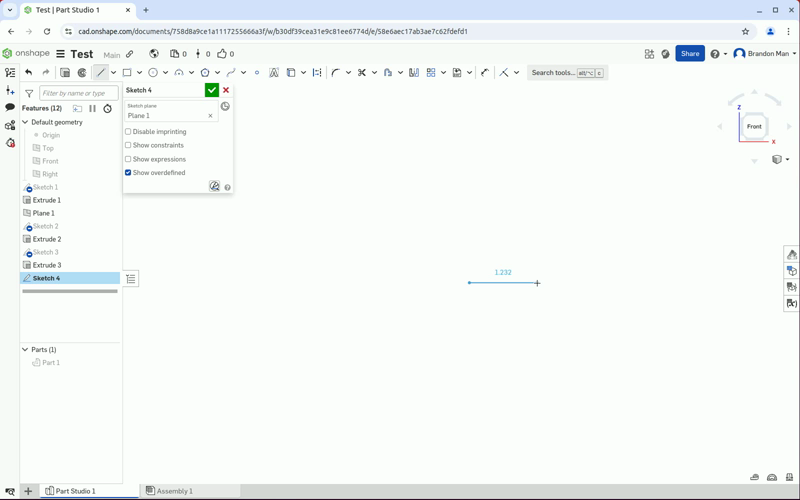
scroll(-6)
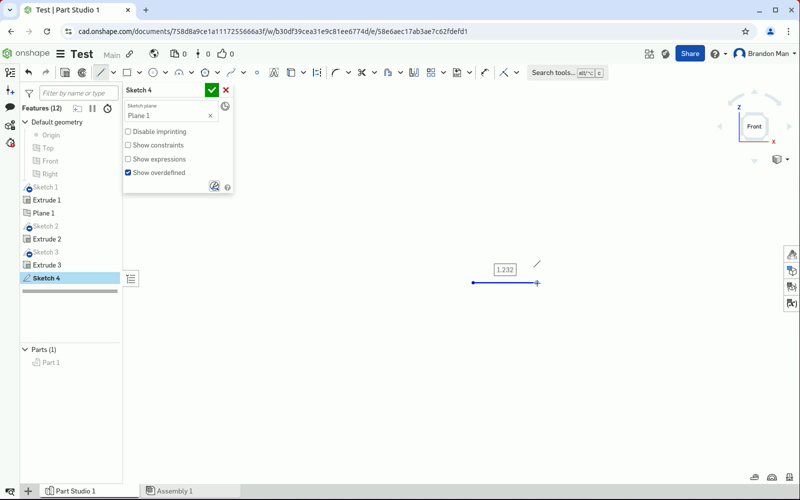
scroll(-6)
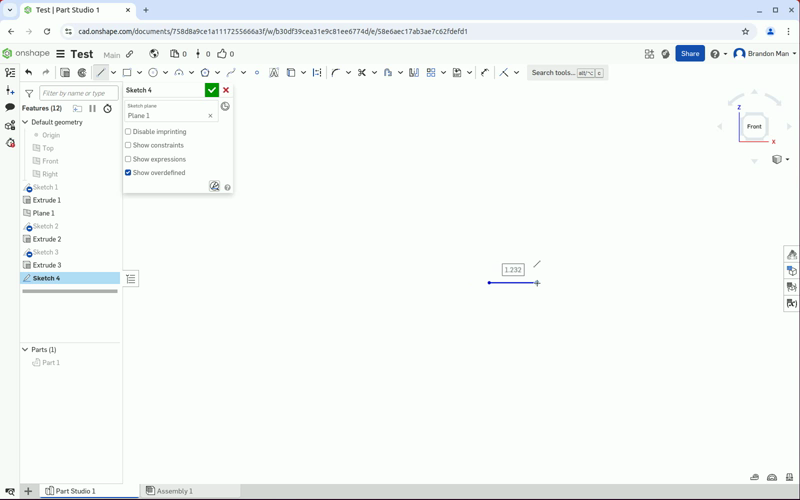
scroll(-6)
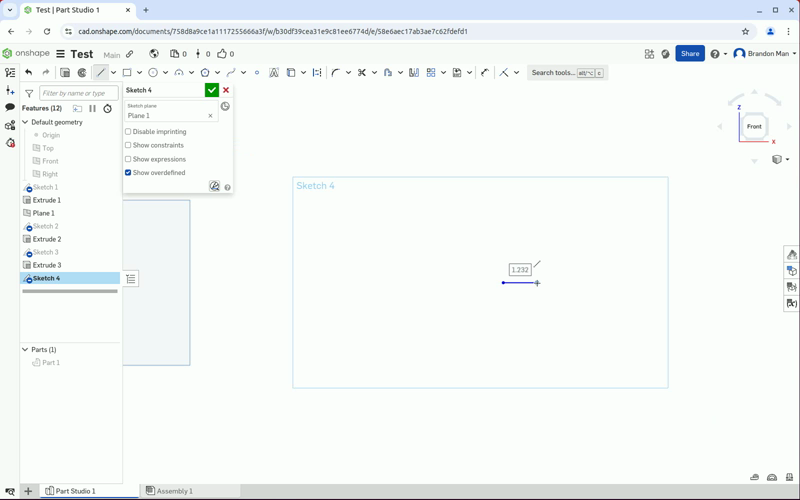
scroll(-6)
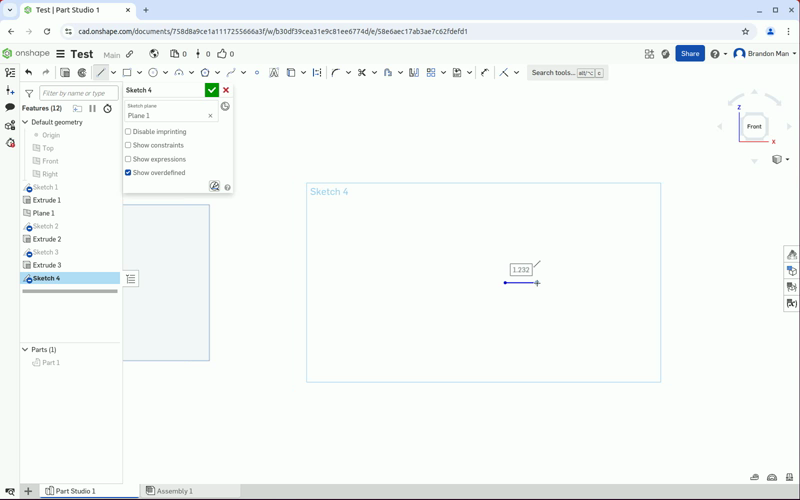
scroll(-6)
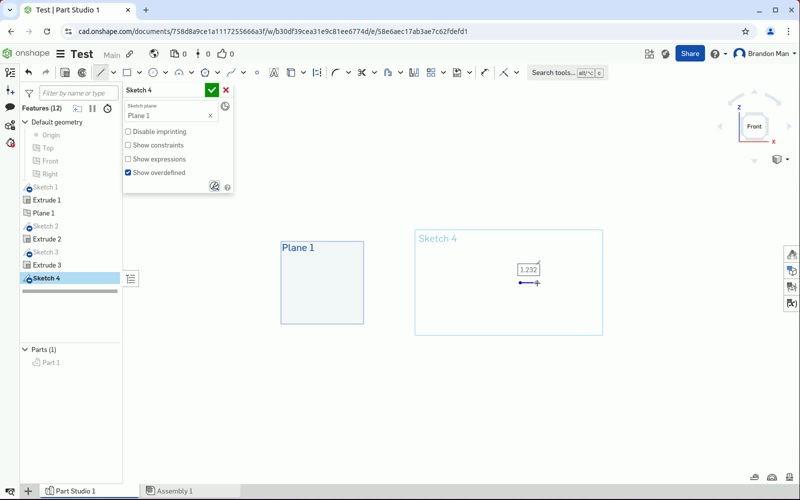
scroll(-6)
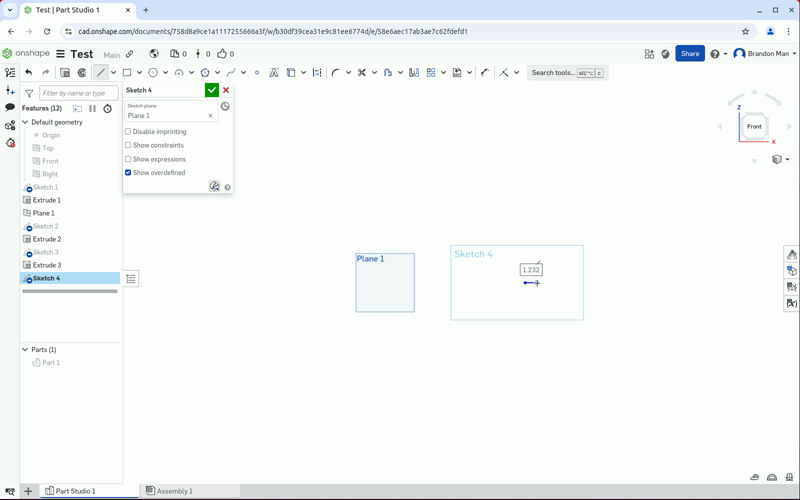
scroll(-6)
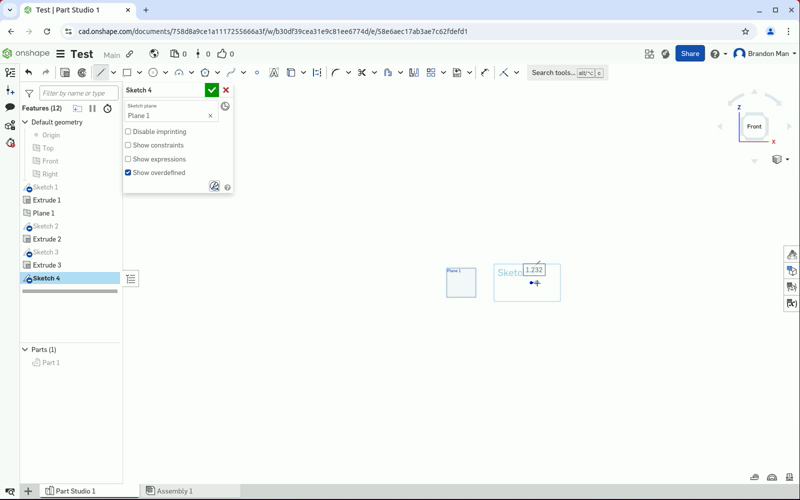
key_up(shift)
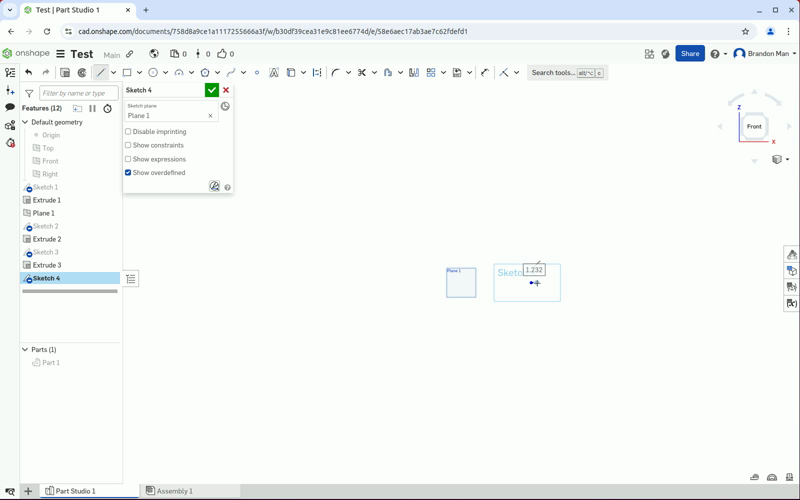
key_down(shift)
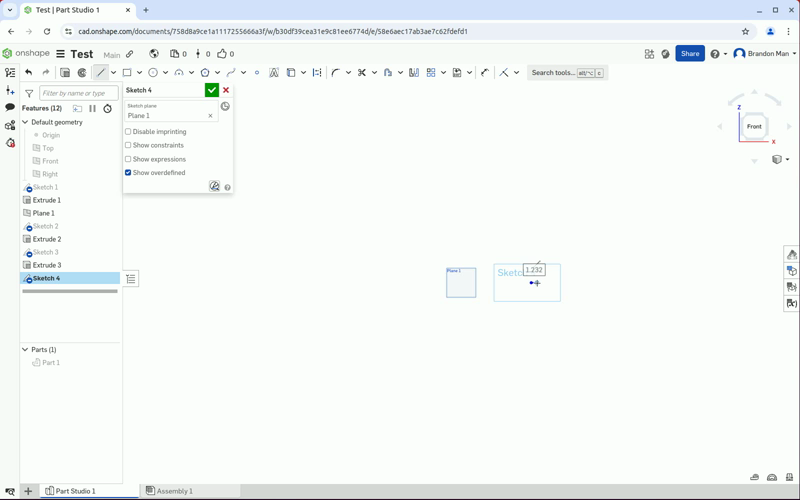
mouse_move(567, 282)
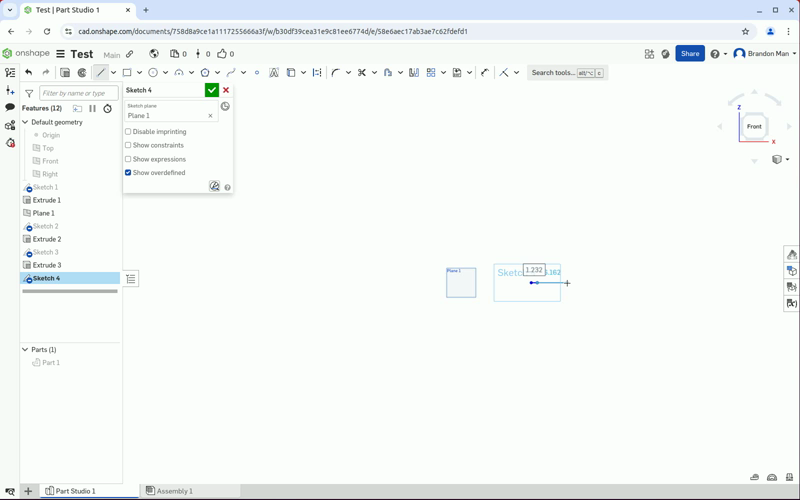
mouse_move(537, 252)
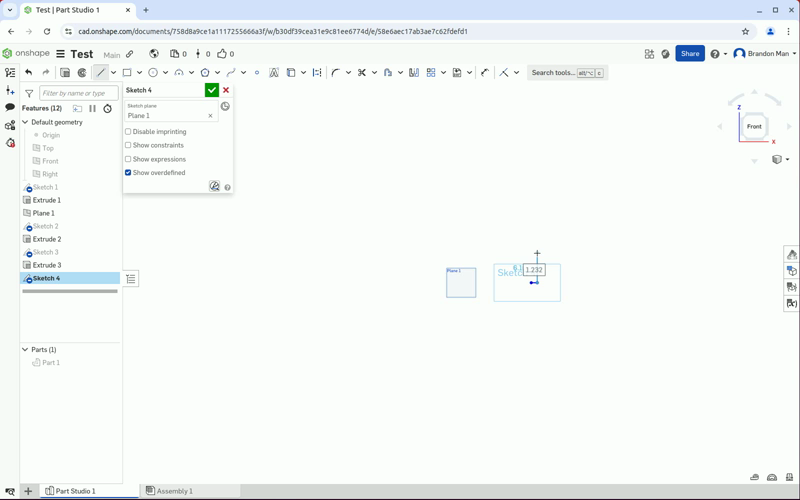
click(537, 252)
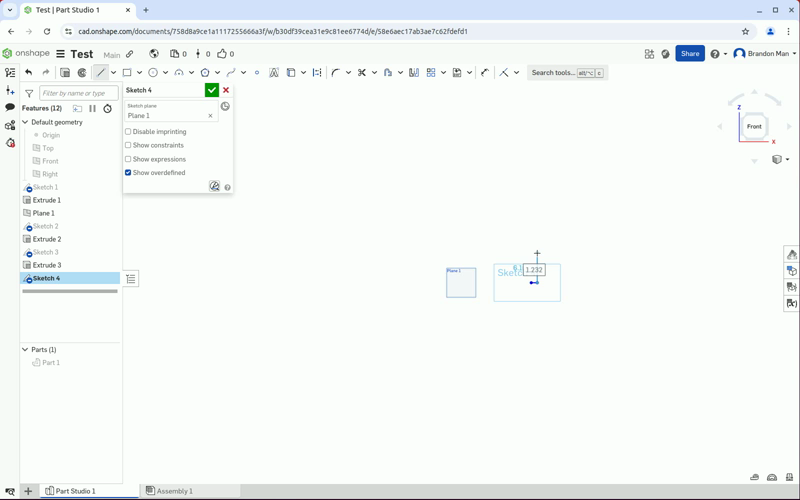
key_up(shift)
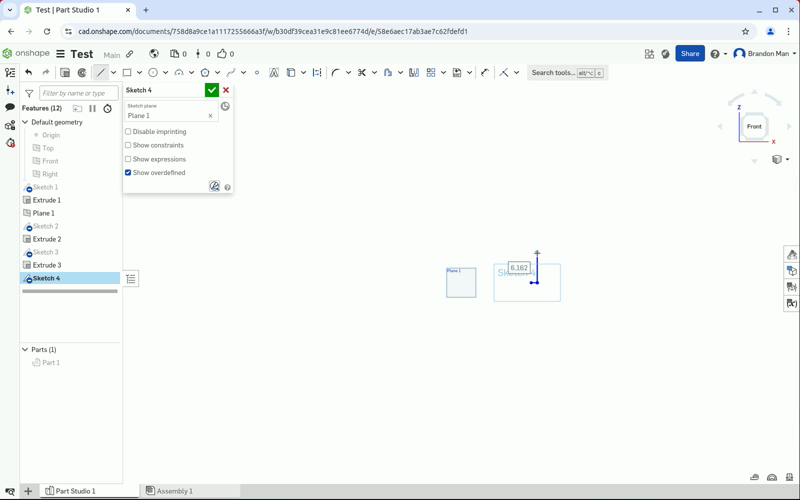
key_down(shift)
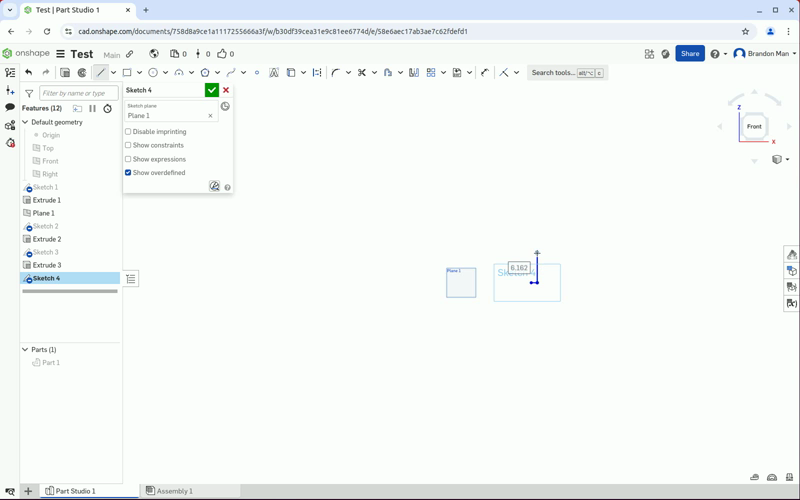
mouse_move(567, 252)
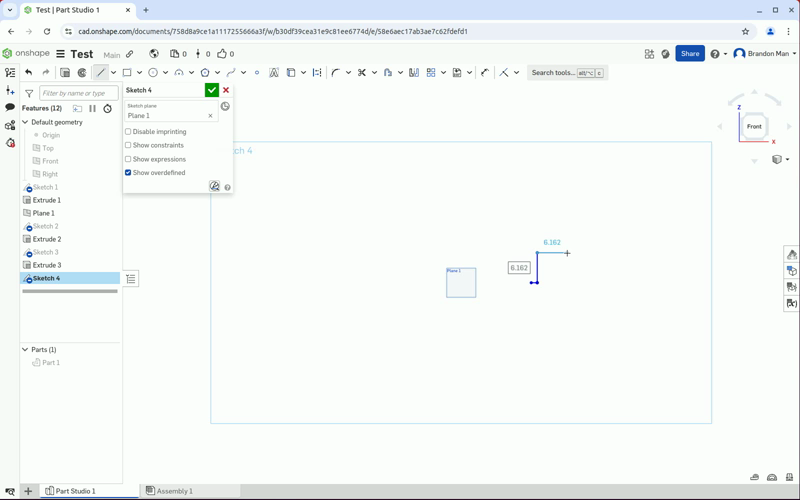
mouse_move(531, 252)
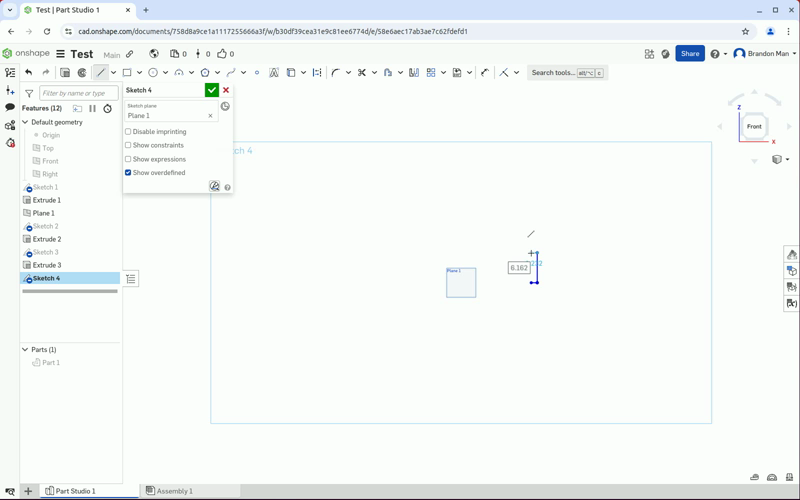
scroll(6)
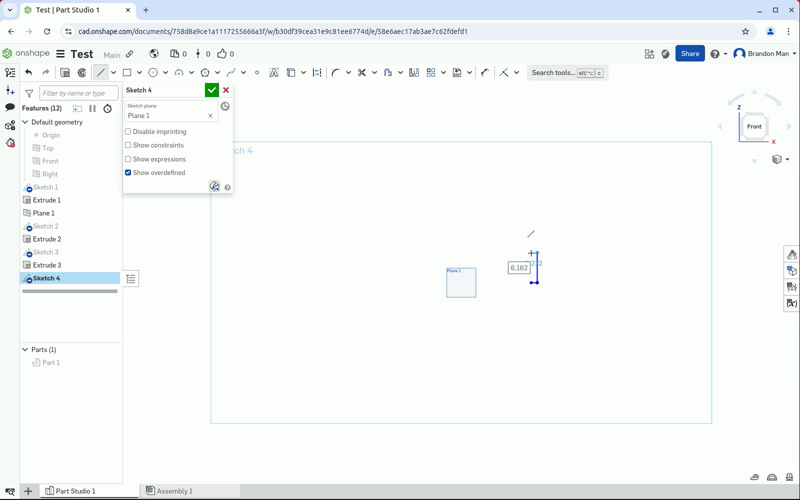
scroll(6)
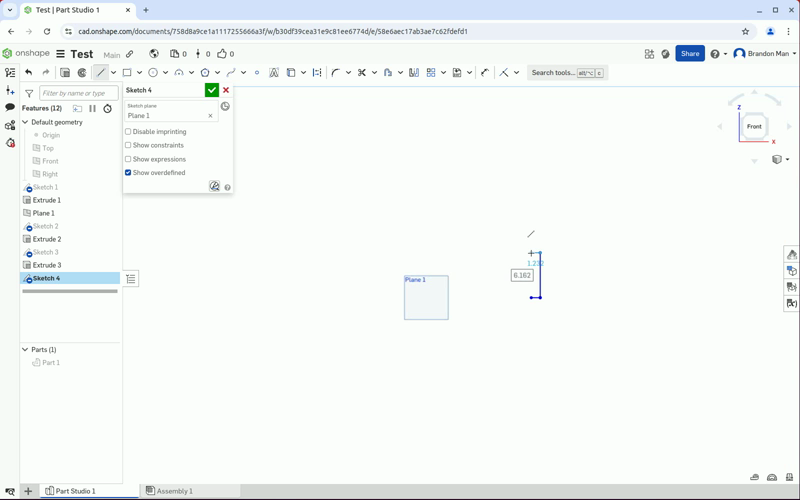
scroll(6)
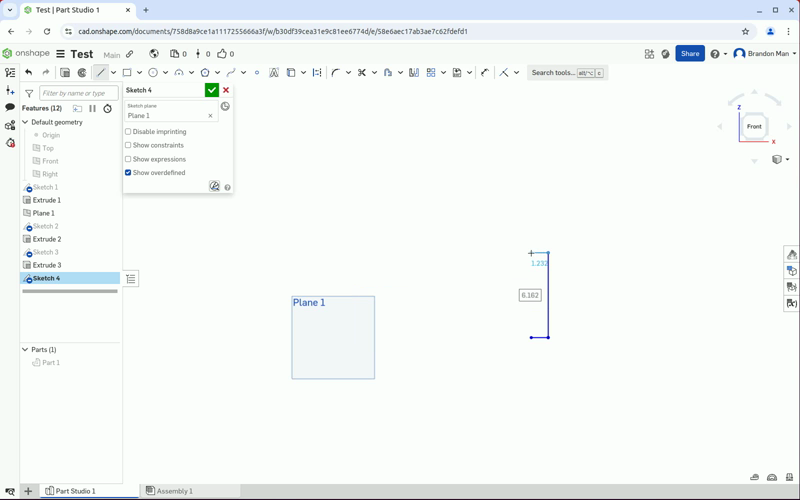
scroll(6)
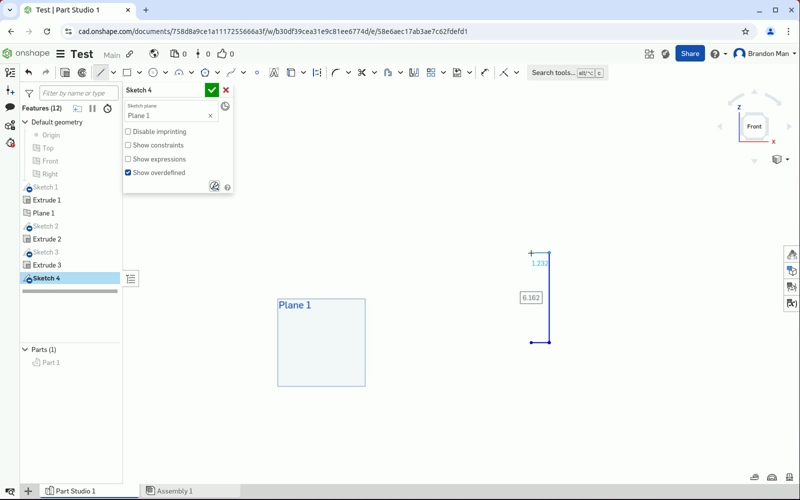
scroll(6)
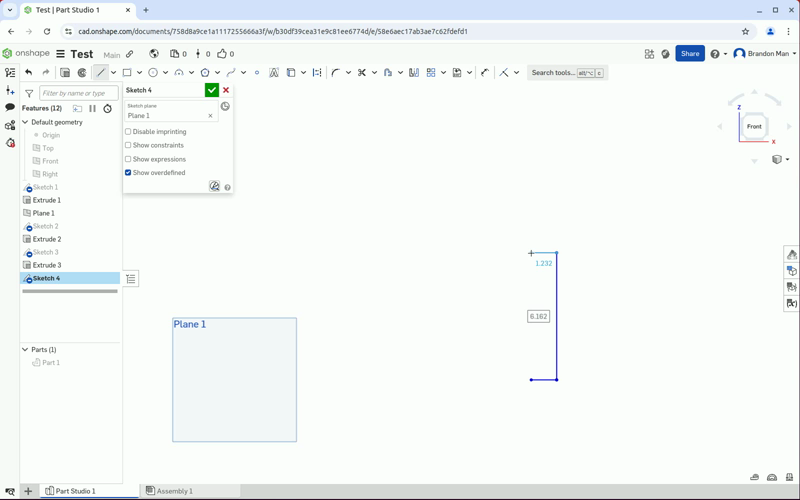
scroll(6)
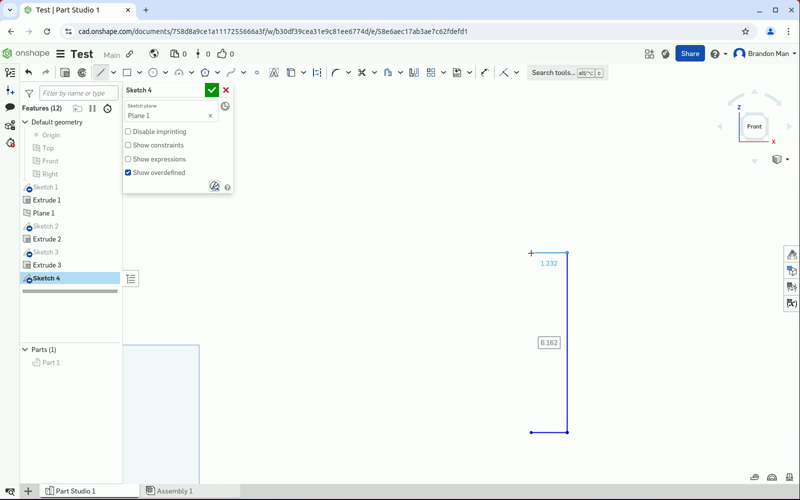
scroll(6)
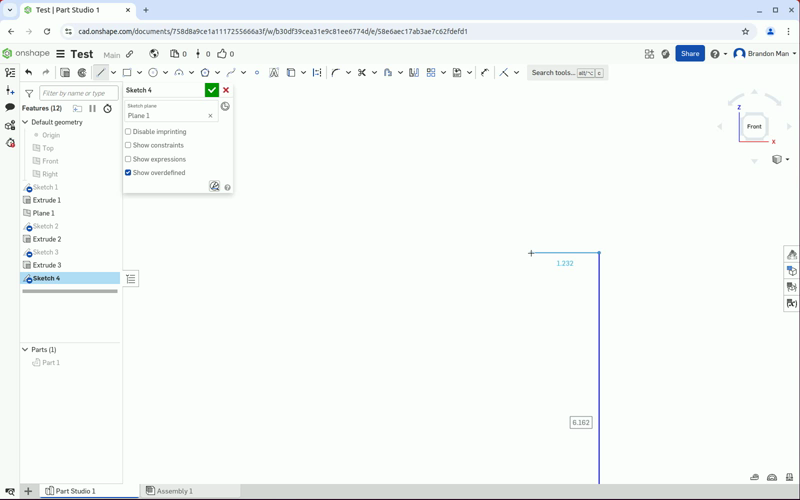
click(531, 252)
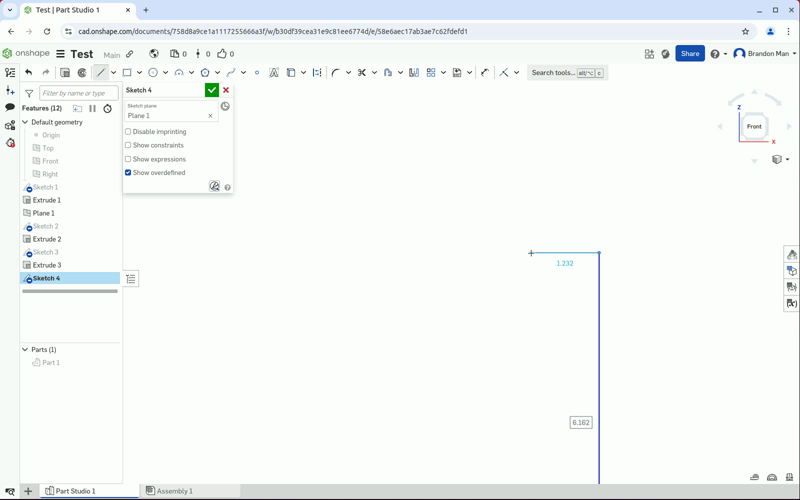
scroll(-6)
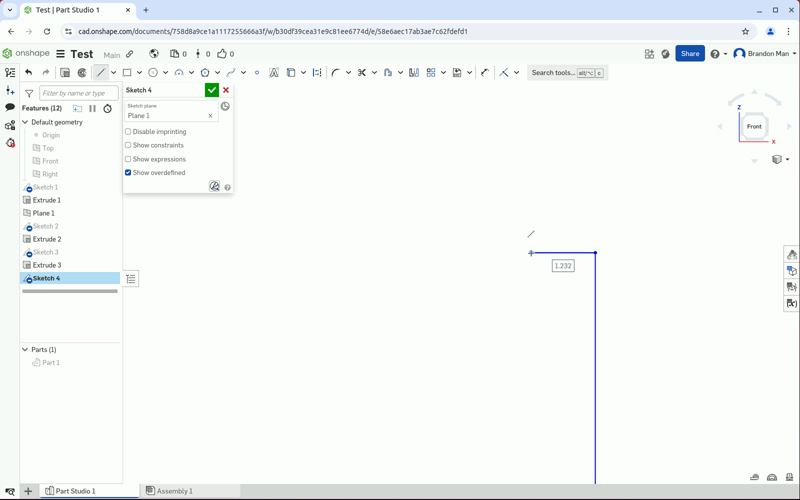
scroll(-6)
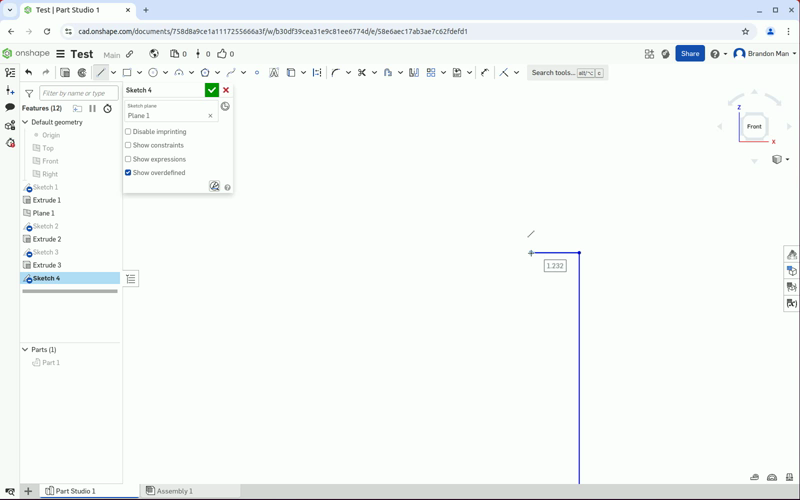
scroll(-6)
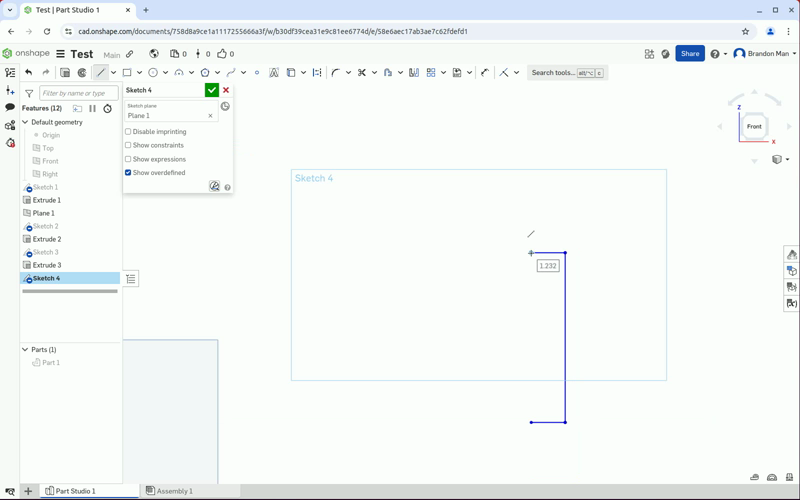
scroll(-6)
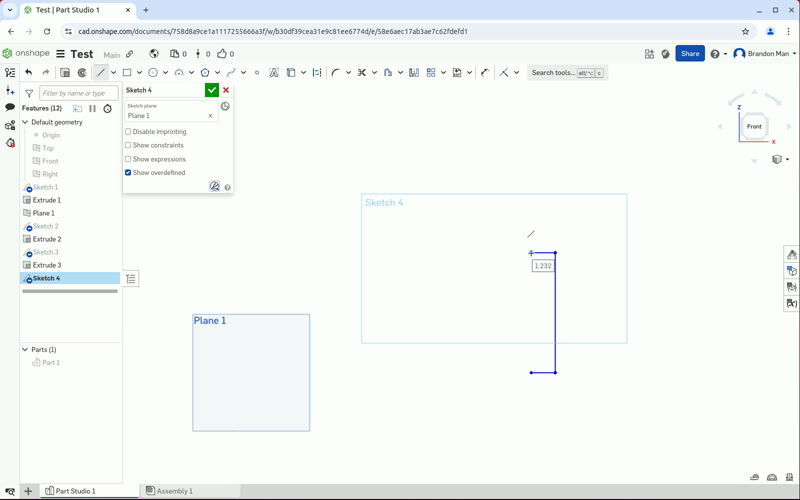
scroll(-6)
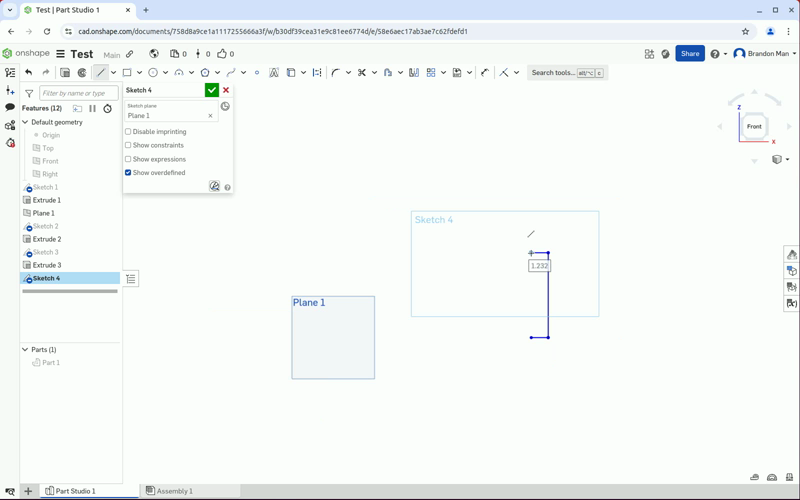
scroll(-6)
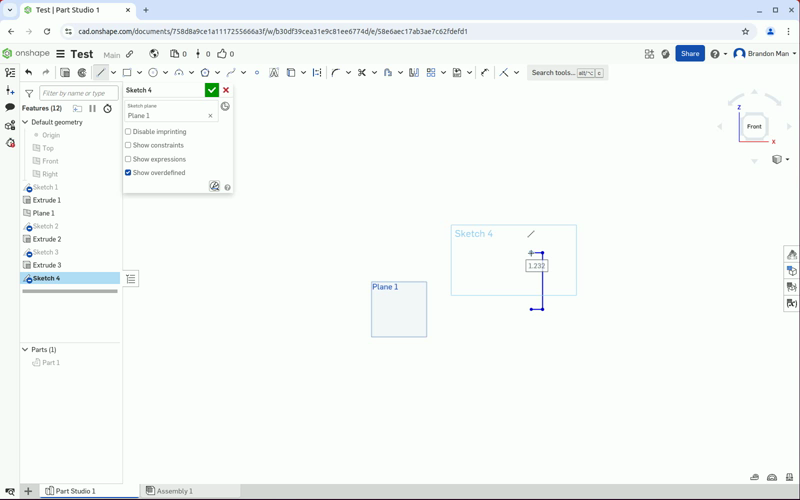
scroll(-6)
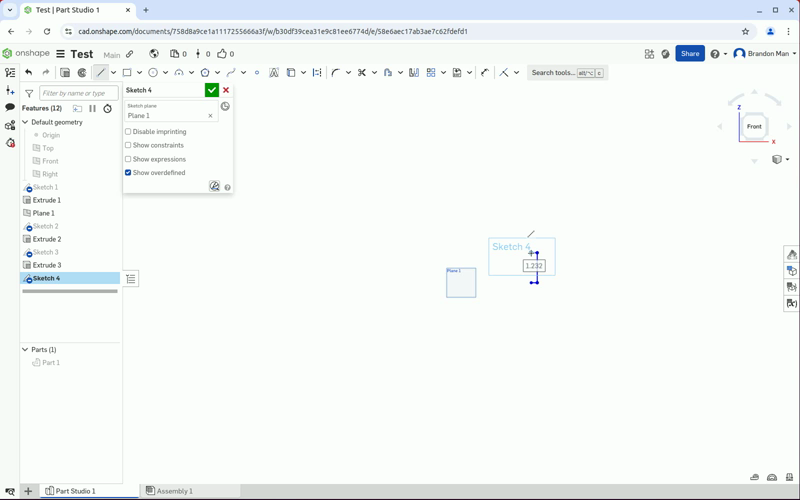
key_up(shift)
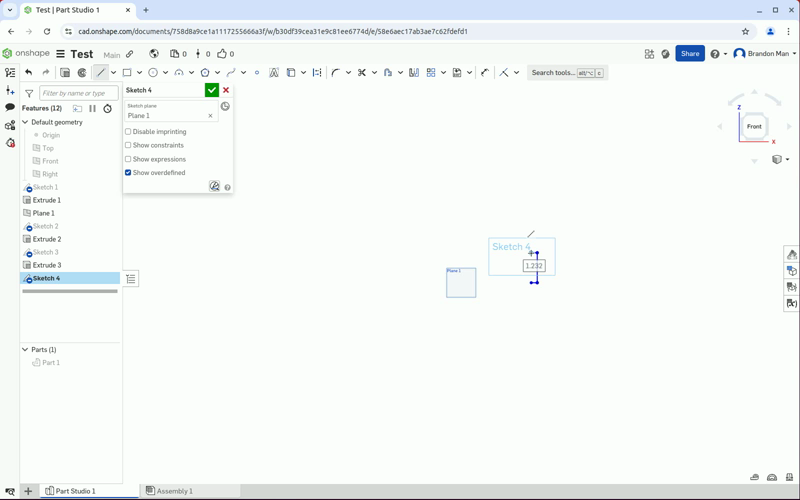
mouse_move(561, 252)
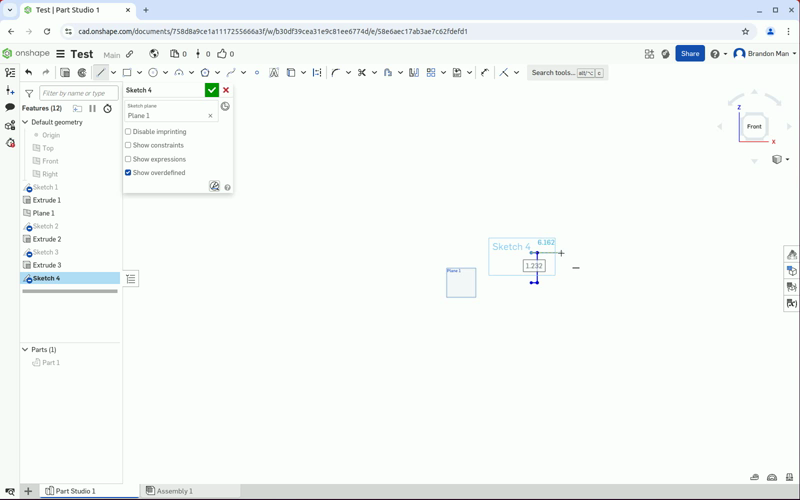
key_down(shift)
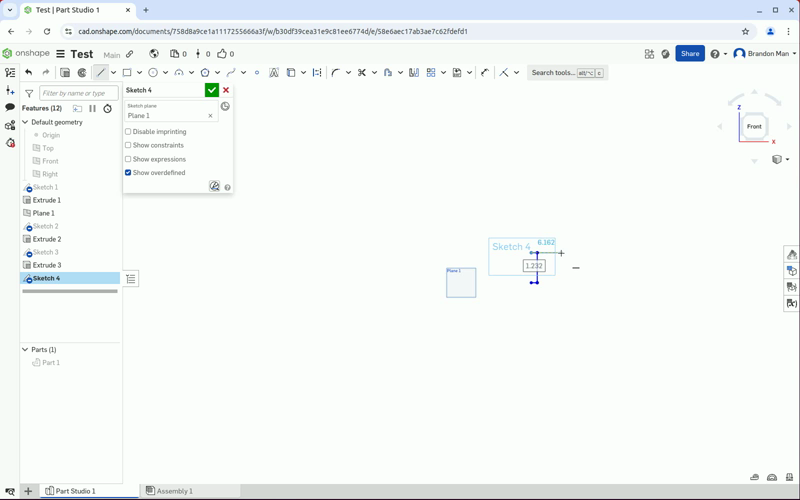
mouse_move(531, 282)
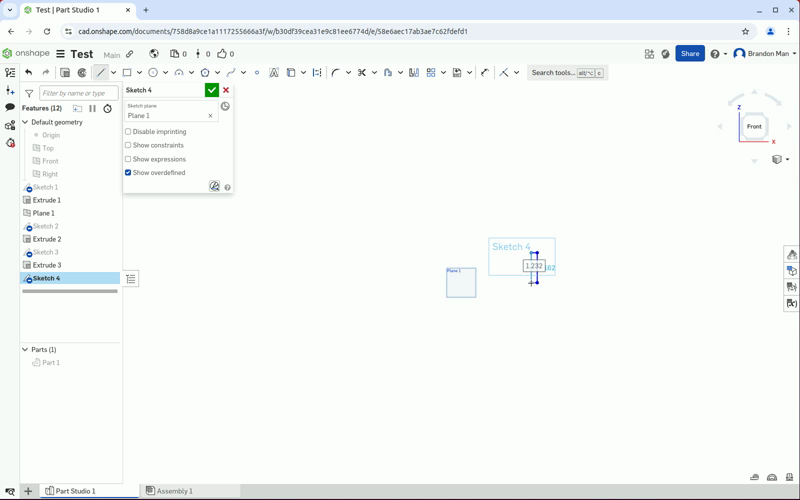
key_up(shift)
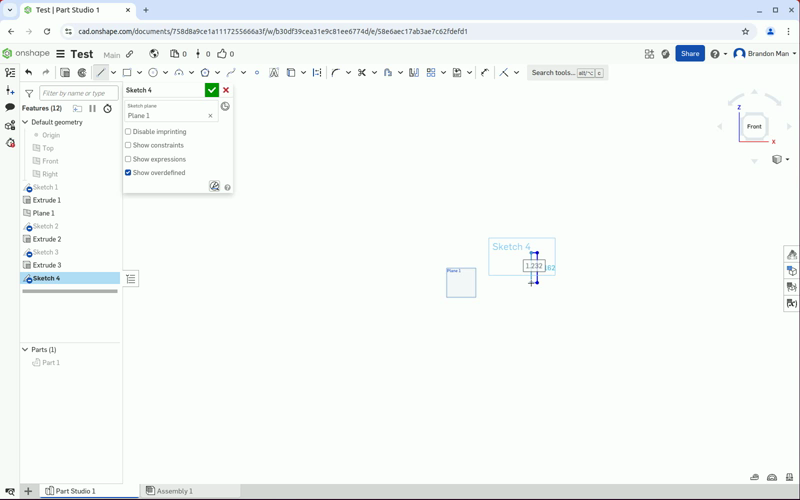
click(531, 282)
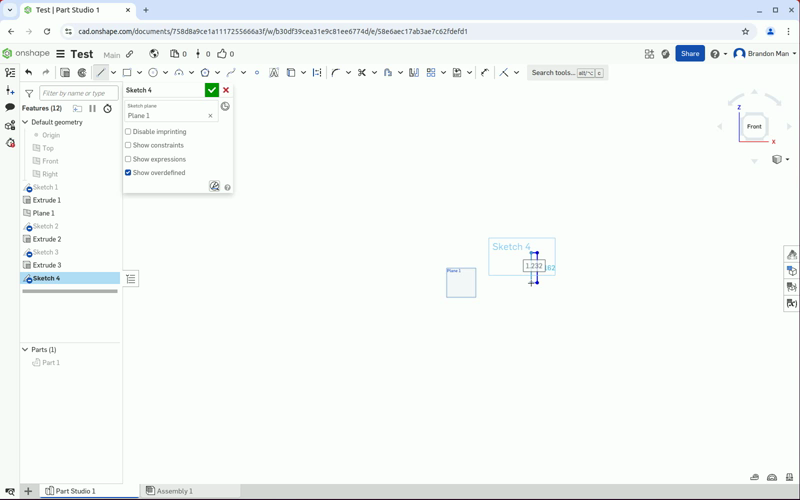
key(esc)
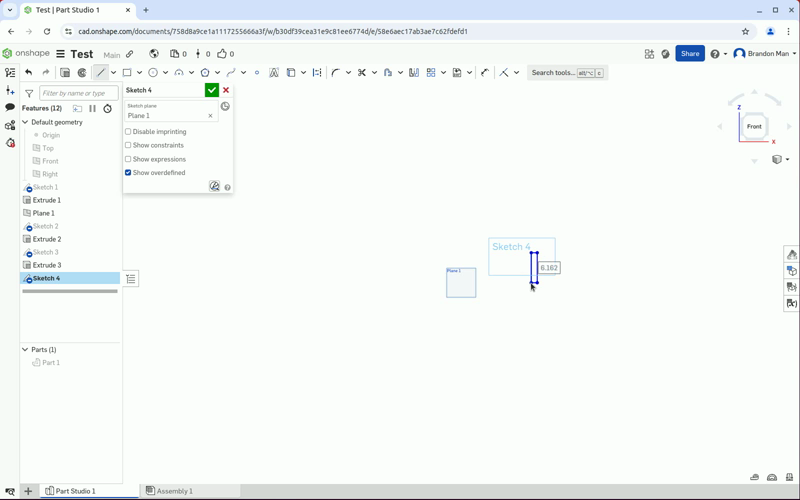
mouse_move(531, 256)
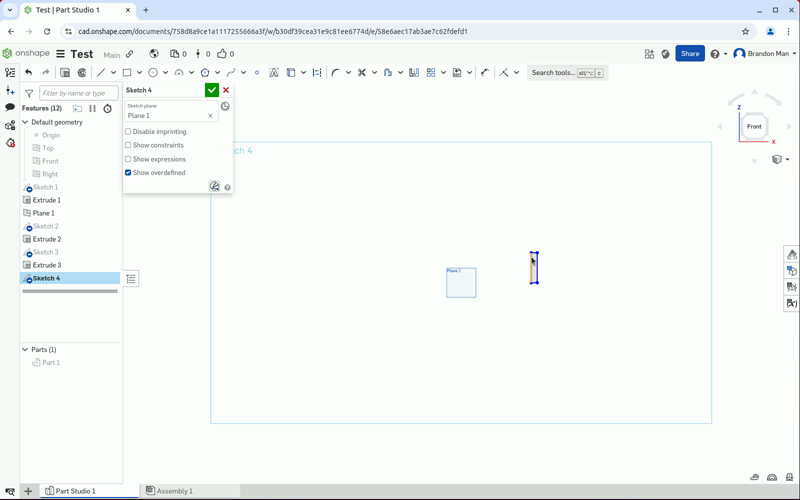
scroll(6)
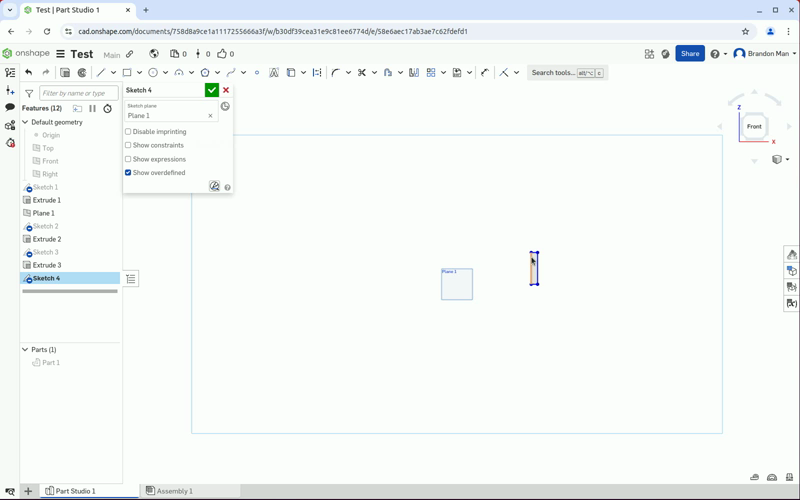
scroll(6)
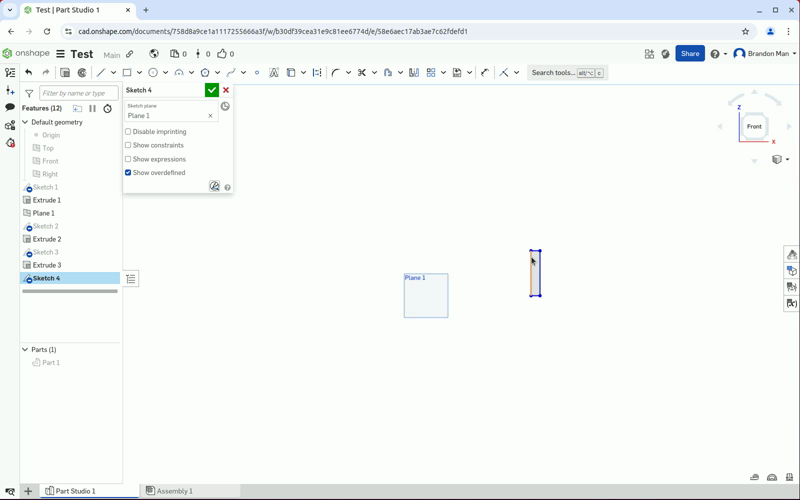
scroll(6)
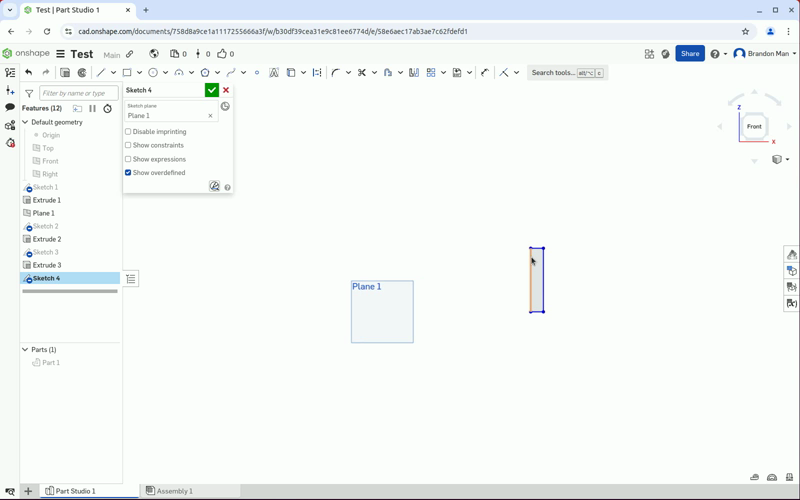
scroll(6)
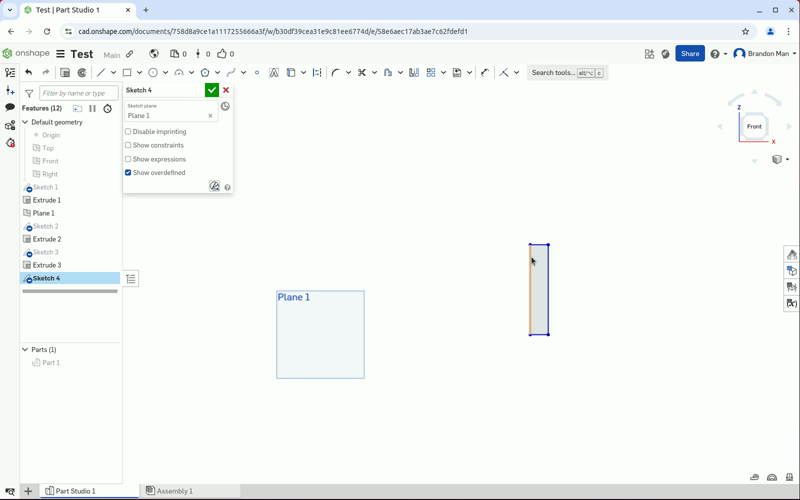
scroll(6)
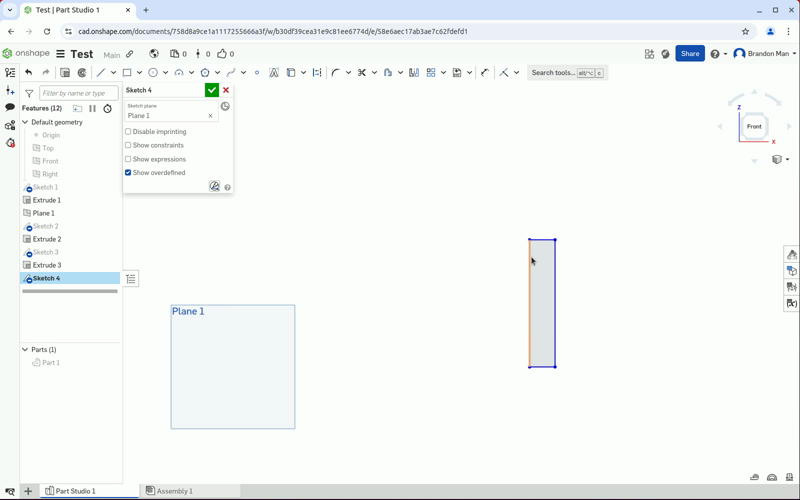
scroll(6)
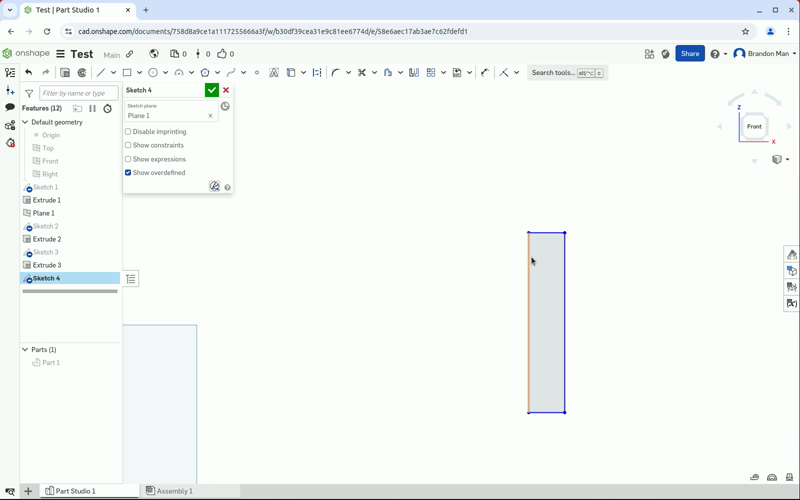
scroll(6)
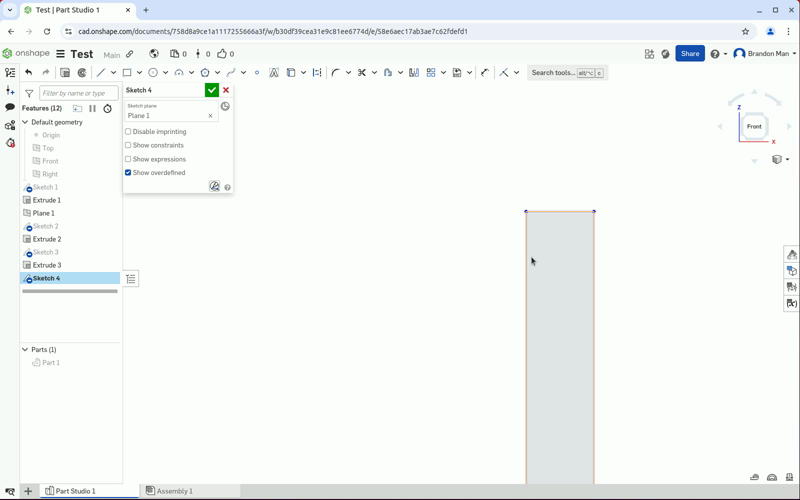
click(531, 256)
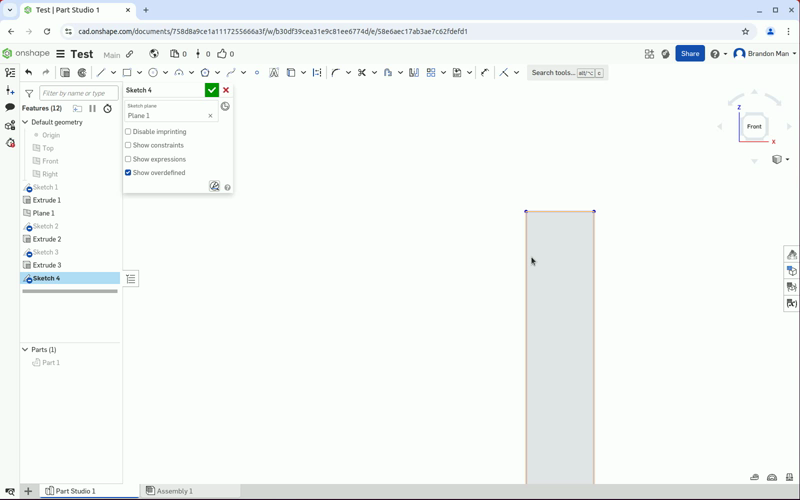
scroll(-6)
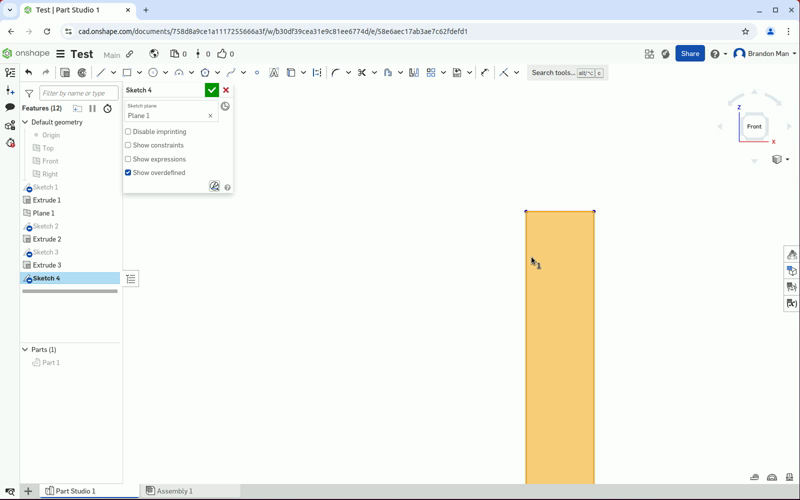
scroll(-6)
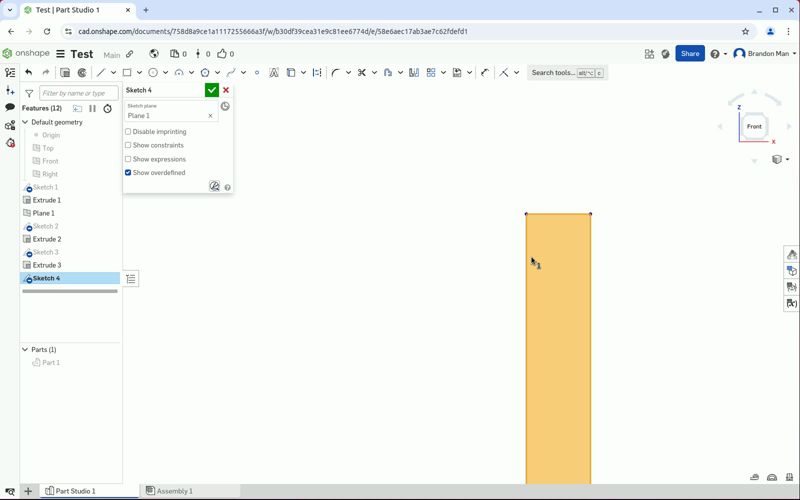
scroll(-6)
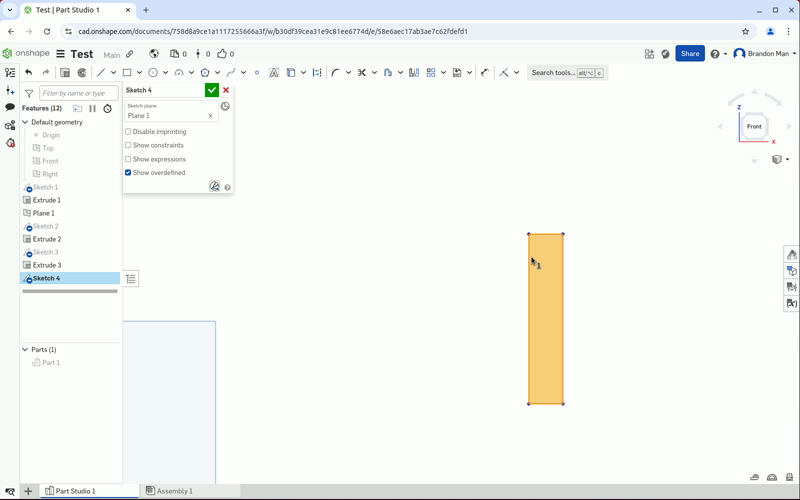
scroll(-6)
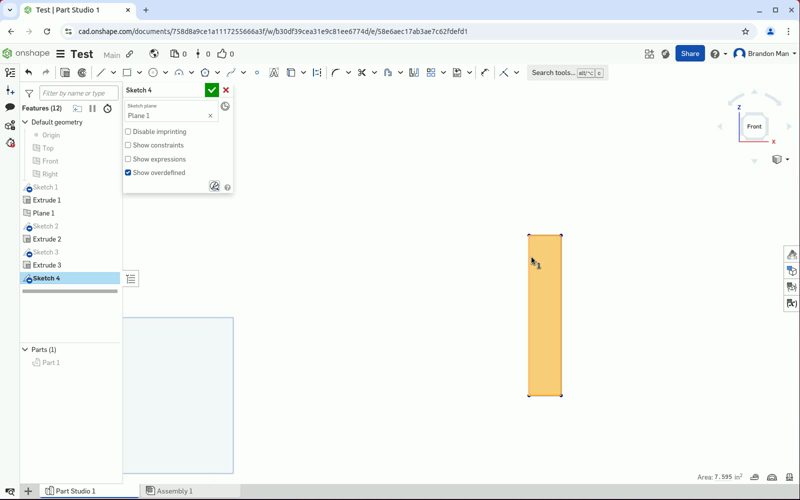
scroll(-6)
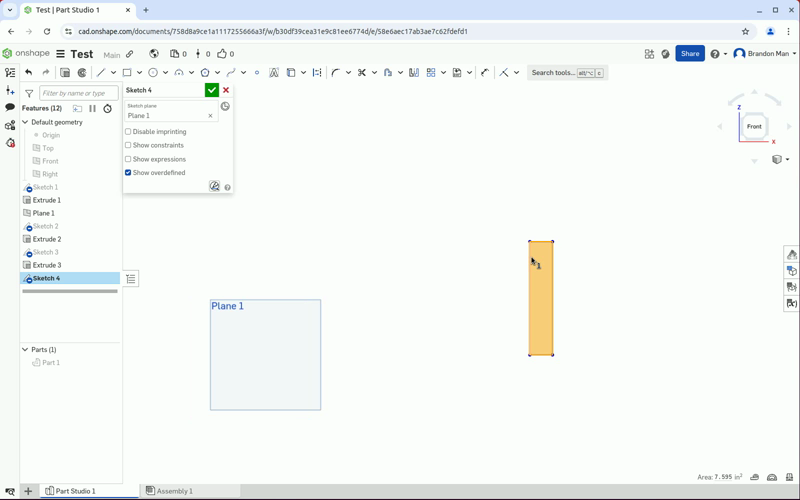
scroll(-6)
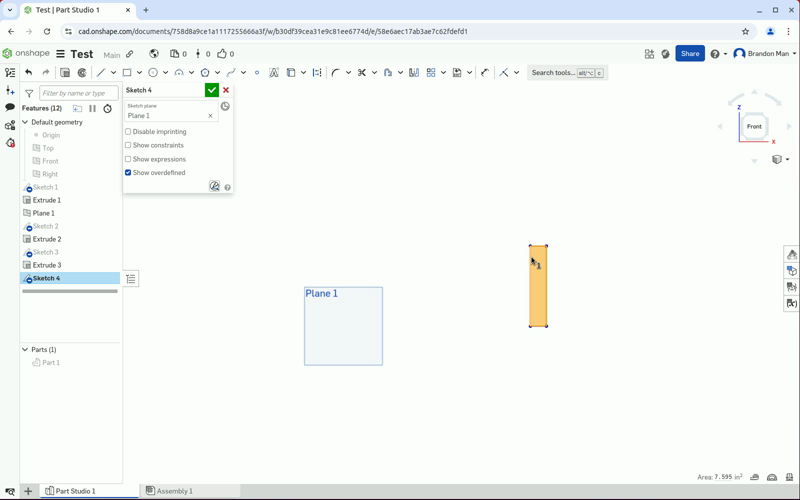
scroll(-6)
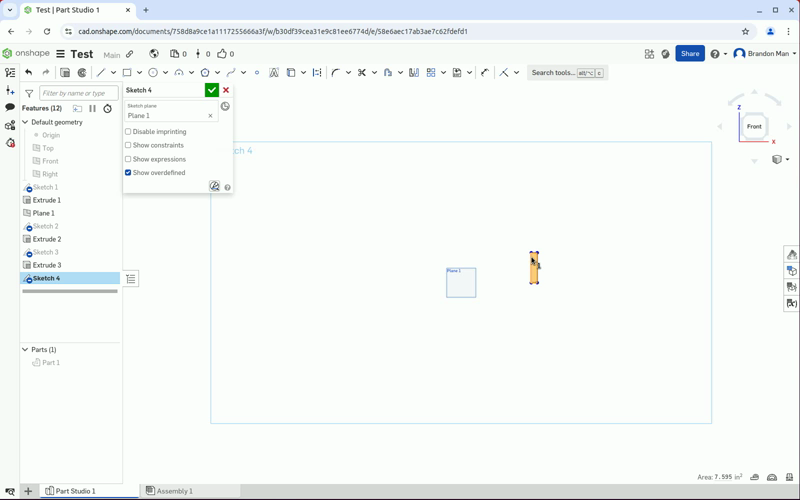
mouse_move(73, 352)
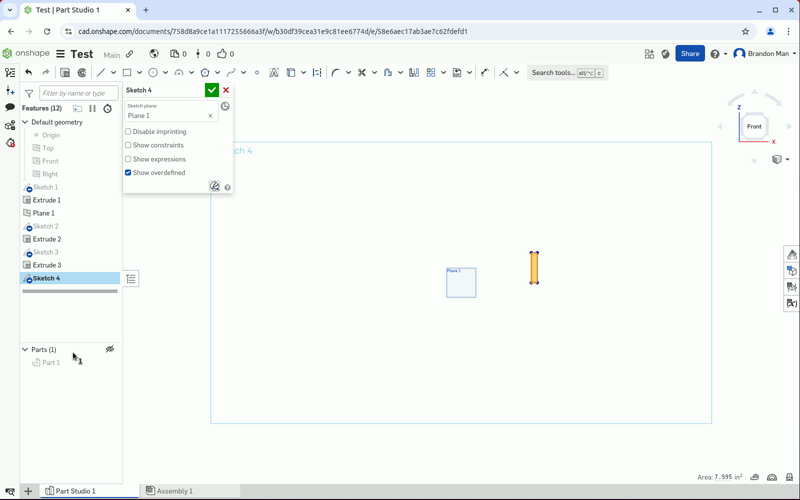
key(shift+y)
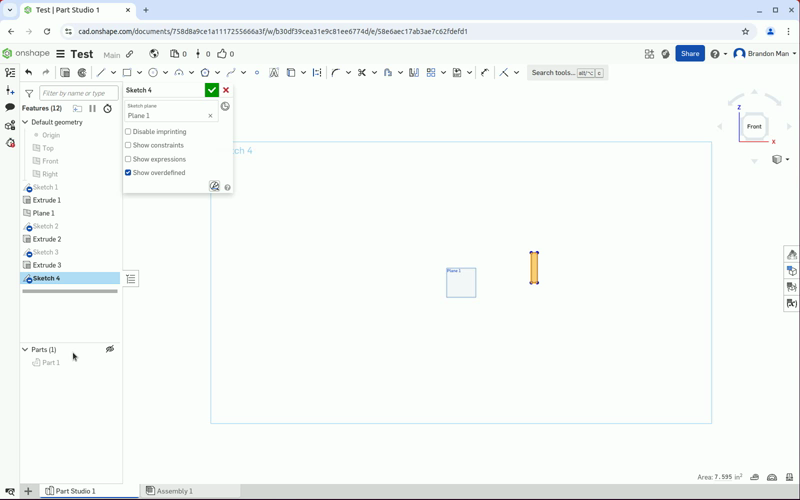
key(shift+e)
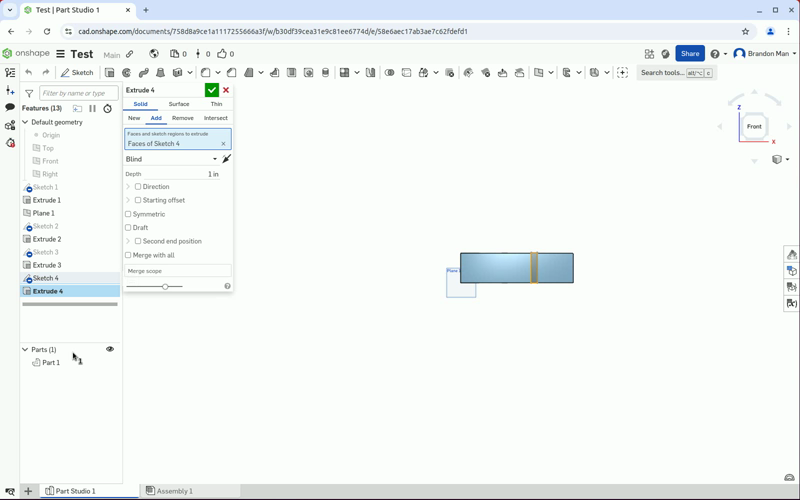
mouse_move(143, 106)
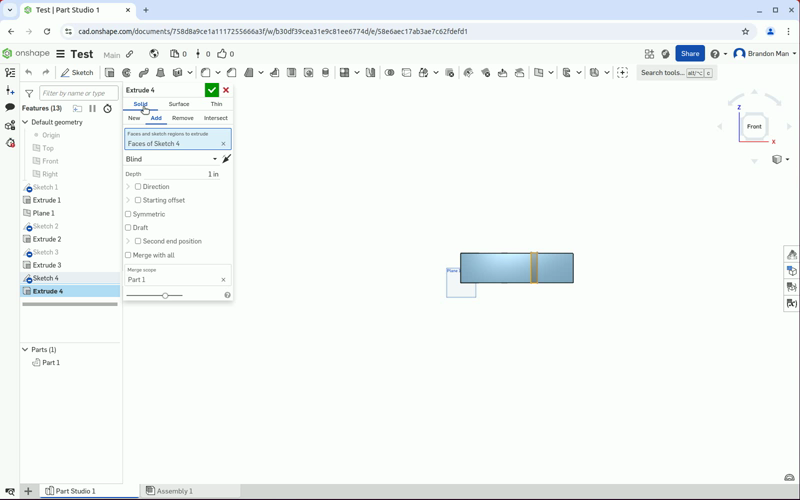
click(143, 106)
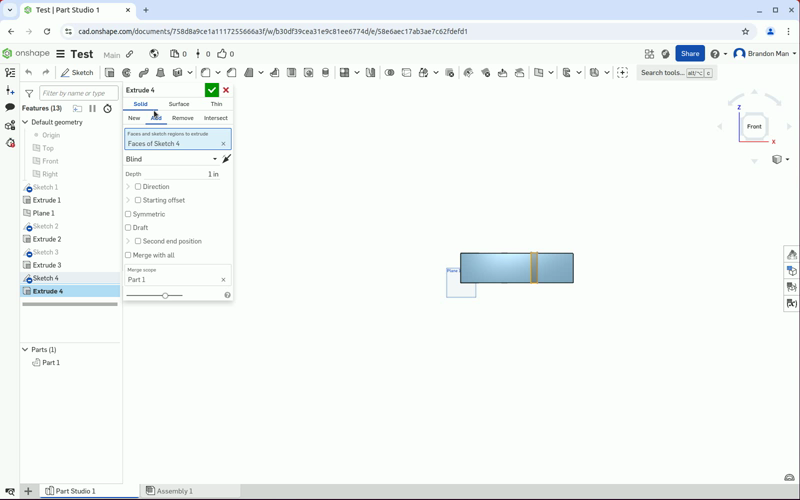
mouse_move(186, 120)
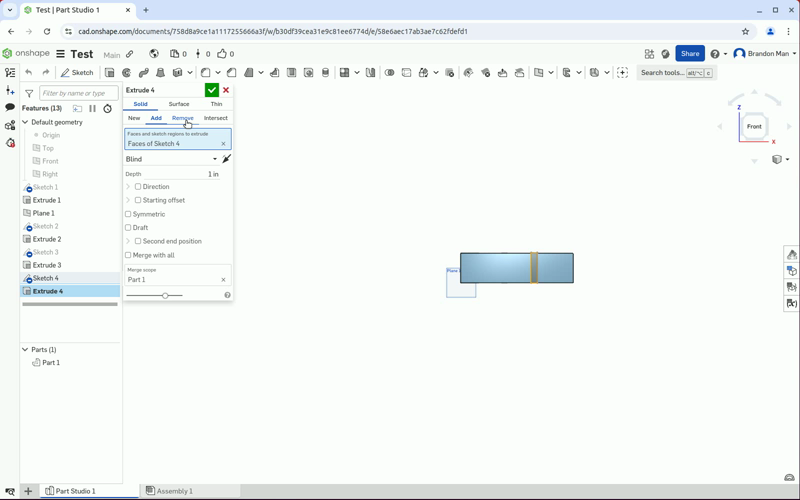
click(186, 120)
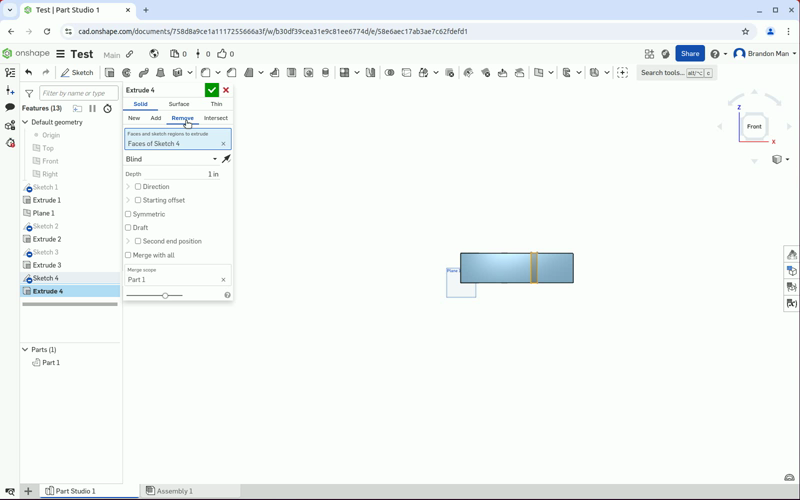
key(tab, 4)
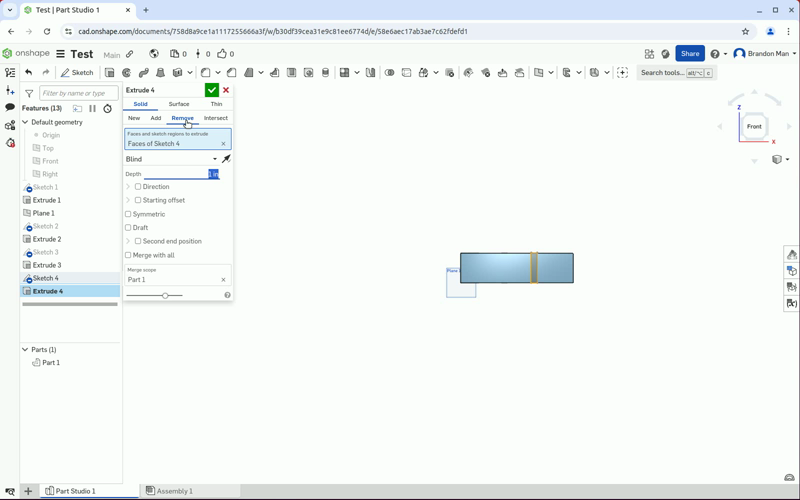
text(2.166)
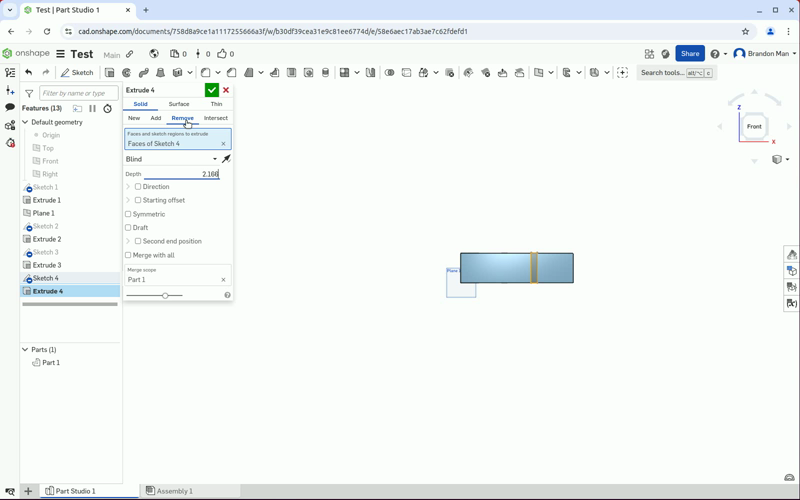
key(tab, 6)
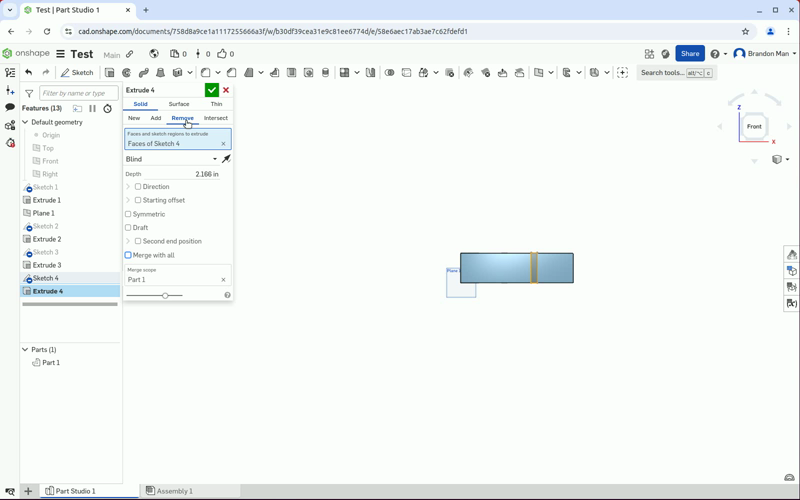
key(space)
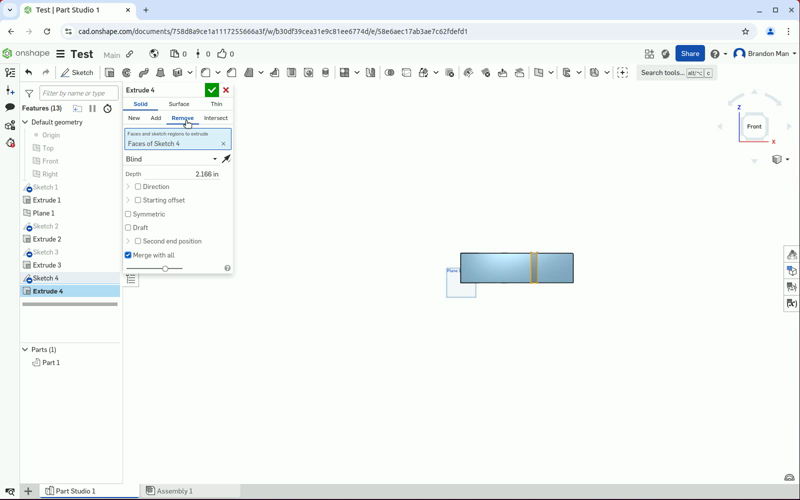
key(enter)
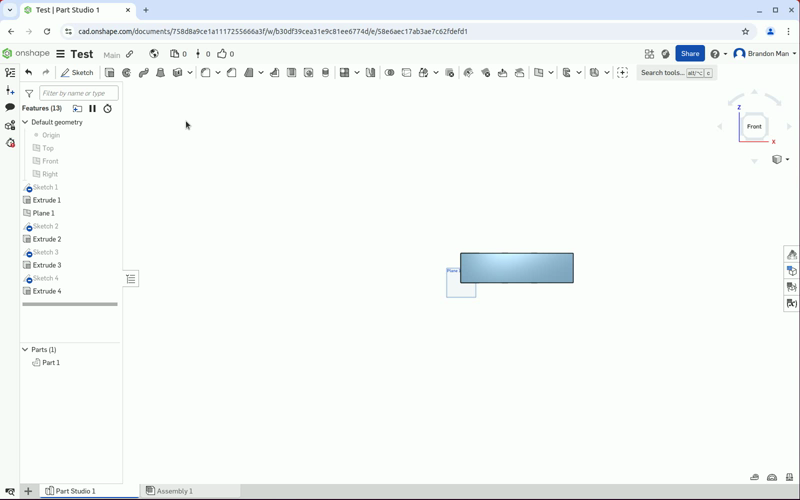
key(shift+h)
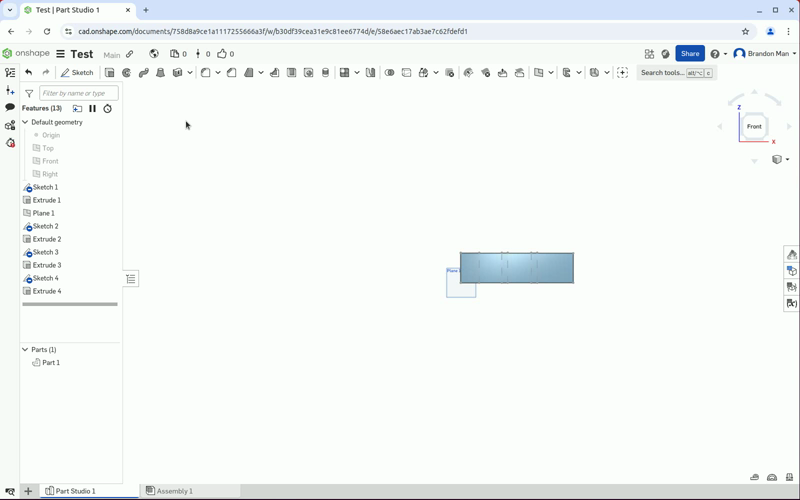
key(shift+h)
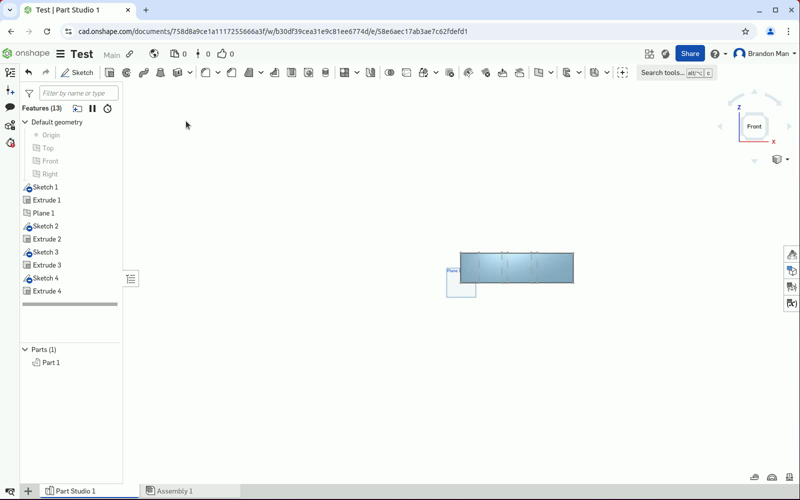
key(shift+7)
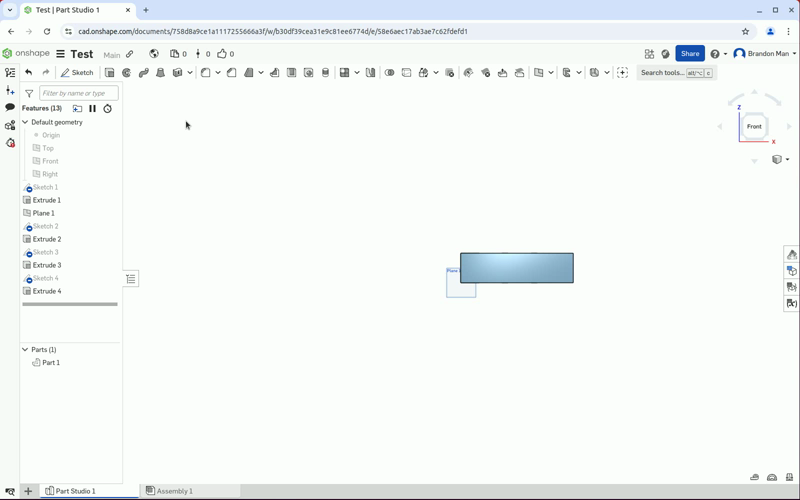
key(left, 2)
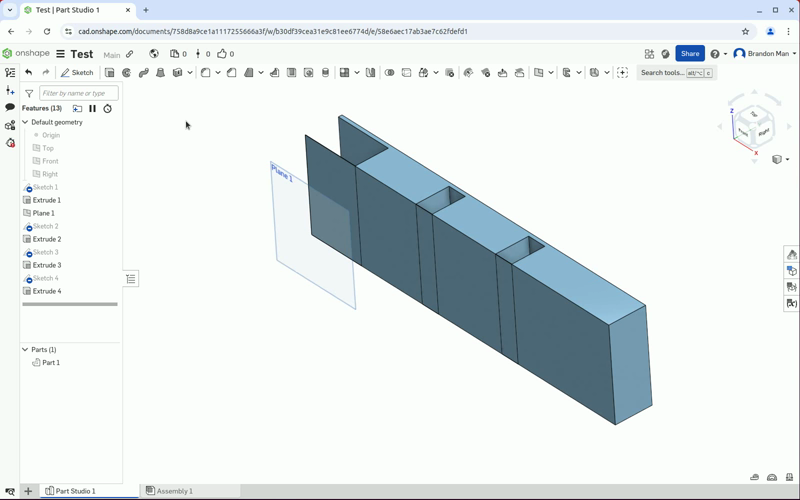
key(down, 2)
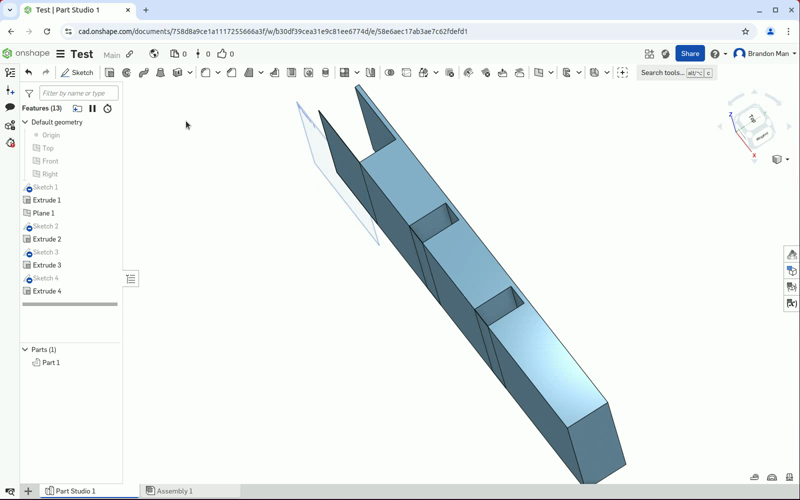
key(up, 2)
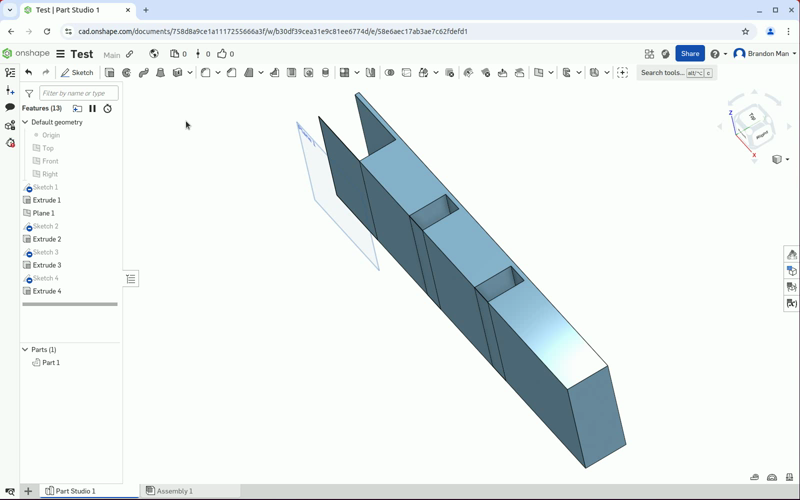
key(right, 2)
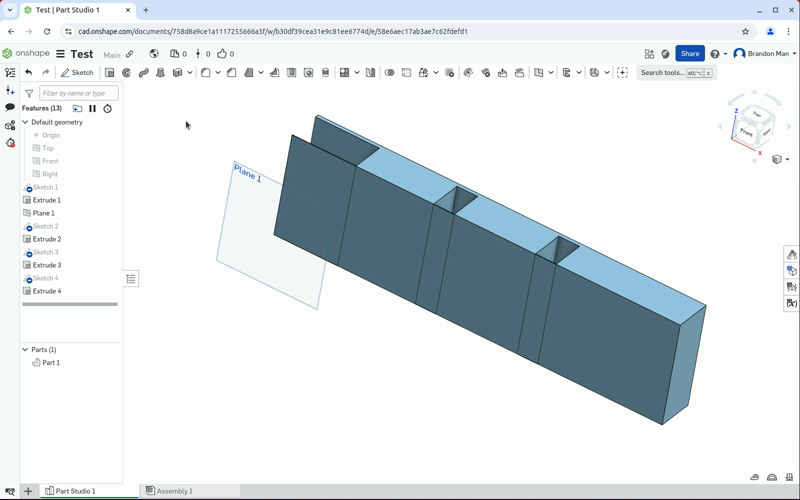
mouse_move(73, 189)
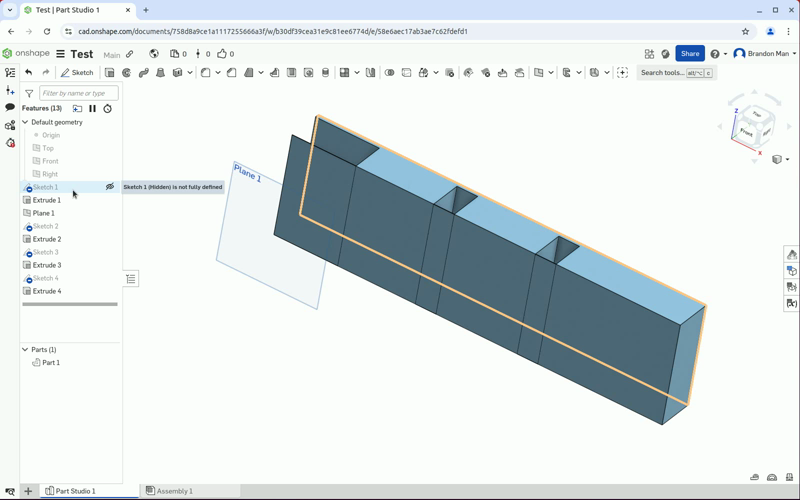
click(73, 189)